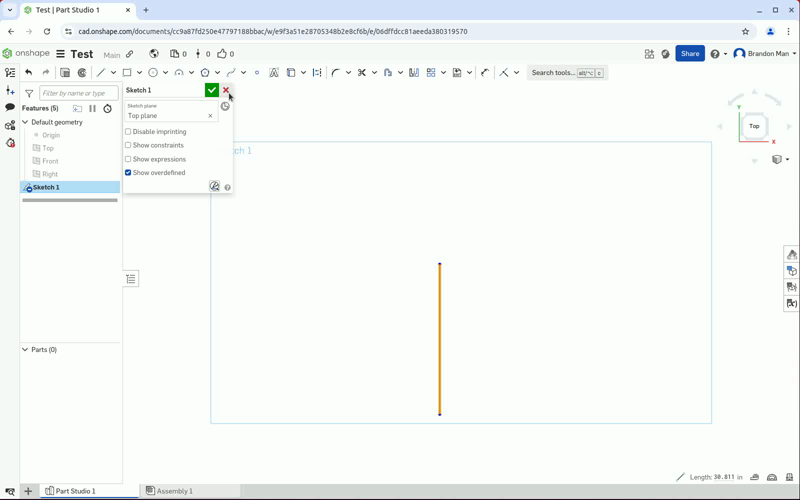
key(shift+h)
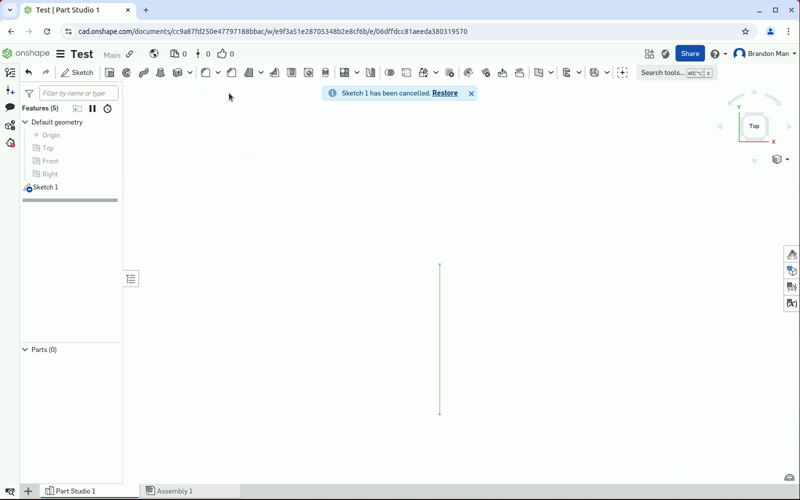
key(shift+s)
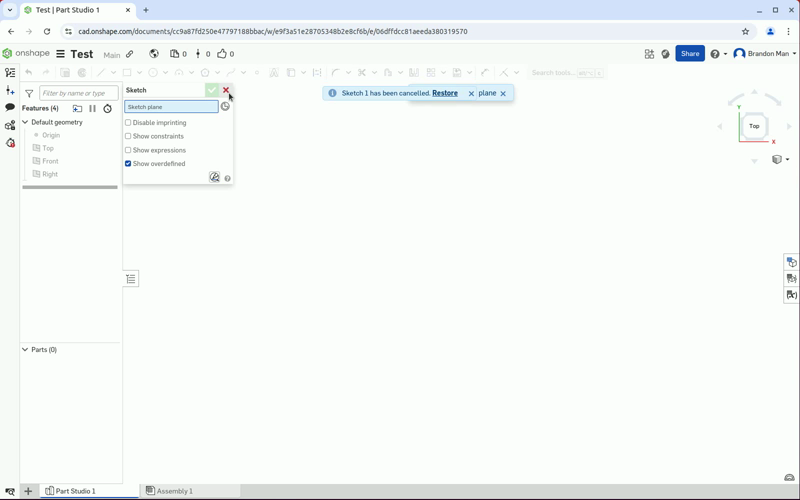
mouse_move(73, 150)
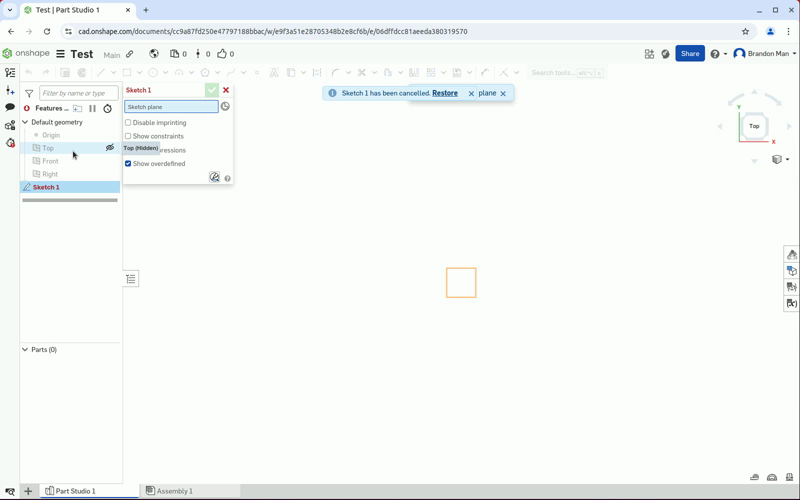
click(73, 150)
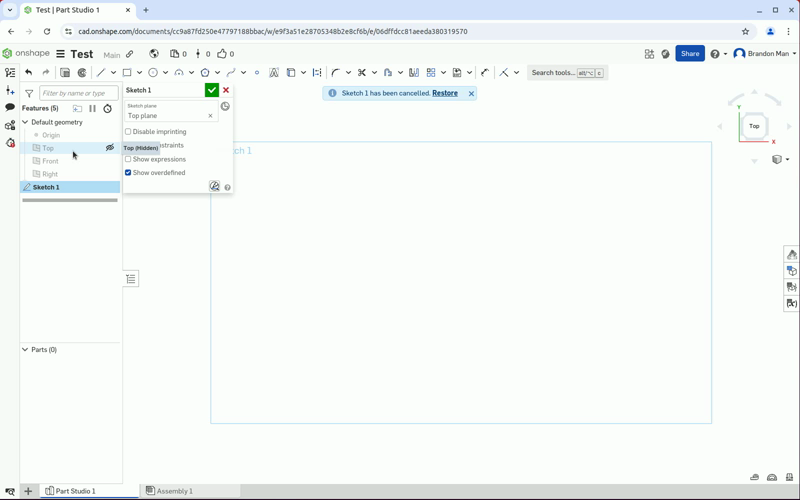
mouse_move(73, 352)
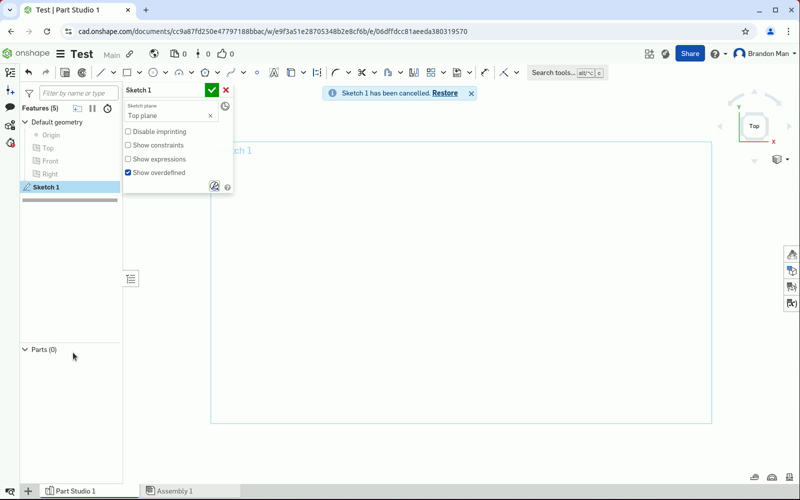
key(y)
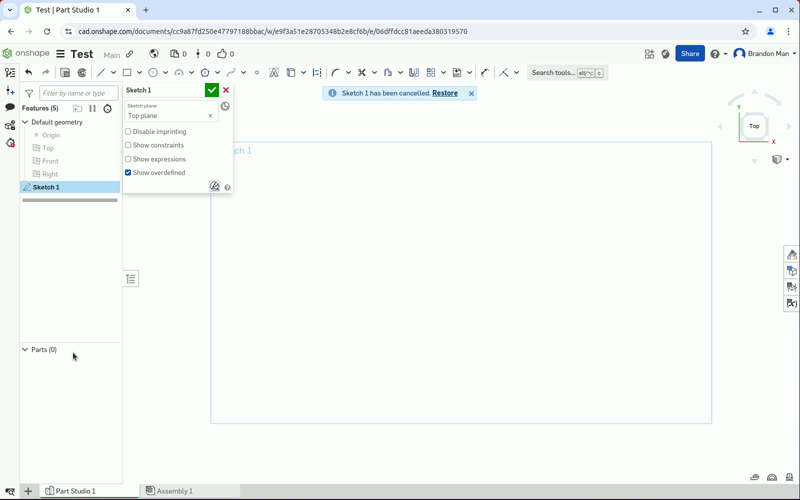
key(l)
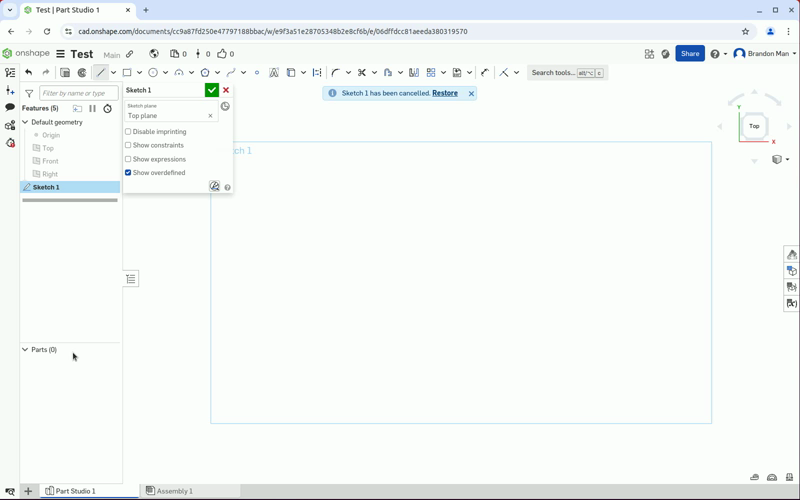
key_down(shift)
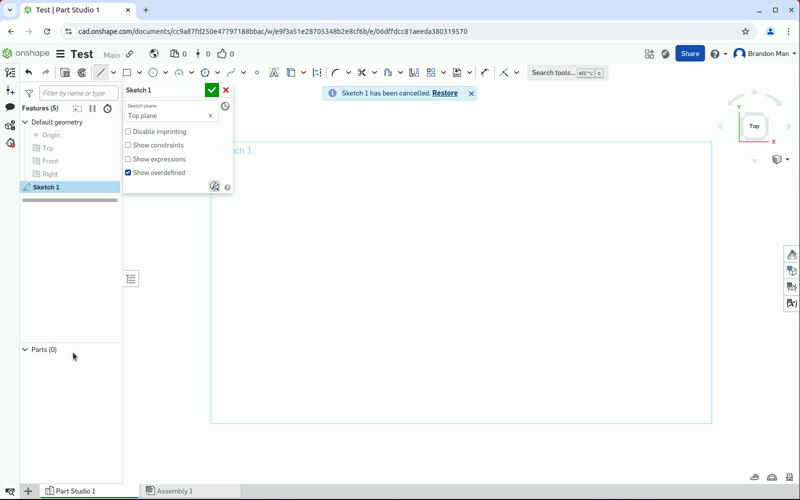
mouse_move(348, 375)
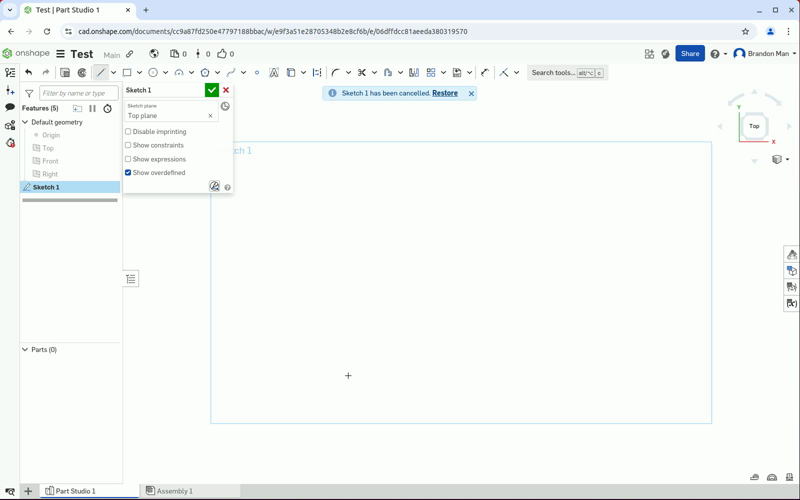
click(348, 375)
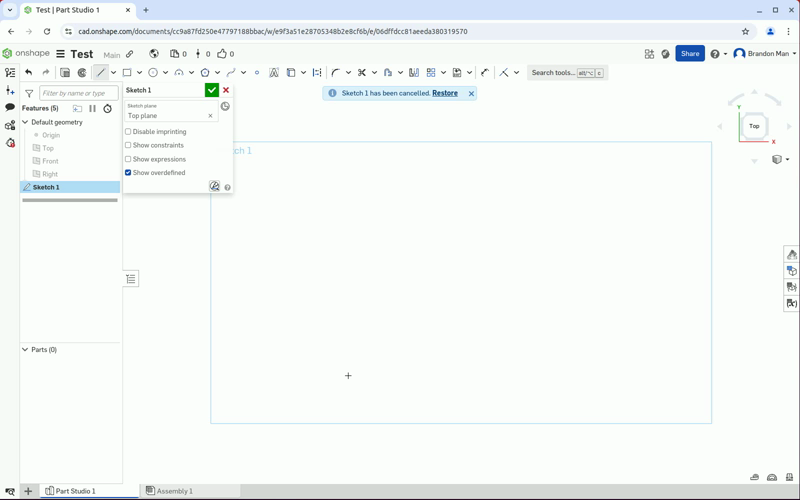
key_up(shift)
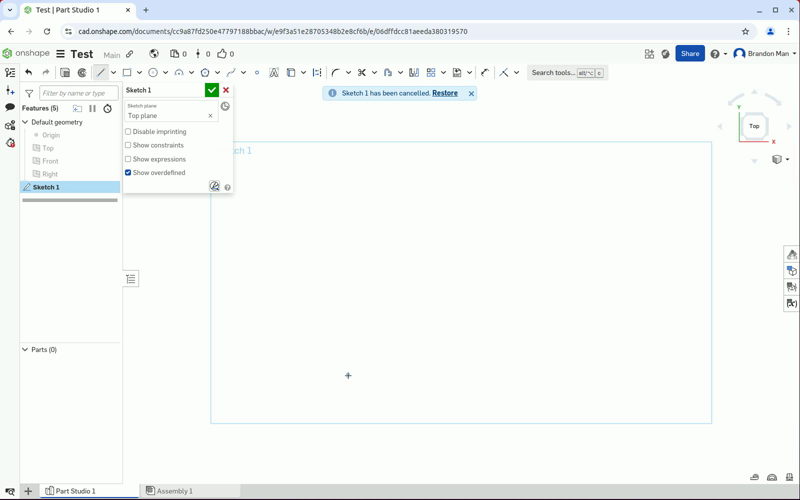
key_down(shift)
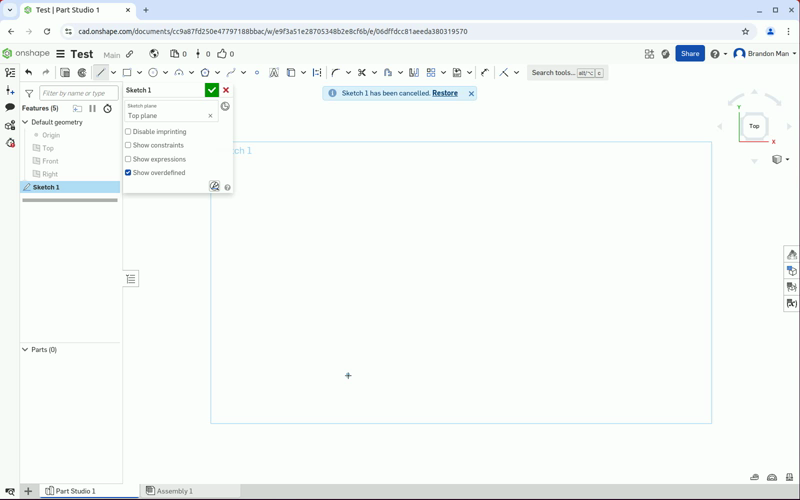
mouse_move(572, 375)
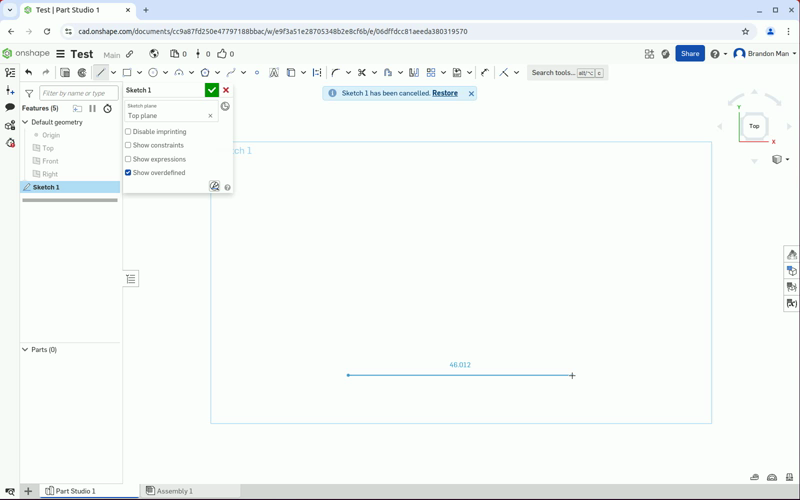
click(572, 375)
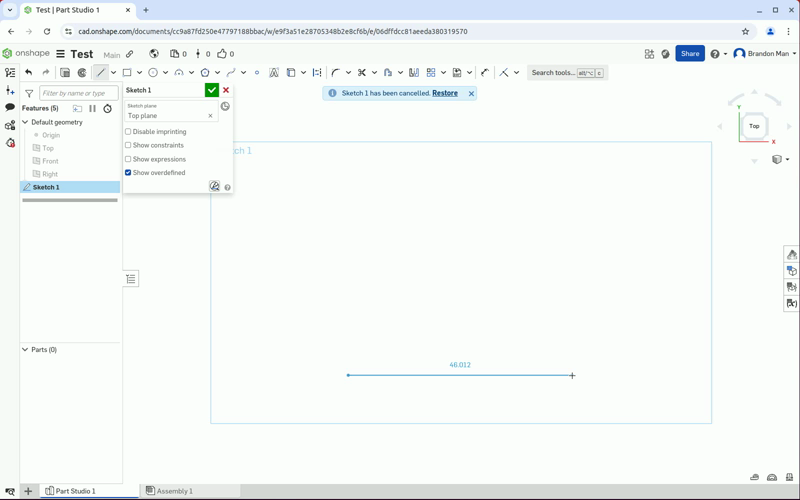
key_up(shift)
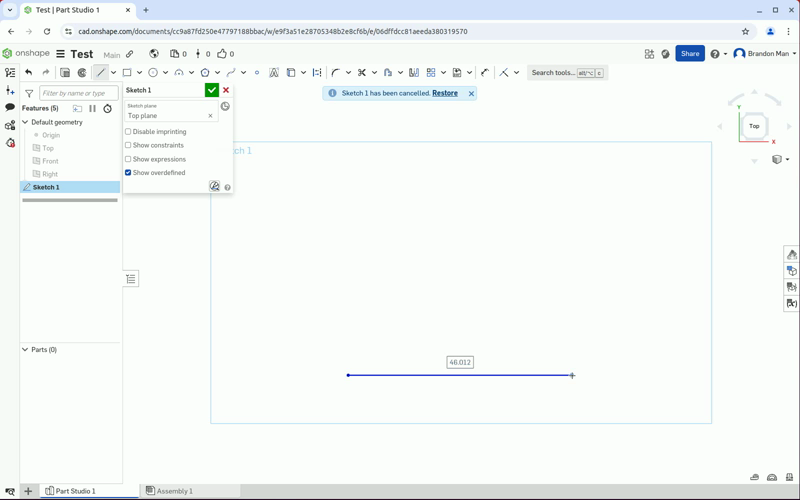
key_down(shift)
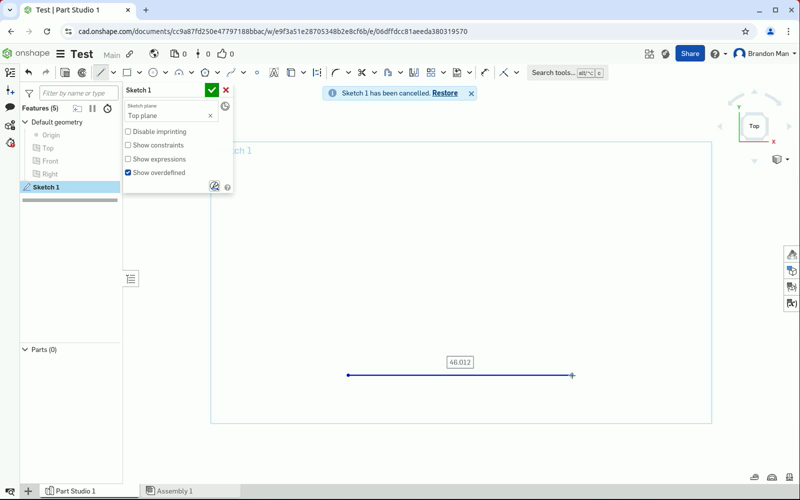
mouse_move(572, 191)
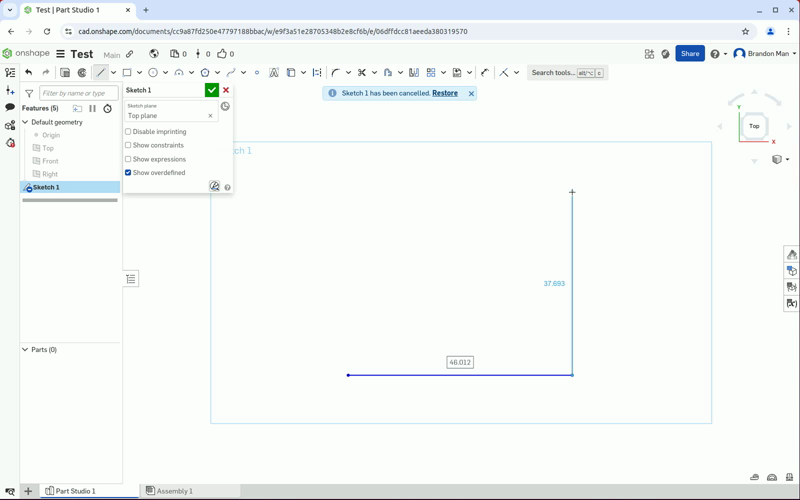
click(572, 191)
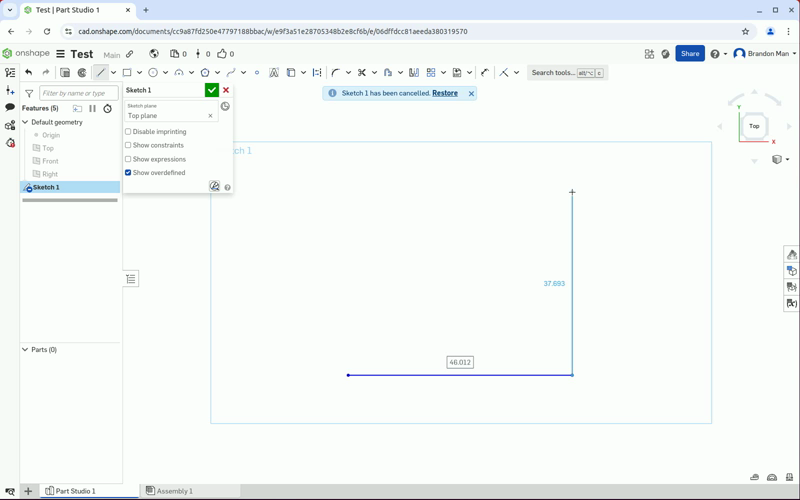
key_up(shift)
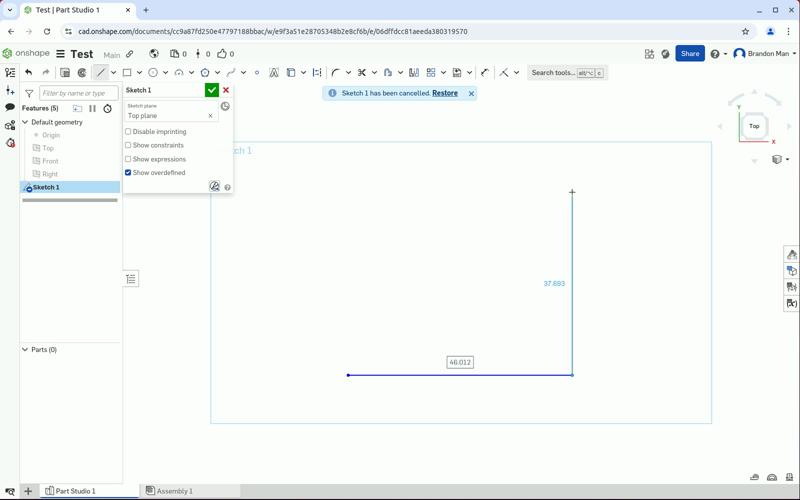
key_down(shift)
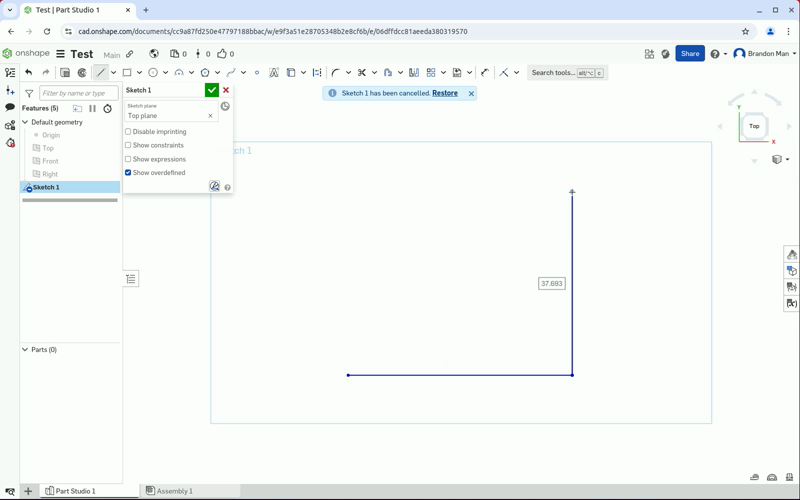
mouse_move(348, 191)
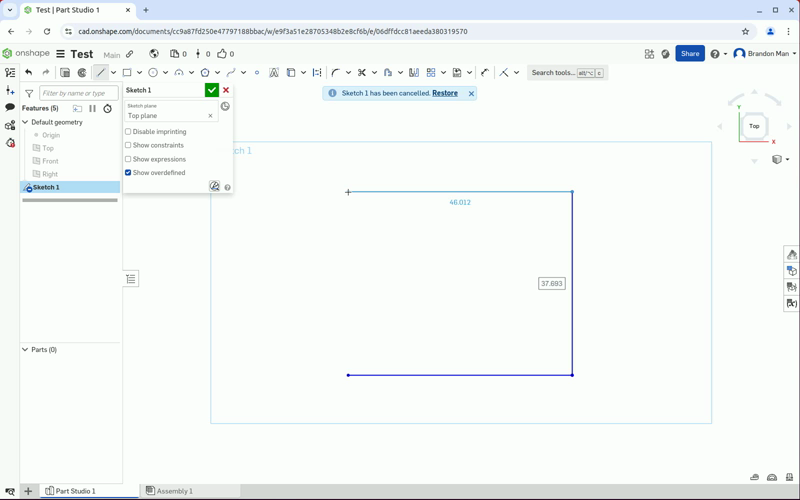
click(348, 191)
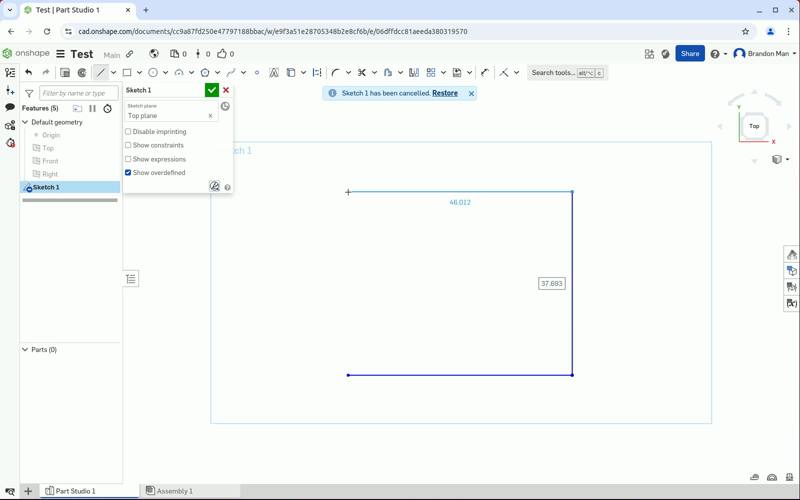
key_up(shift)
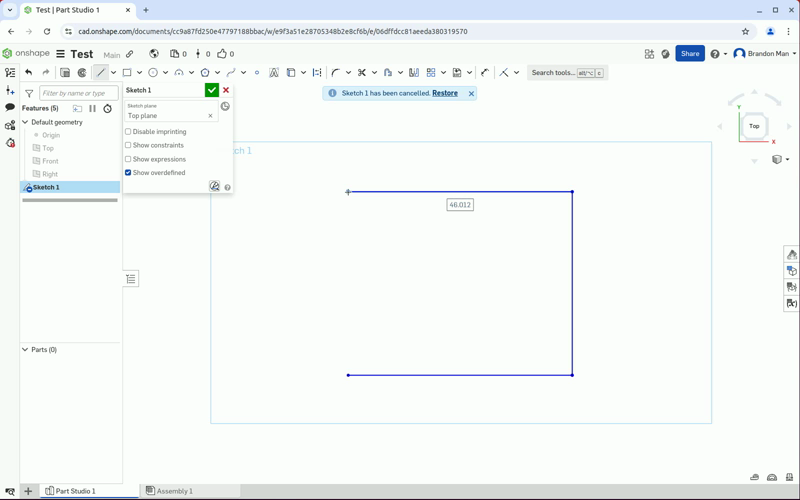
key_down(shift)
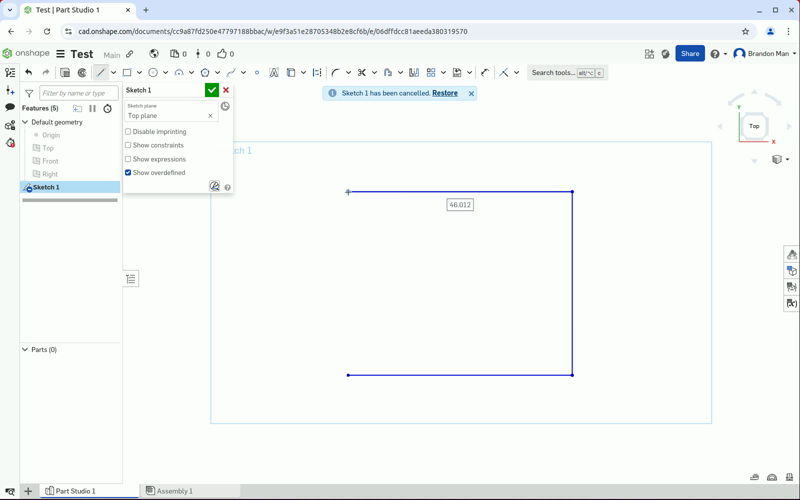
mouse_move(348, 375)
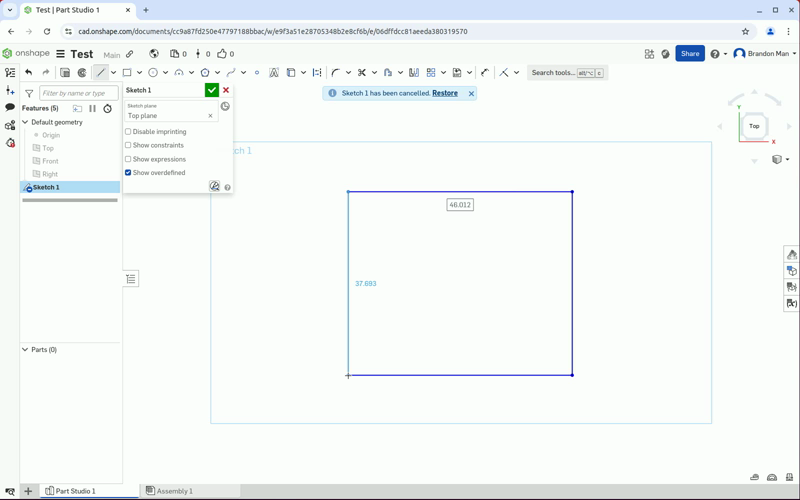
key_up(shift)
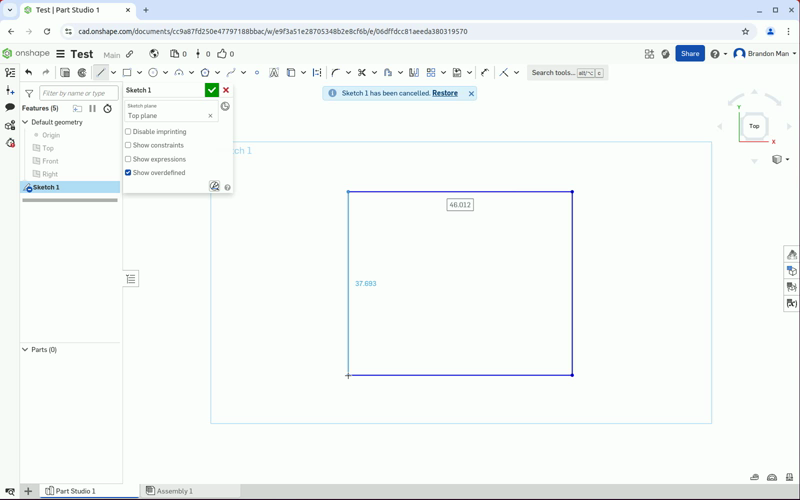
click(348, 375)
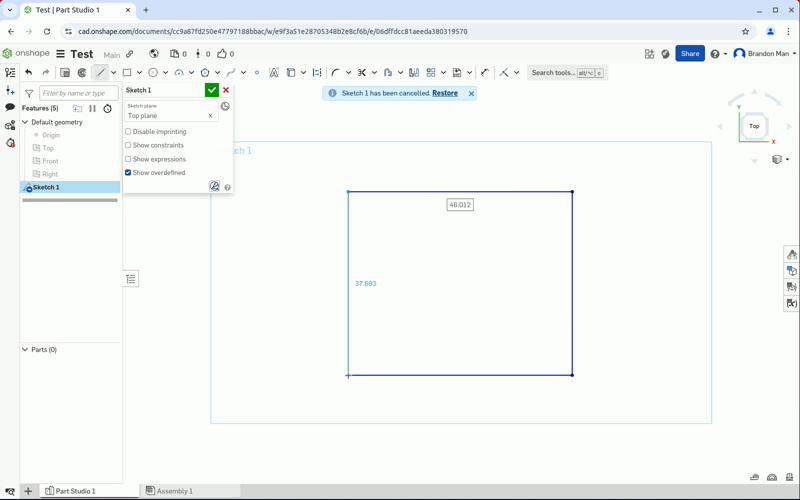
key(esc)
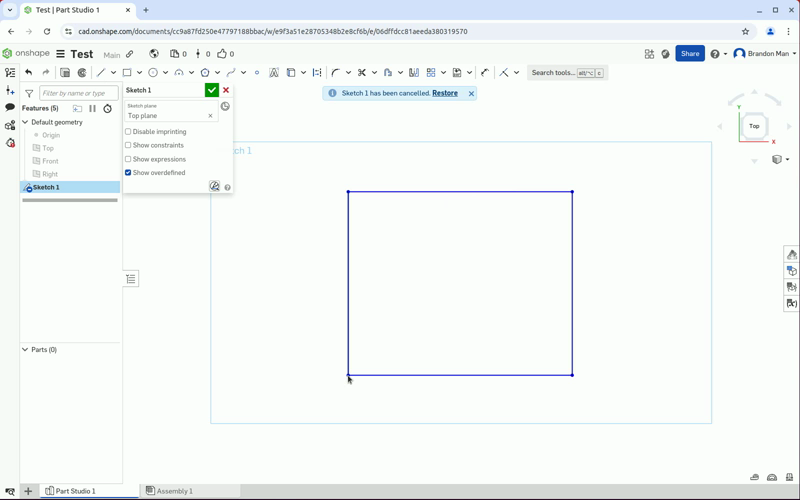
mouse_move(411, 310)
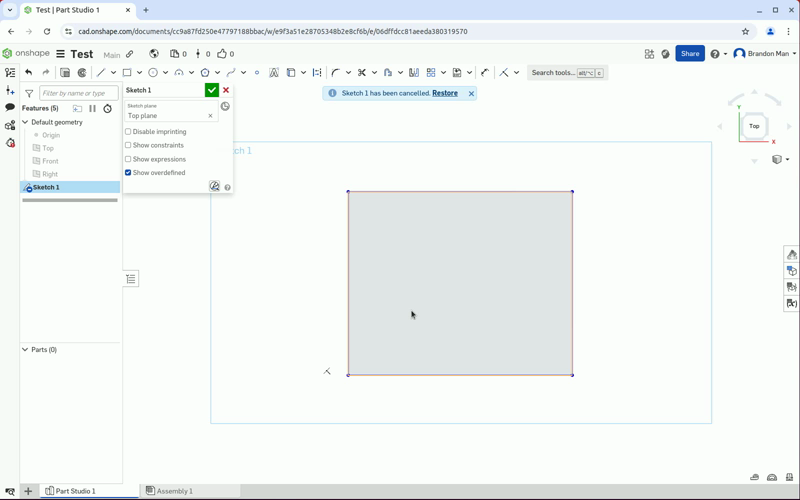
click(411, 310)
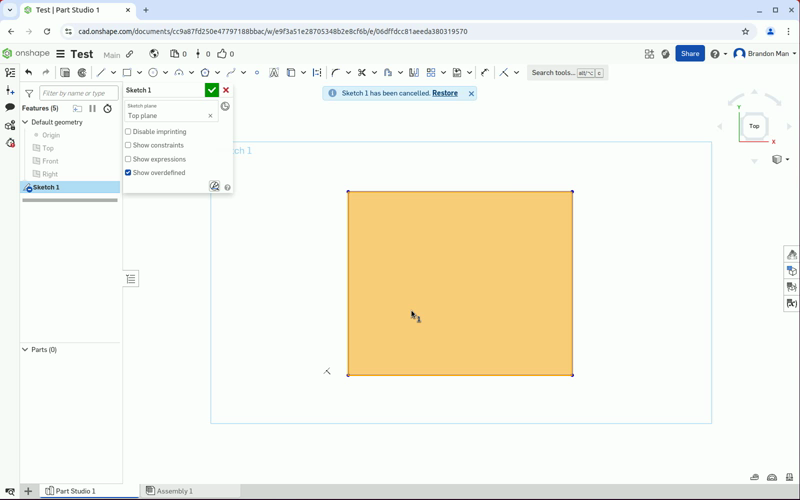
mouse_move(73, 352)
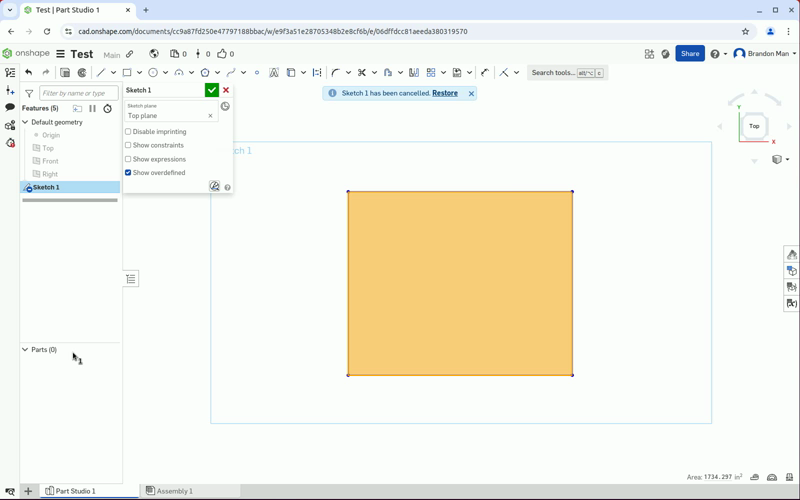
key(shift+y)
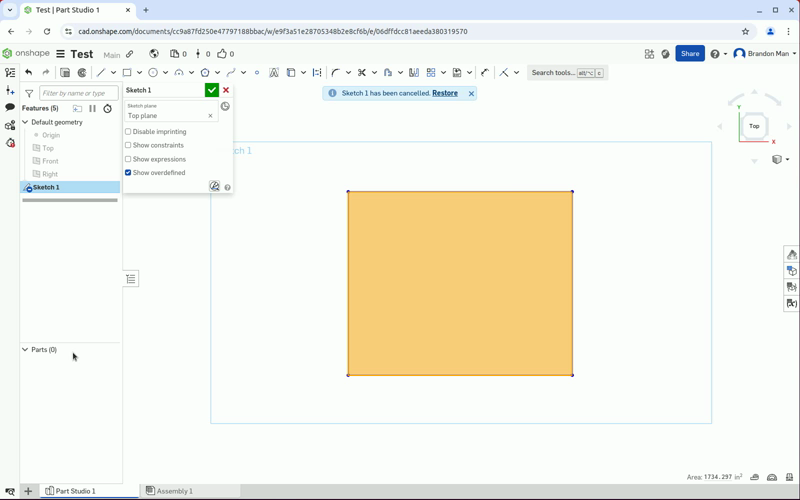
key(shift+e)
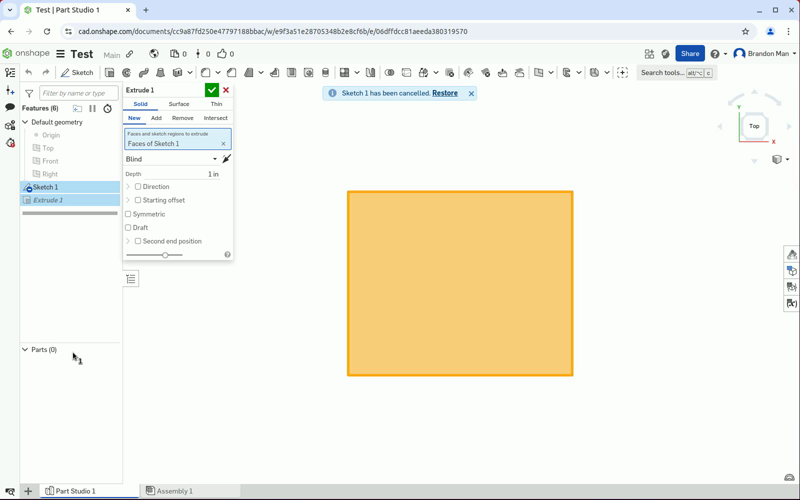
mouse_move(143, 106)
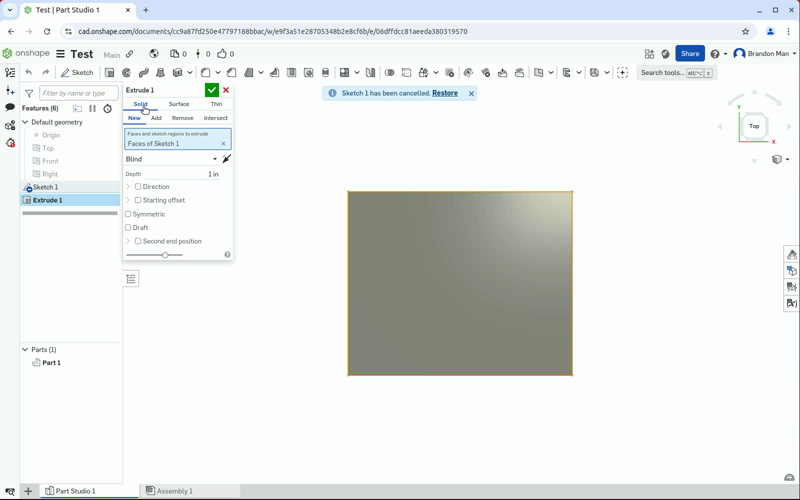
click(143, 106)
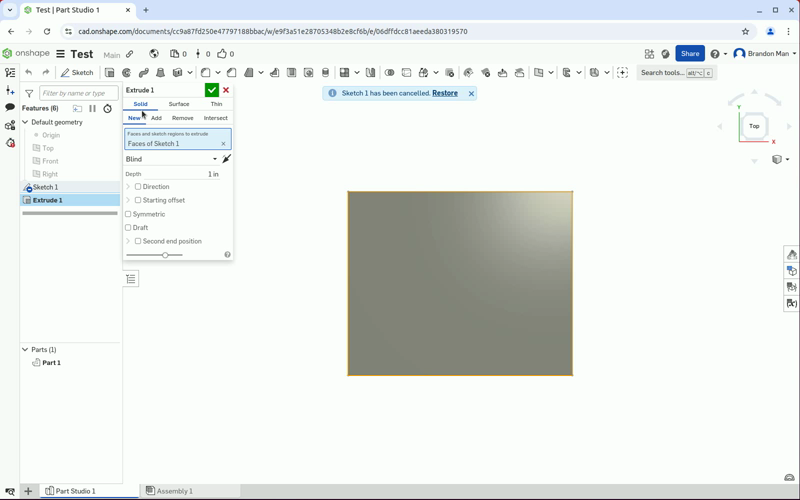
mouse_move(137, 120)
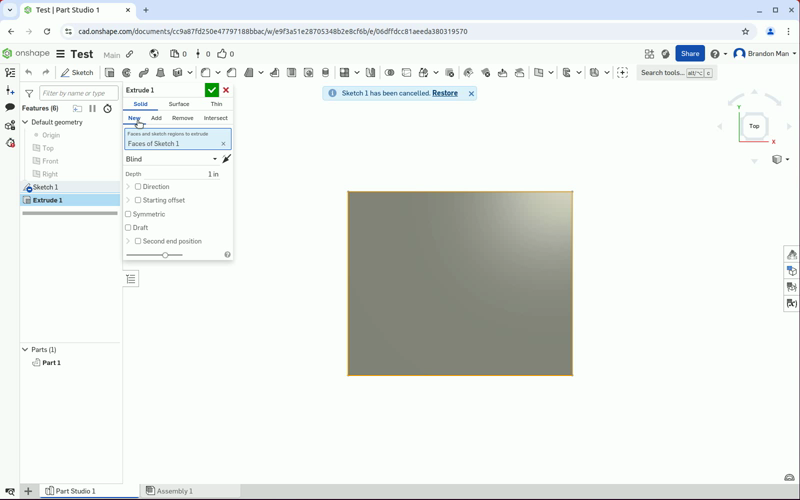
click(137, 120)
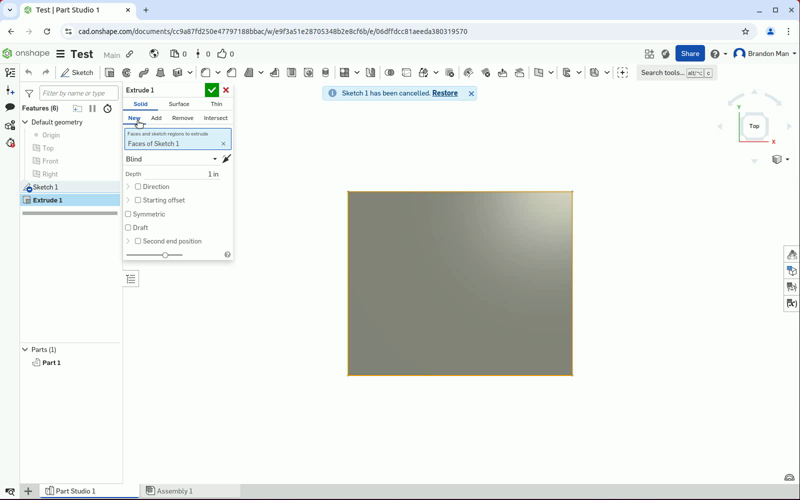
key(tab, 4)
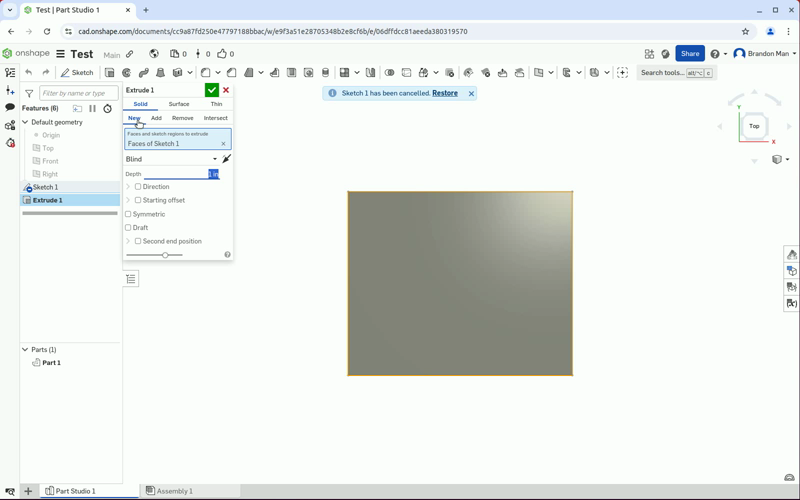
text(0.722)
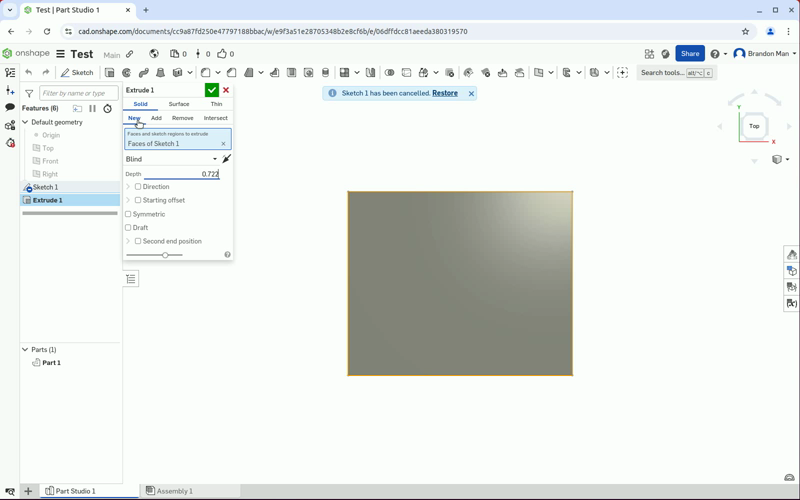
key(enter)
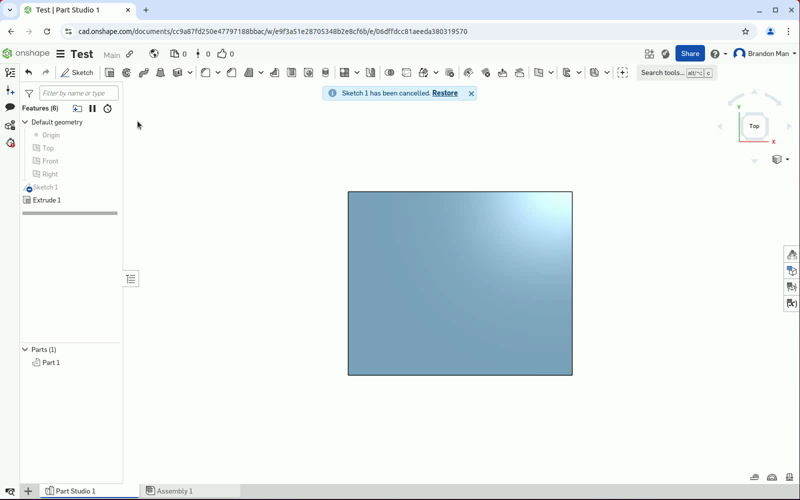
key(shift+h)
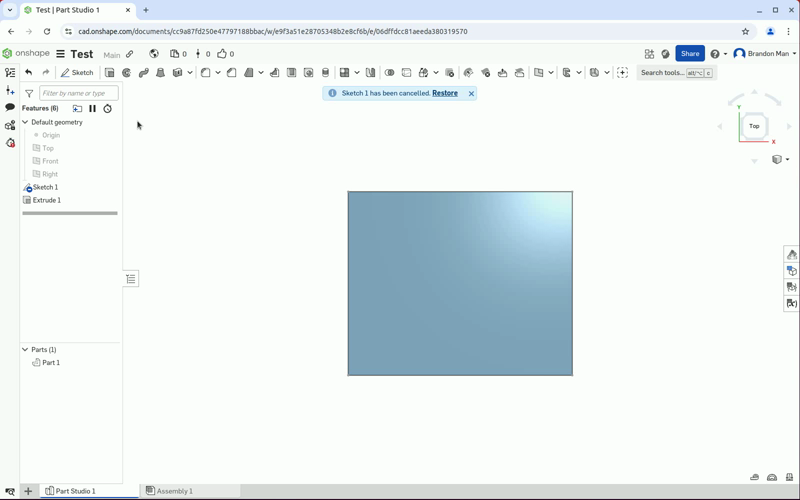
key(shift+h)
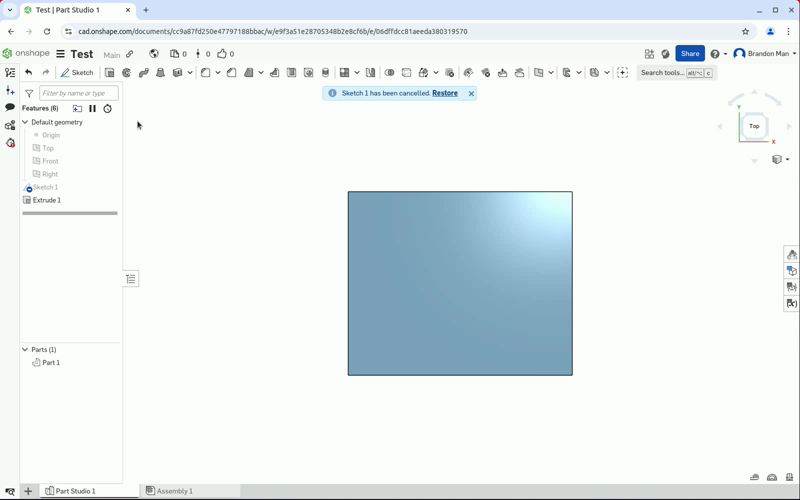
mouse_move(73, 189)
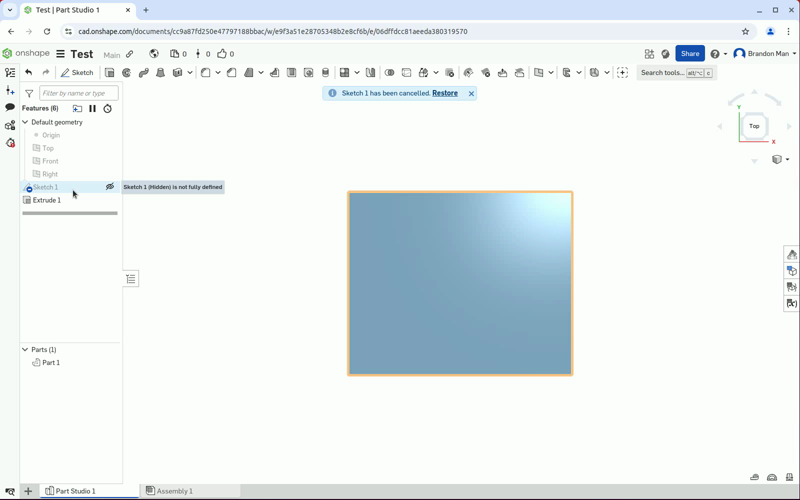
click(73, 189)
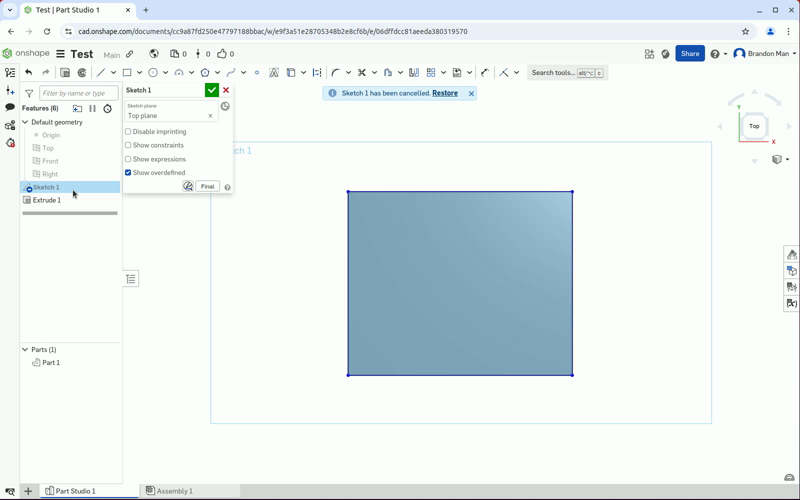
mouse_move(229, 92)
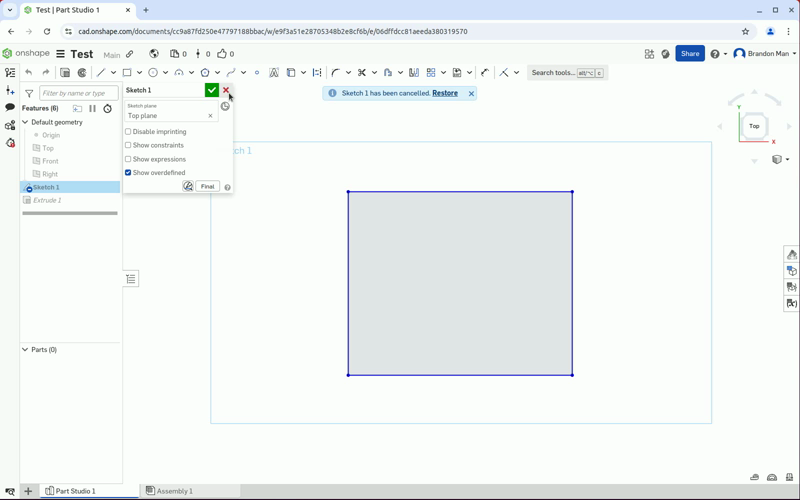
click(229, 92)
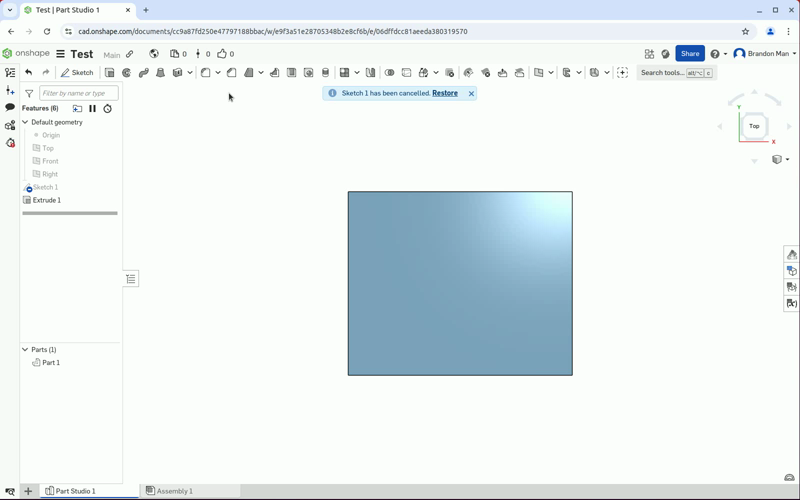
mouse_move(541, 75)
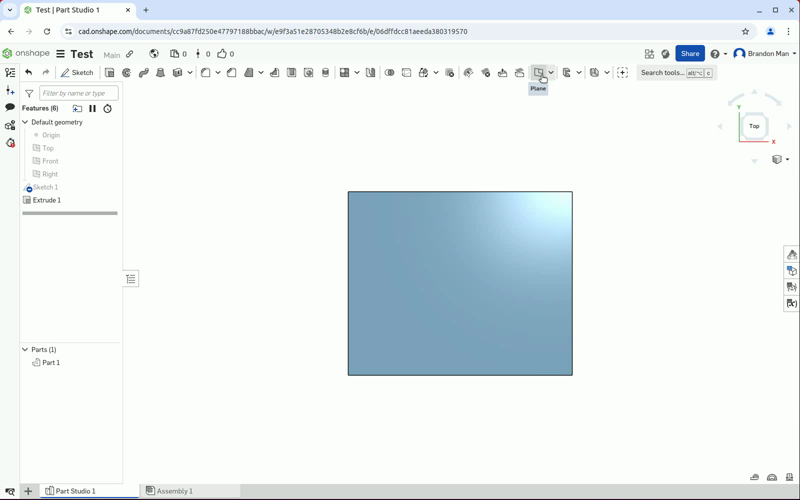
click(541, 75)
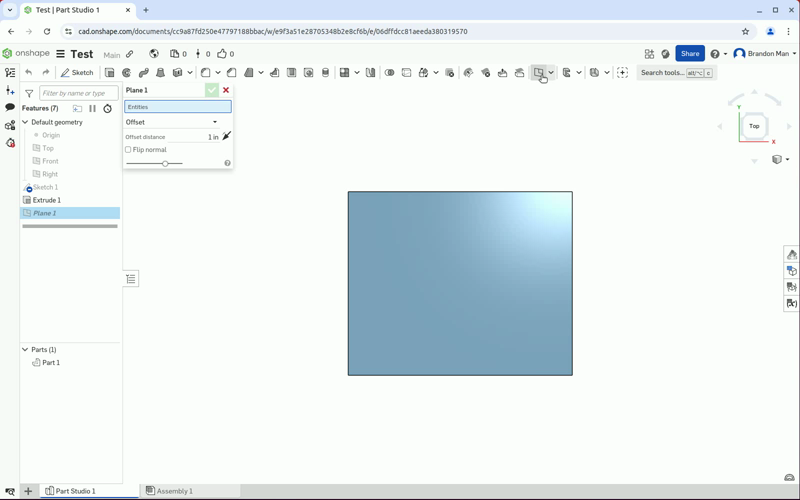
mouse_move(73, 150)
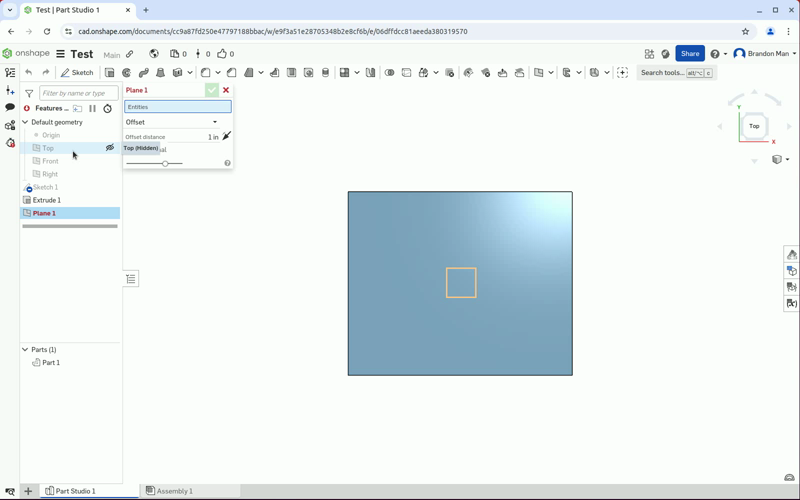
click(73, 150)
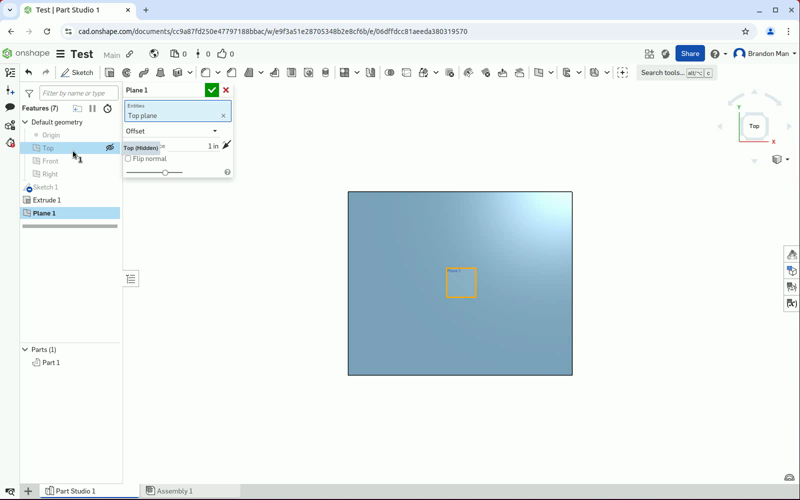
key(tab, 2)
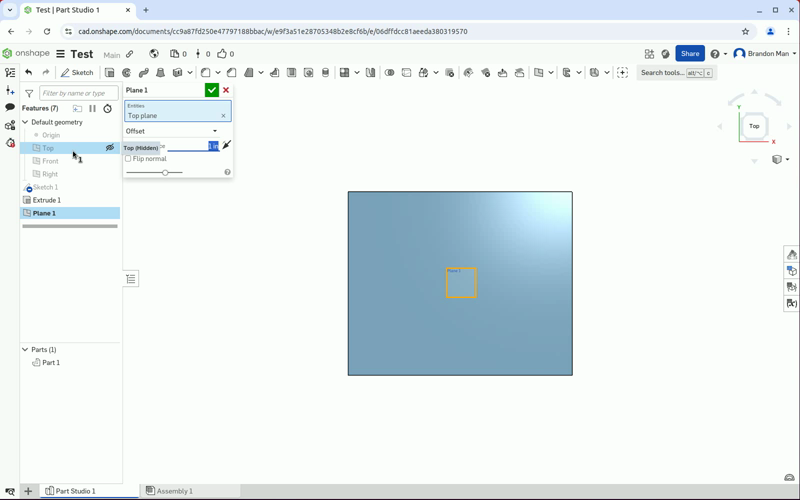
text(0.709)
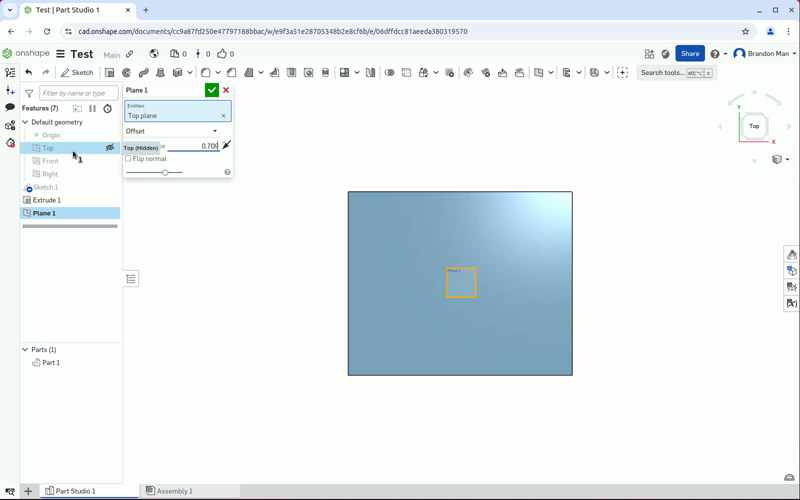
key(enter, 2)
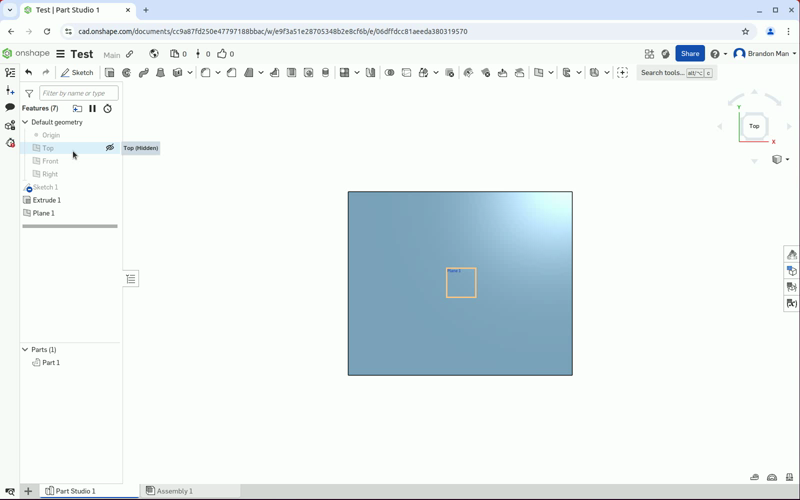
key(shift+s)
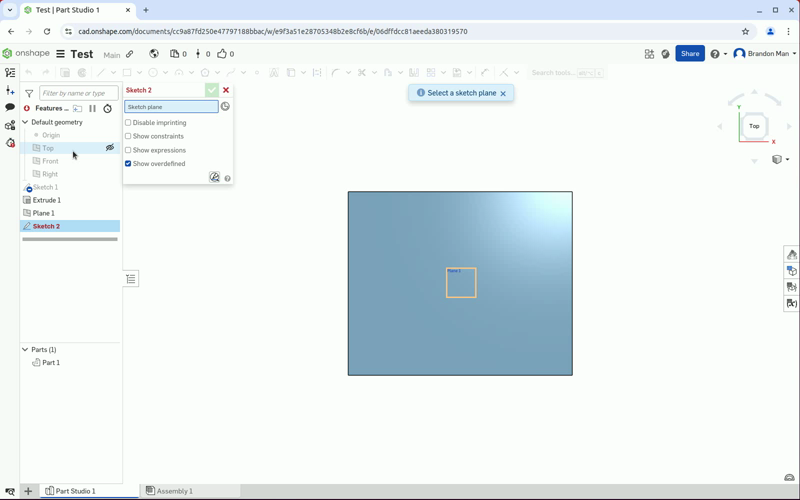
mouse_move(73, 215)
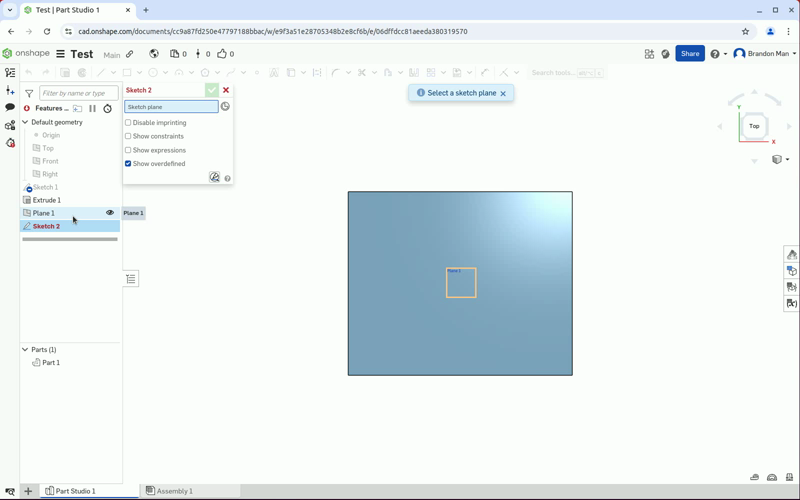
click(73, 215)
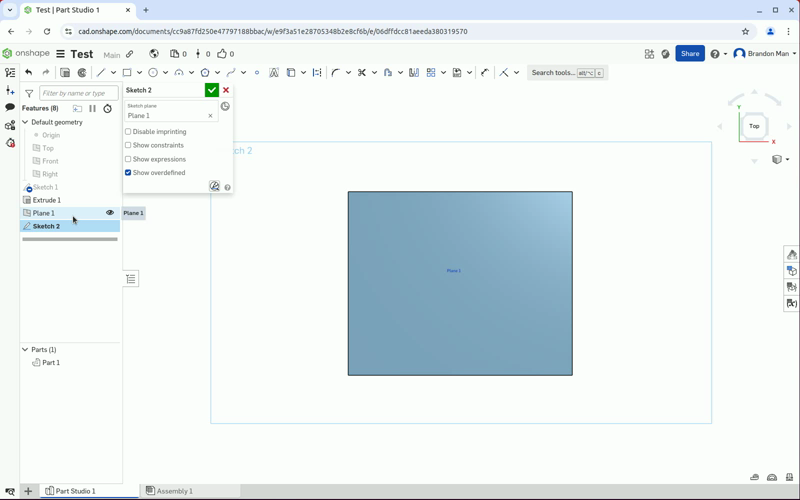
mouse_move(73, 352)
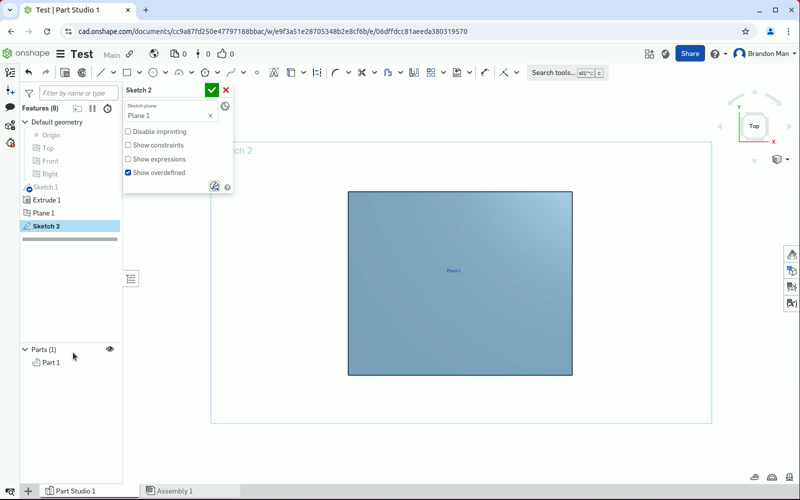
key(y)
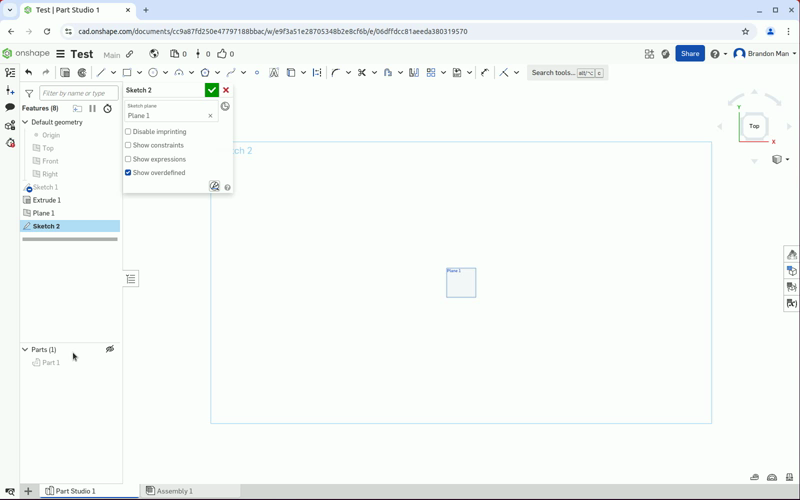
key(l)
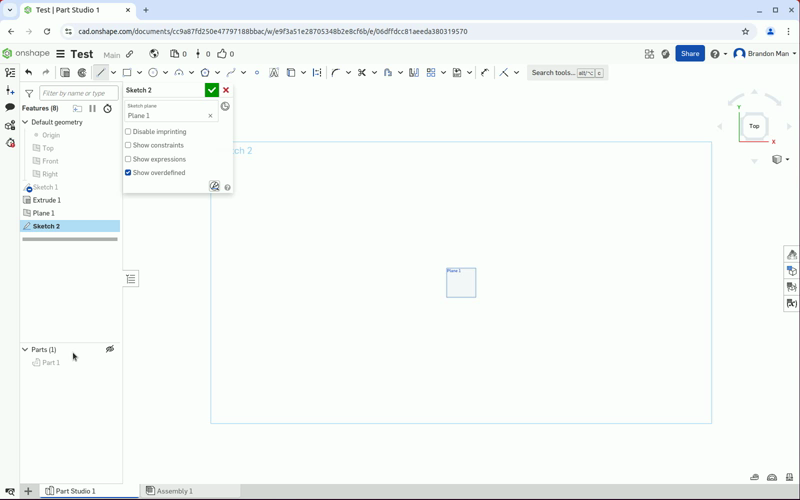
key_down(shift)
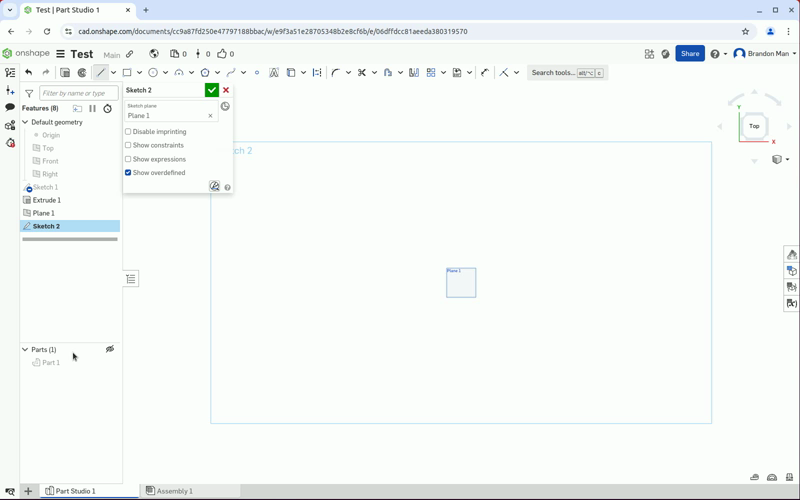
mouse_move(364, 241)
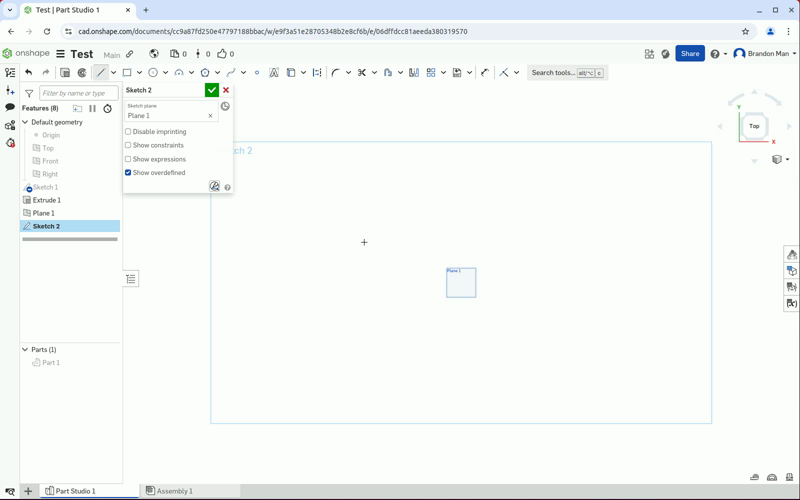
click(364, 241)
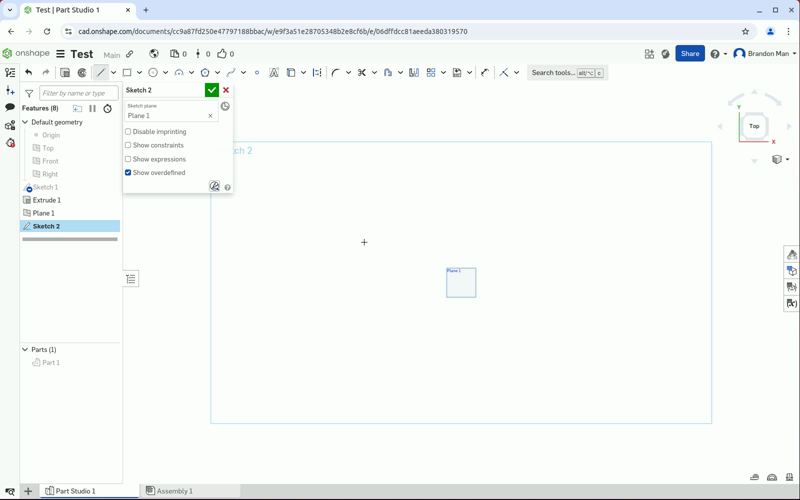
key_up(shift)
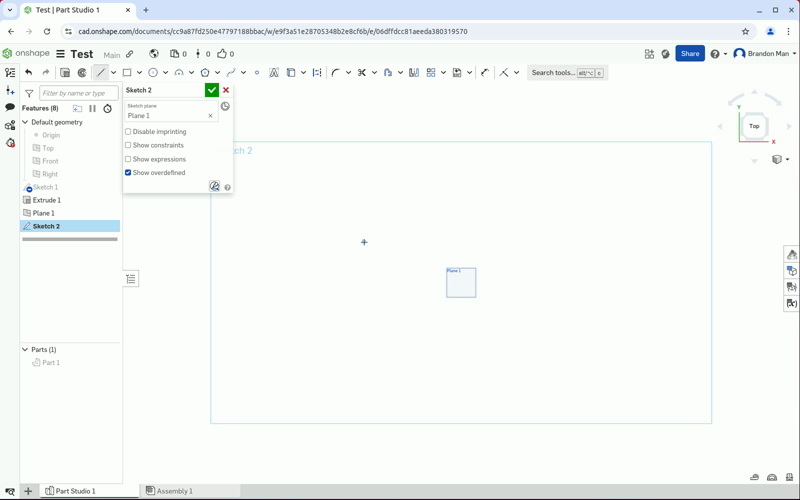
key_down(shift)
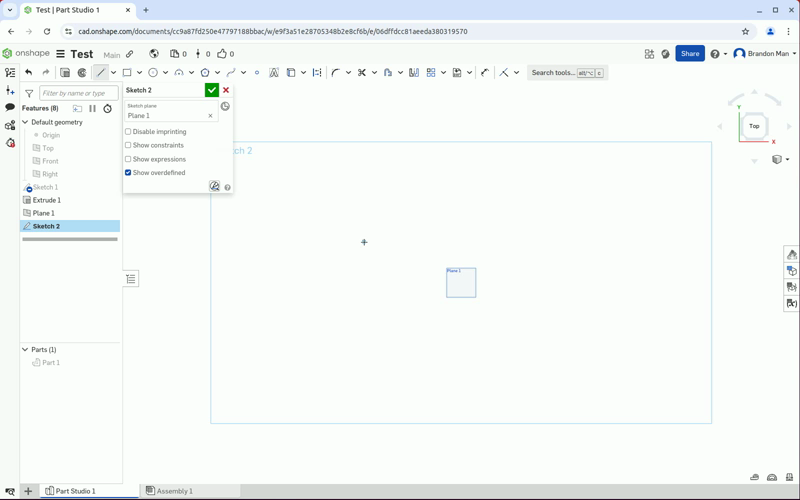
mouse_move(394, 241)
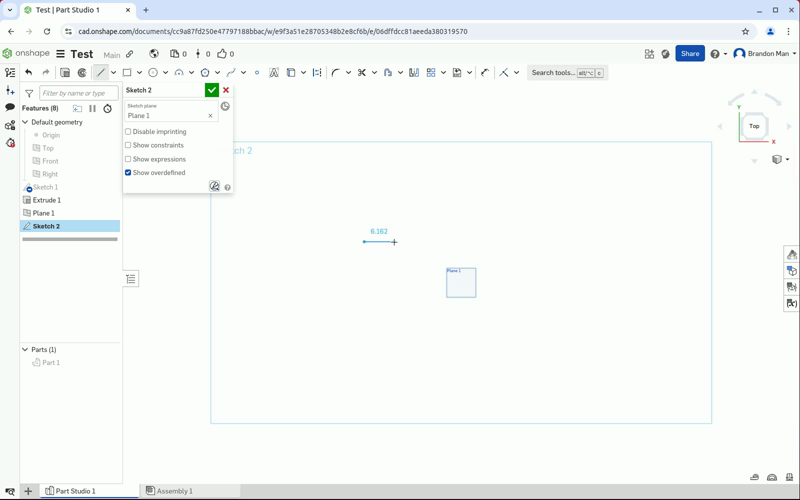
mouse_move(380, 241)
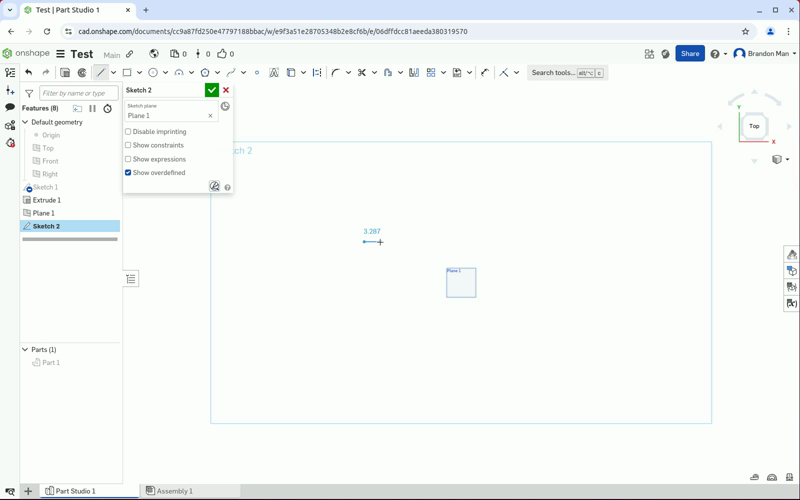
click(380, 241)
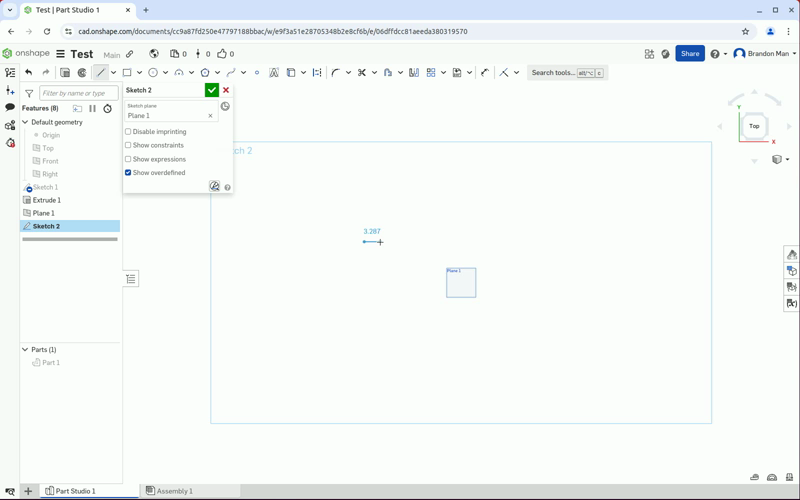
key_up(shift)
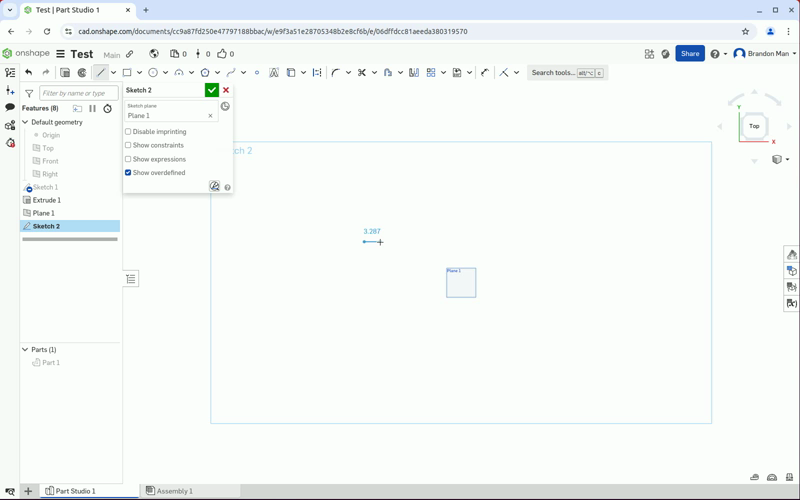
key_down(shift)
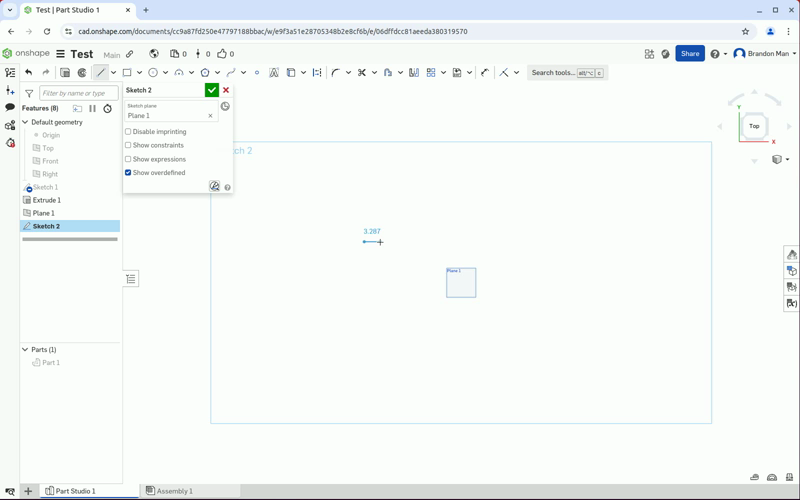
mouse_move(410, 241)
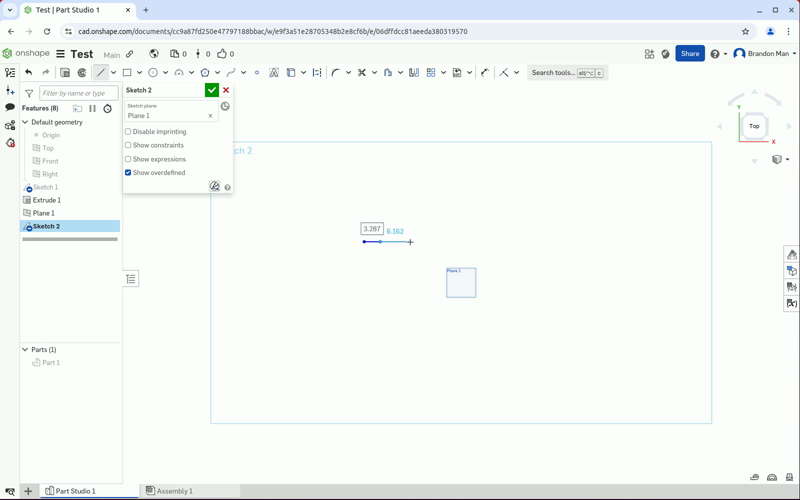
mouse_move(380, 200)
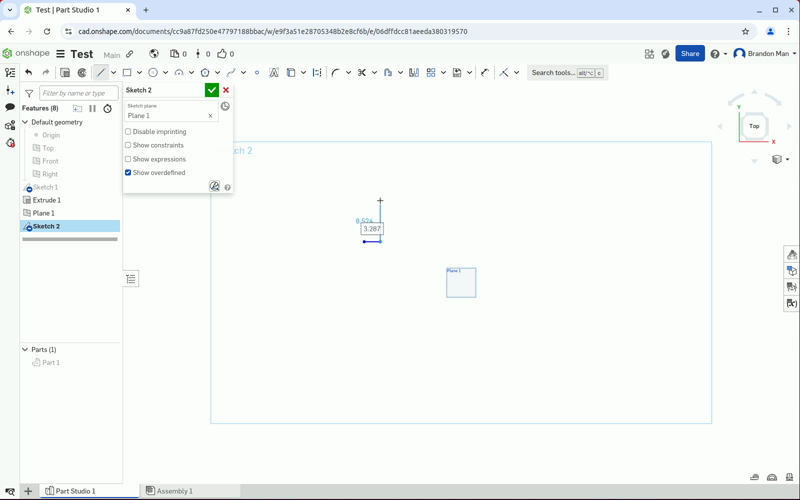
click(380, 200)
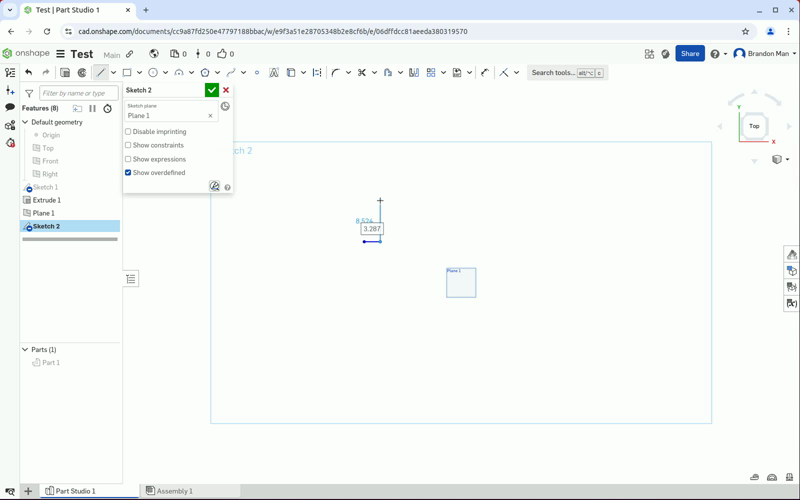
key_up(shift)
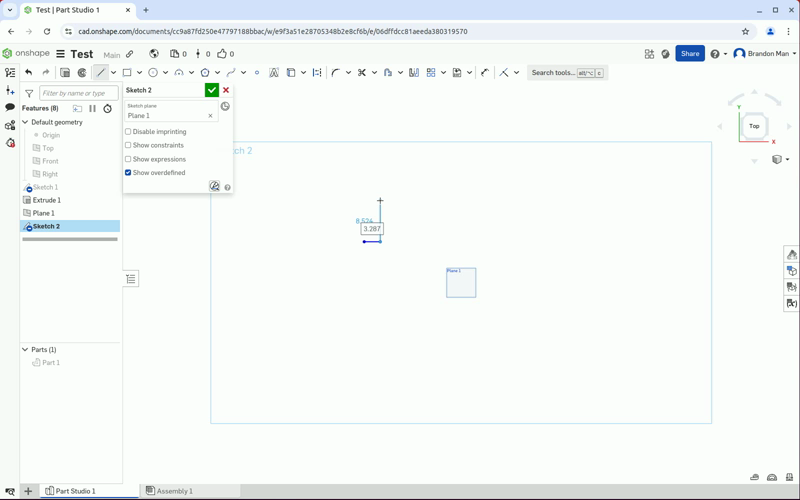
key_down(shift)
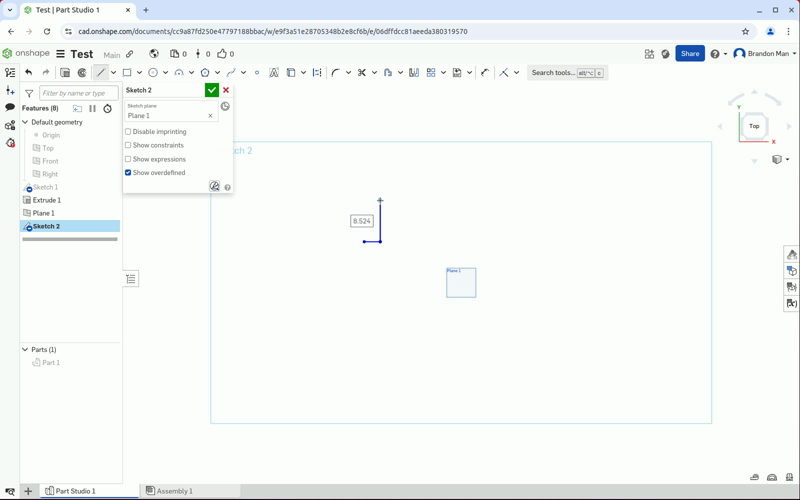
mouse_move(410, 200)
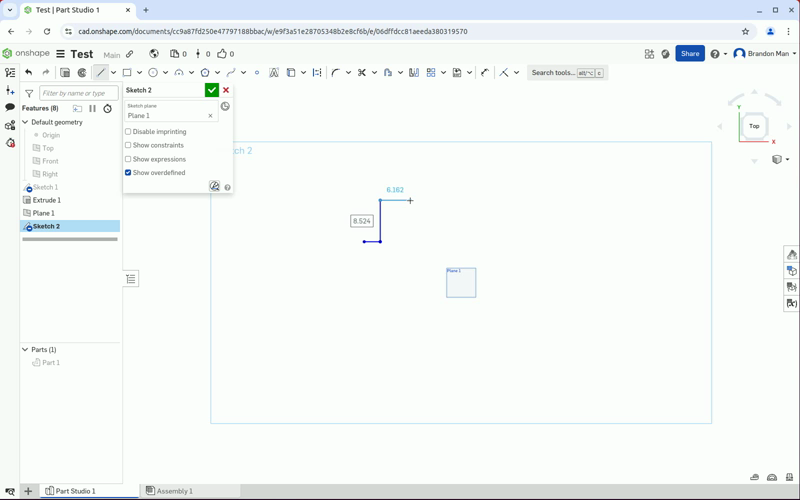
mouse_move(377, 200)
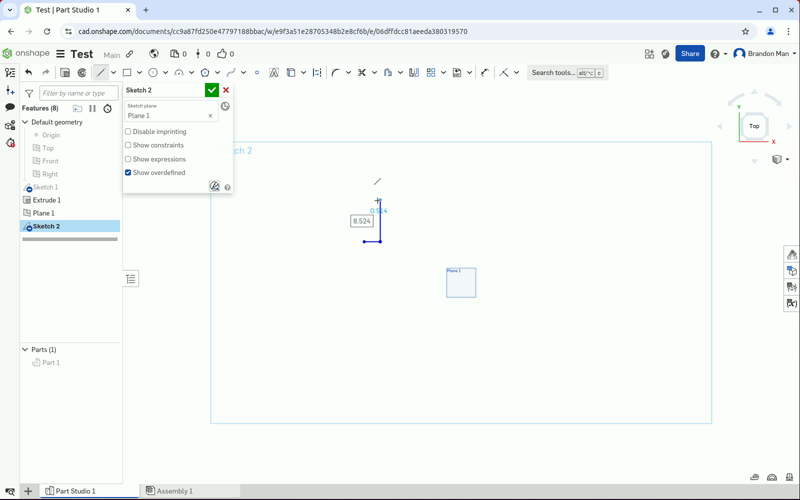
scroll(6)
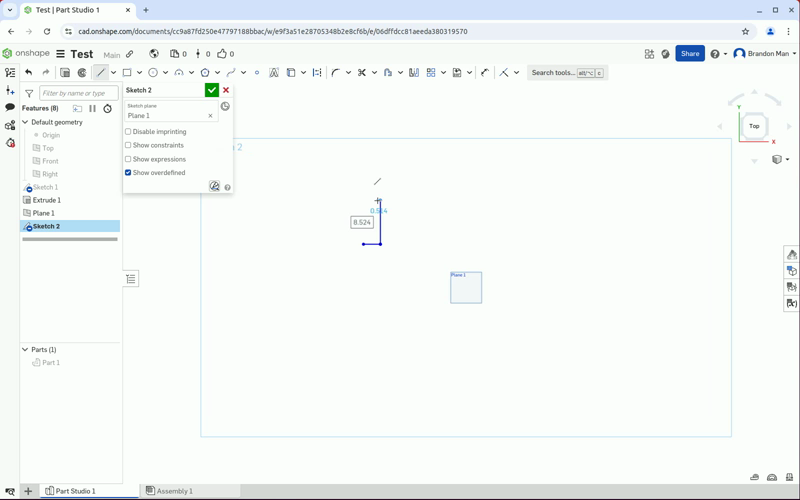
scroll(6)
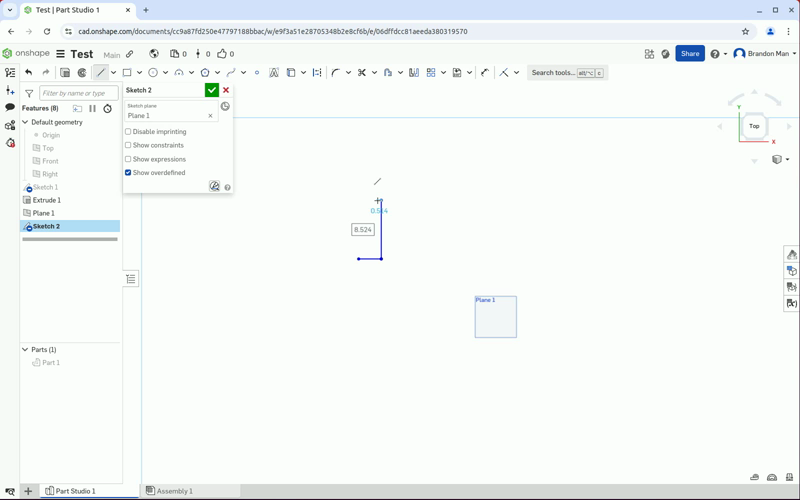
scroll(6)
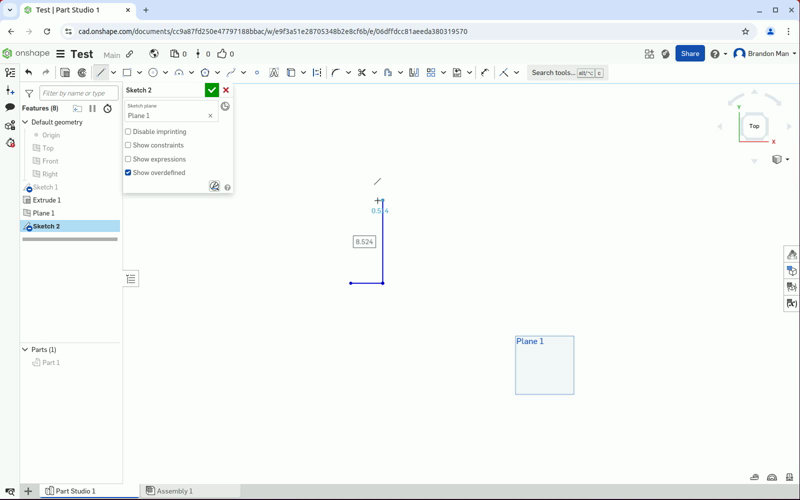
scroll(6)
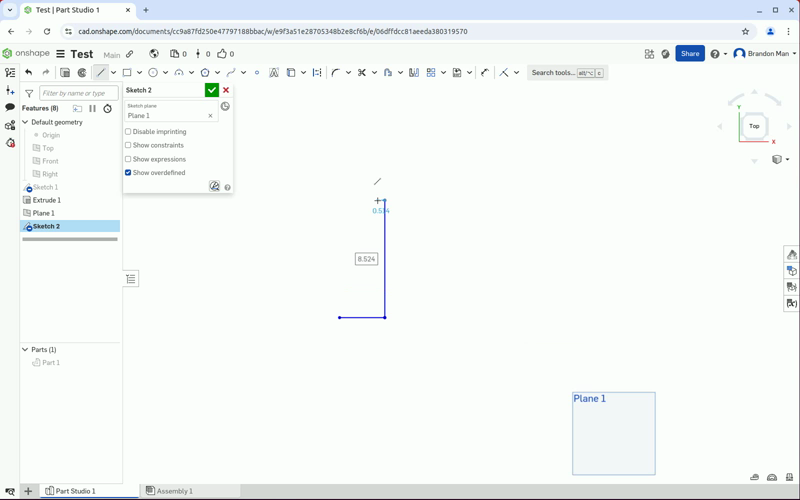
scroll(6)
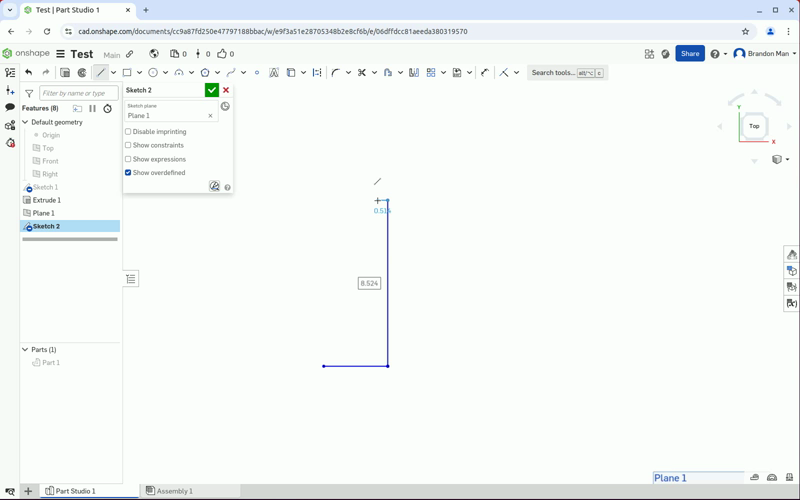
scroll(6)
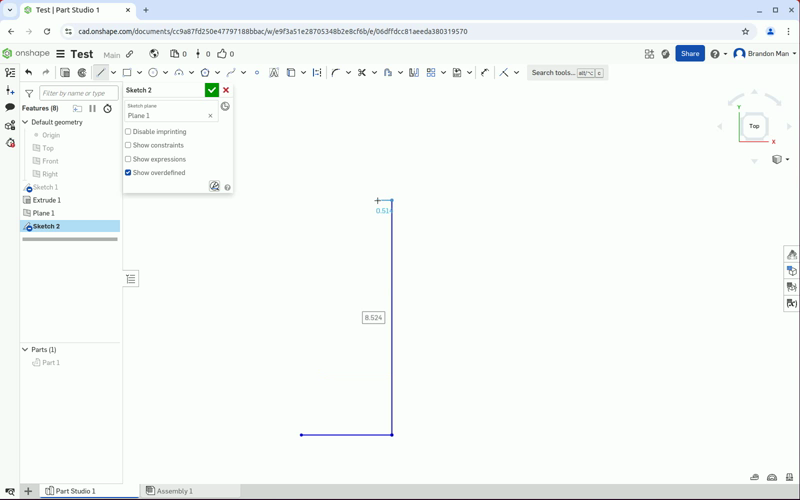
scroll(6)
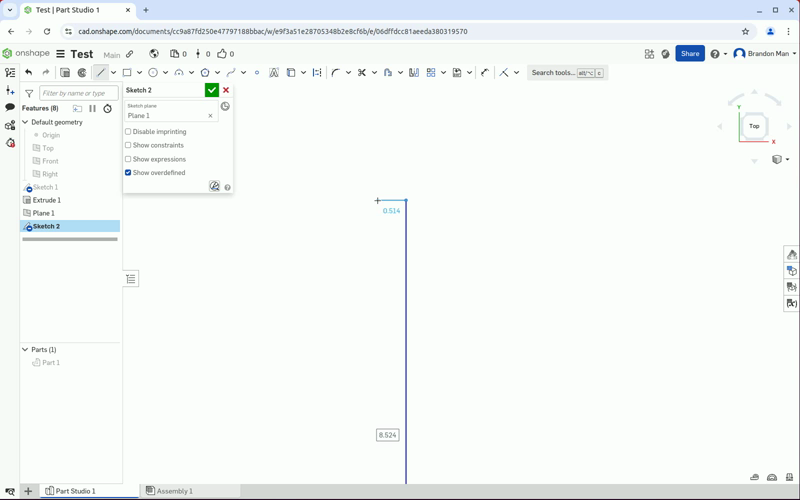
click(377, 200)
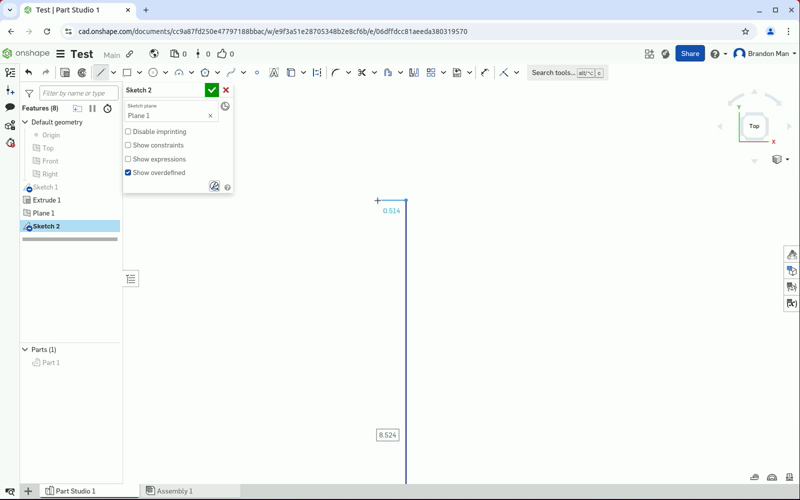
scroll(-6)
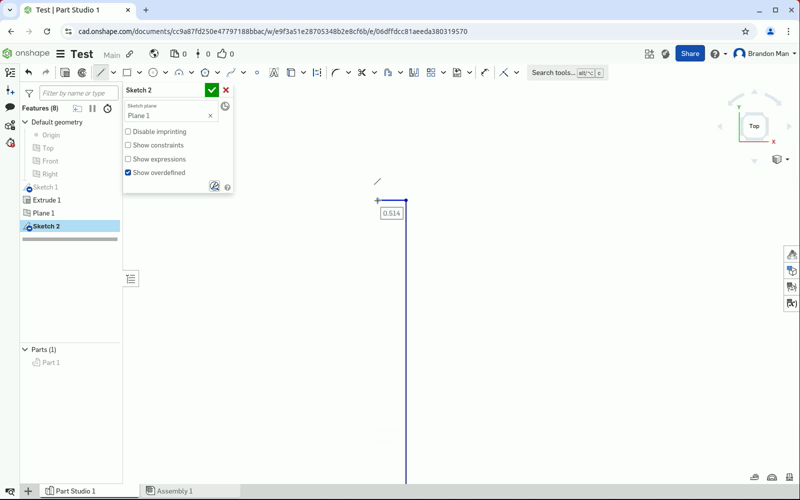
scroll(-6)
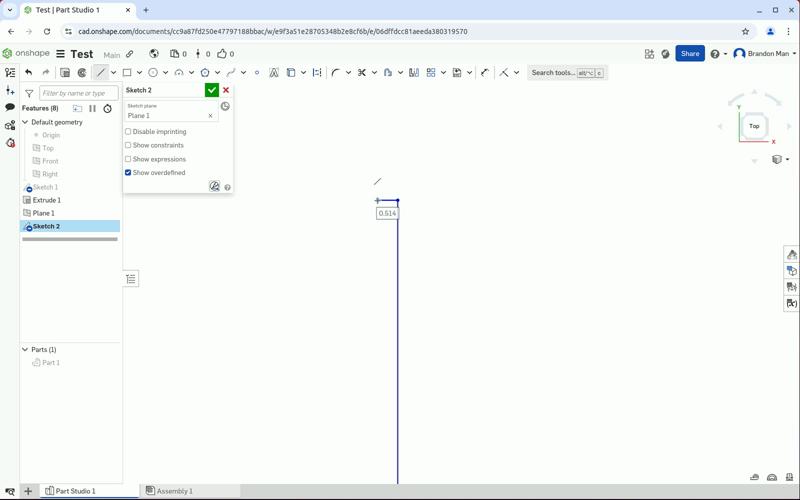
scroll(-6)
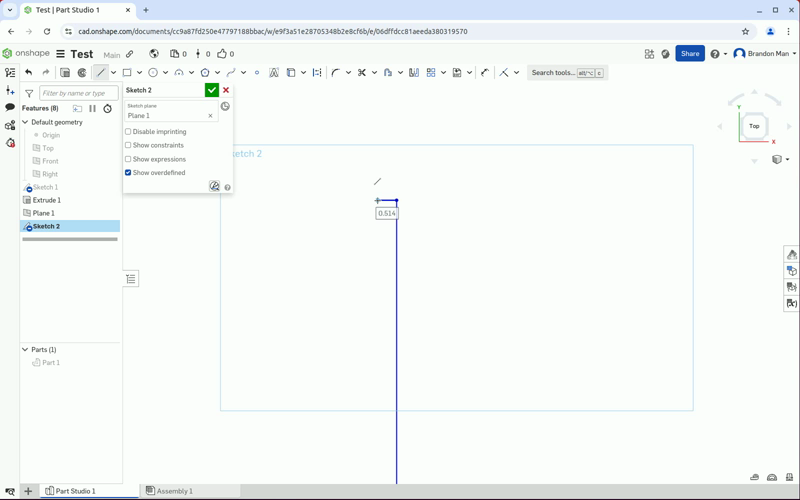
scroll(-6)
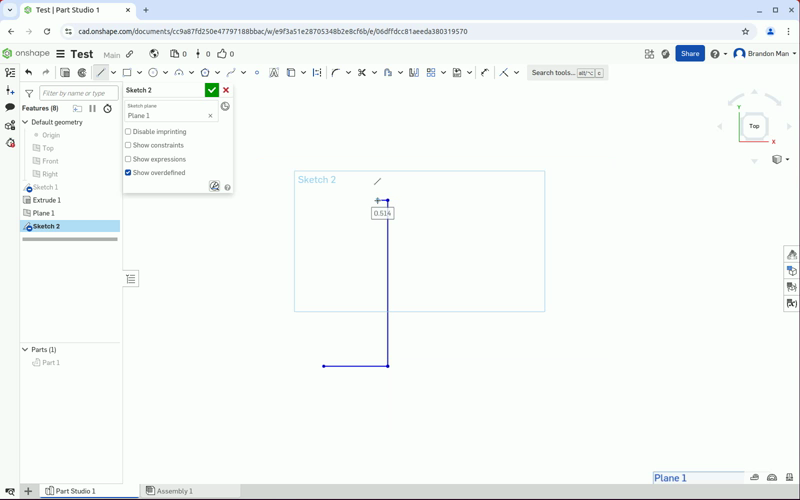
scroll(-6)
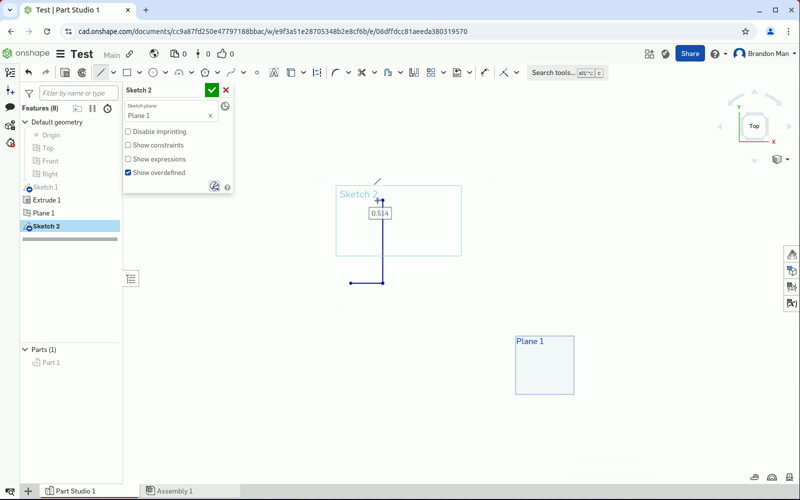
scroll(-6)
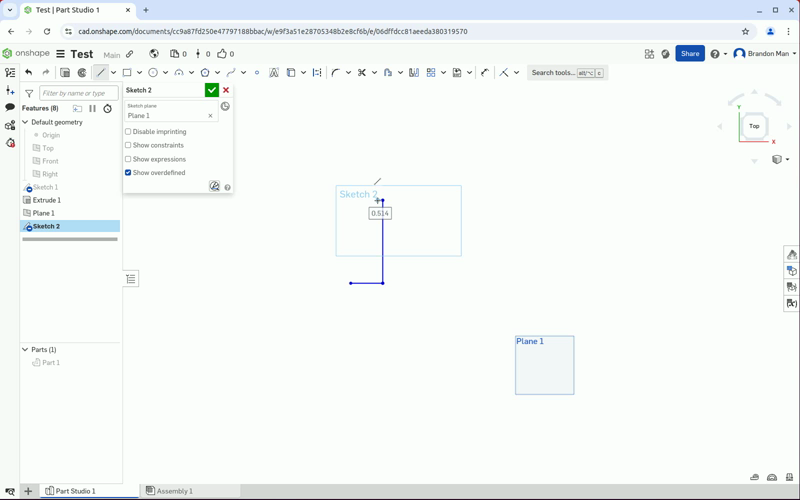
scroll(-6)
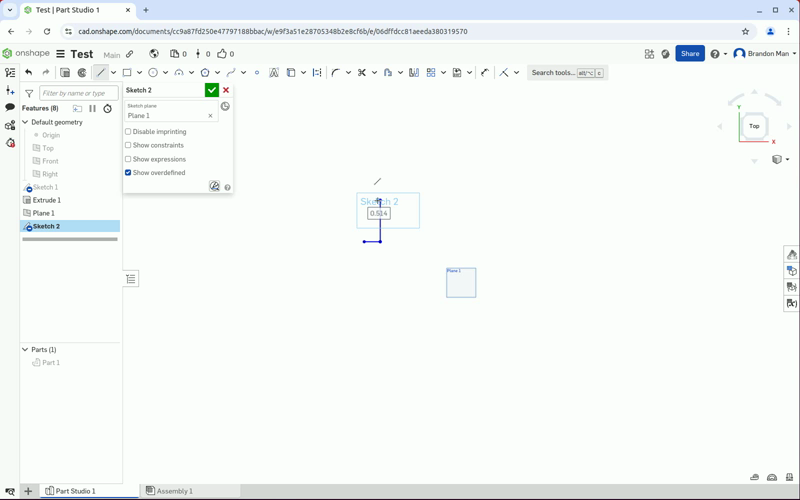
key_up(shift)
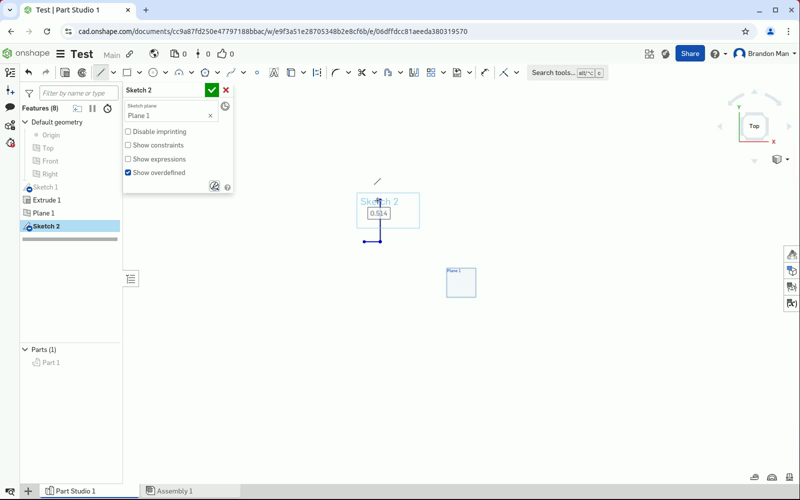
key_down(shift)
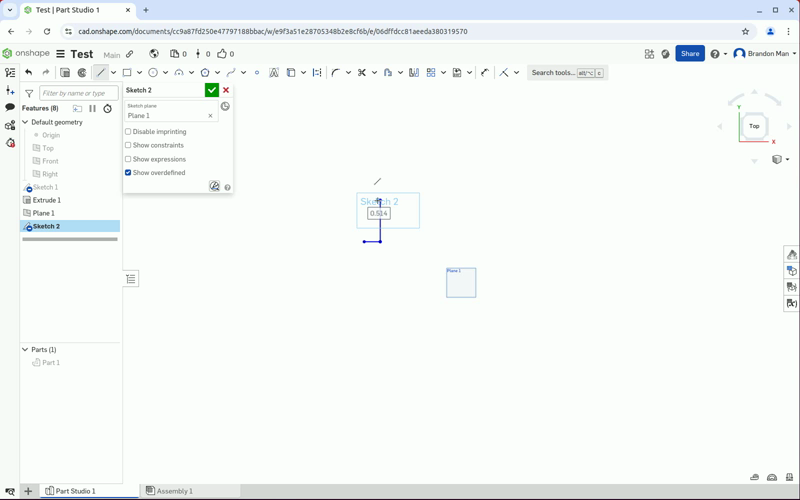
mouse_move(407, 200)
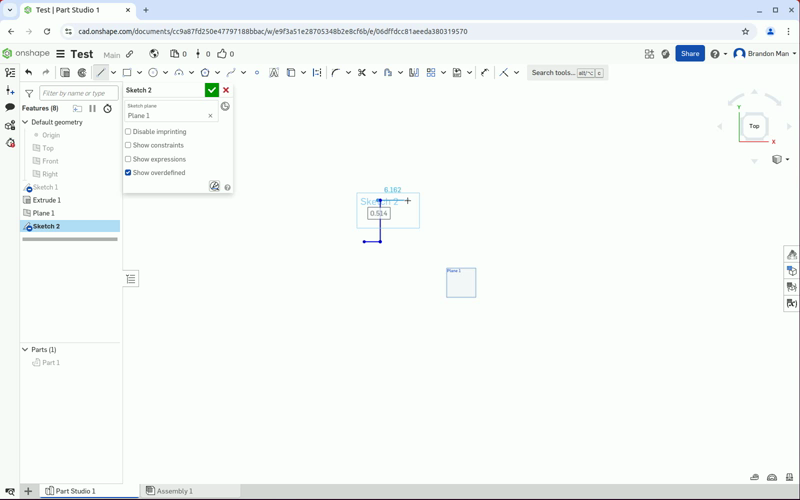
mouse_move(364, 200)
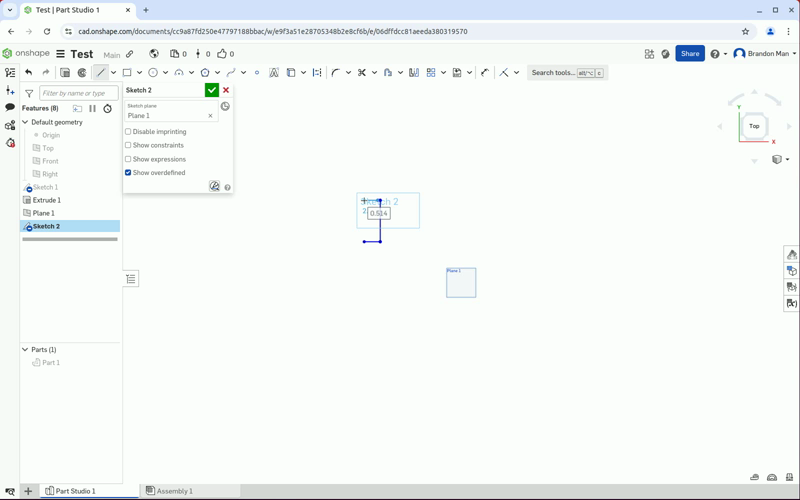
click(364, 200)
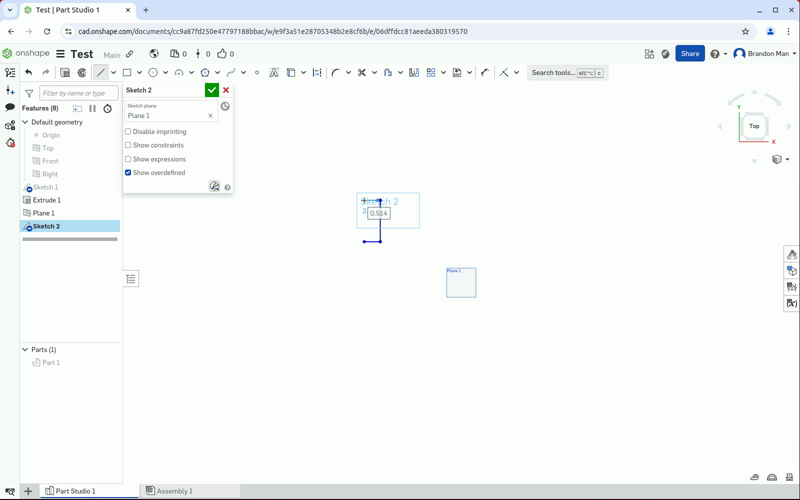
key_up(shift)
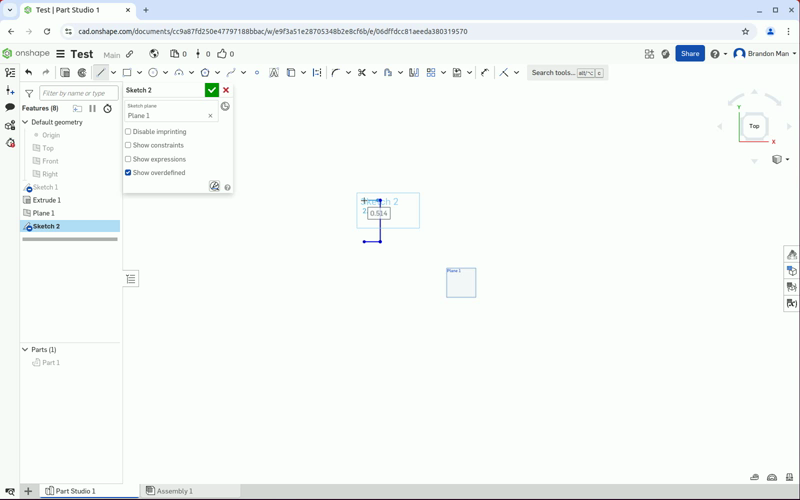
key_down(shift)
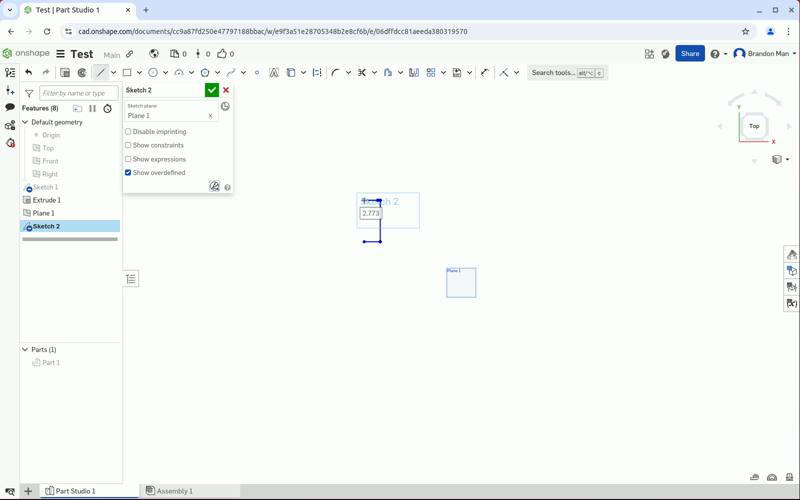
mouse_move(394, 200)
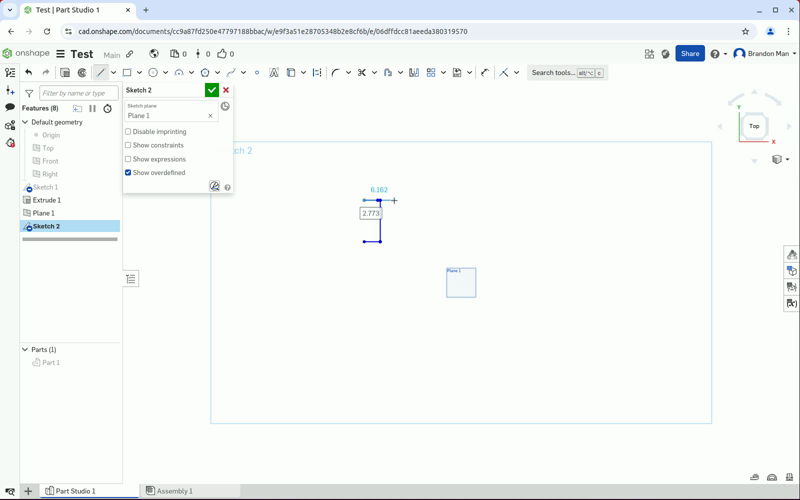
mouse_move(364, 209)
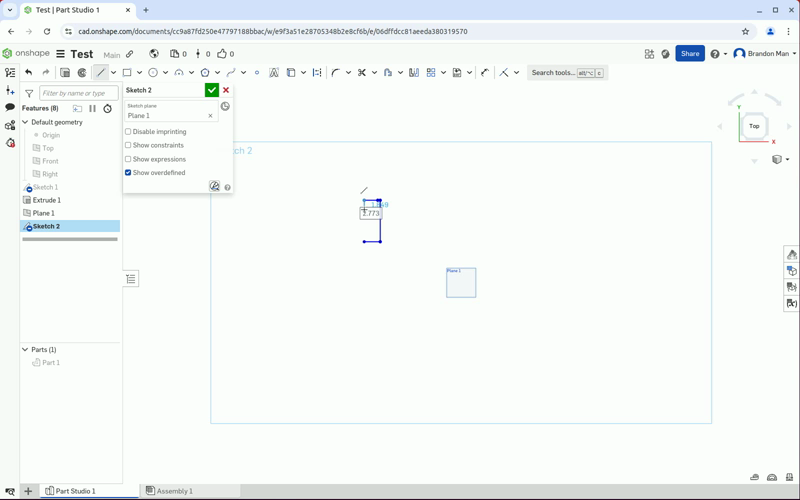
click(364, 209)
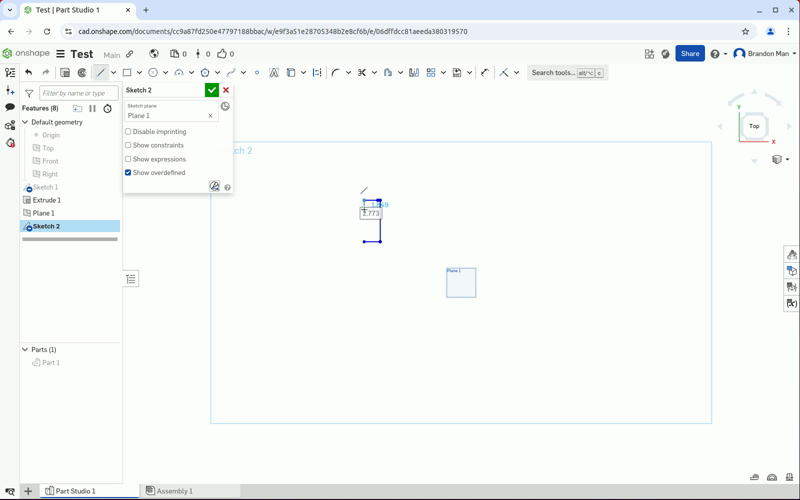
key_up(shift)
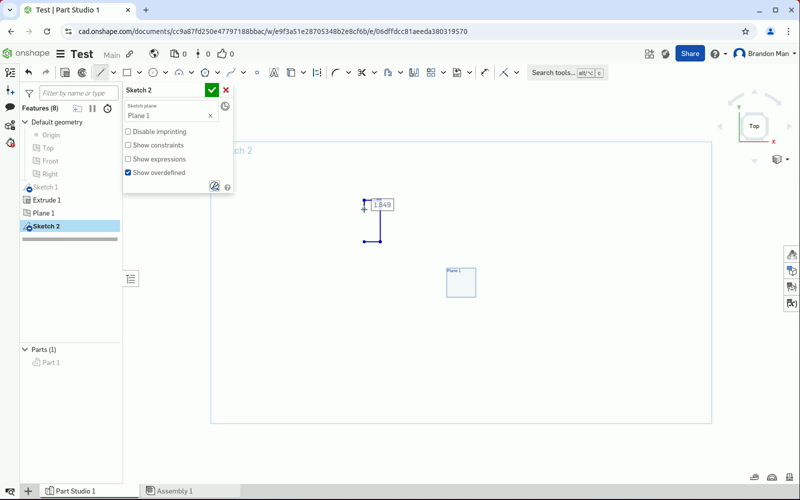
key_down(shift)
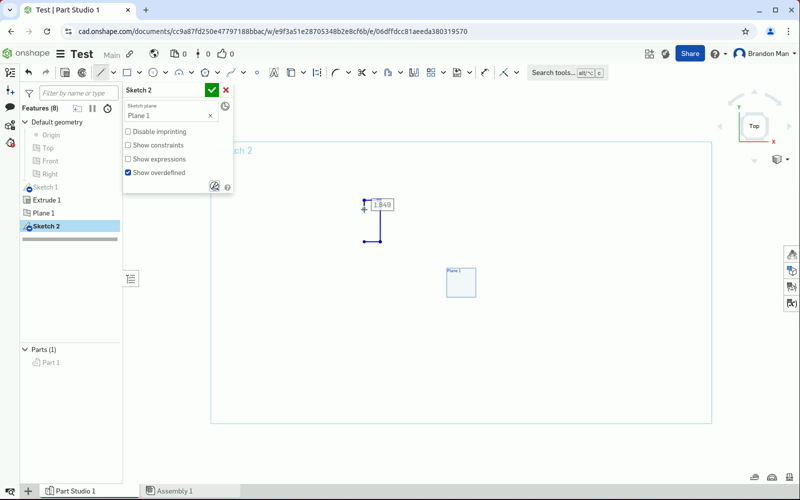
mouse_move(394, 209)
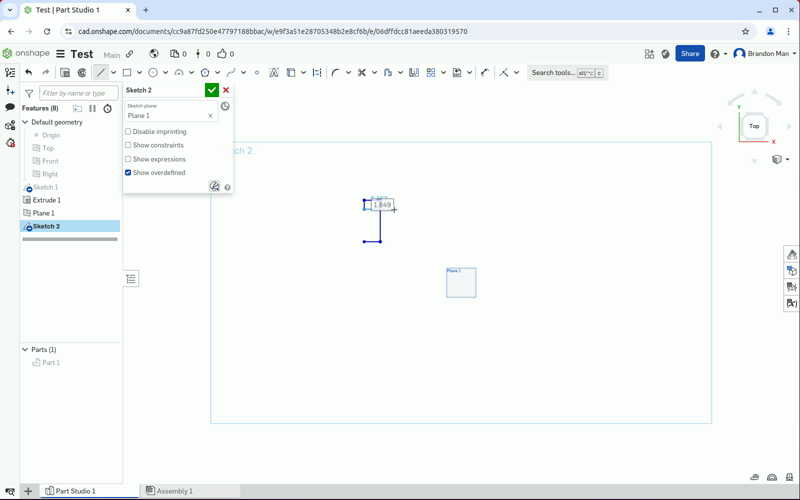
mouse_move(364, 237)
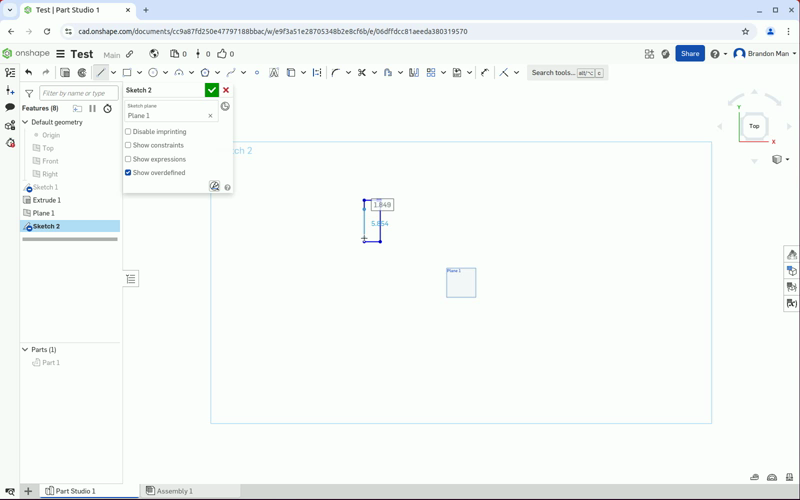
scroll(6)
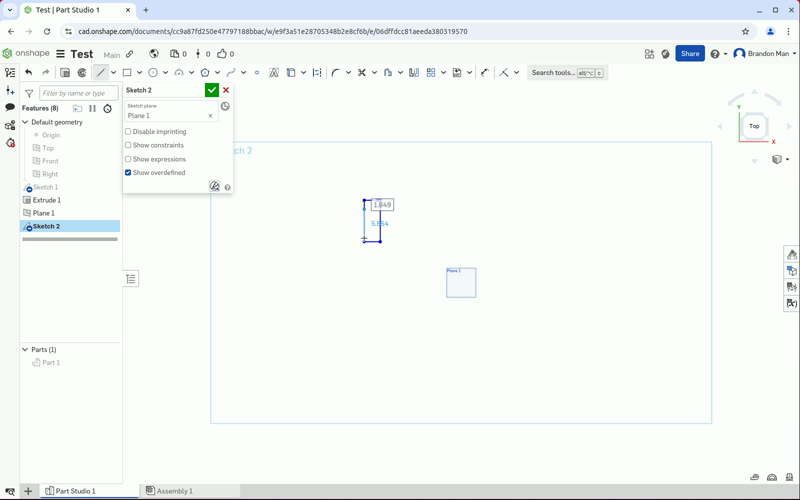
scroll(6)
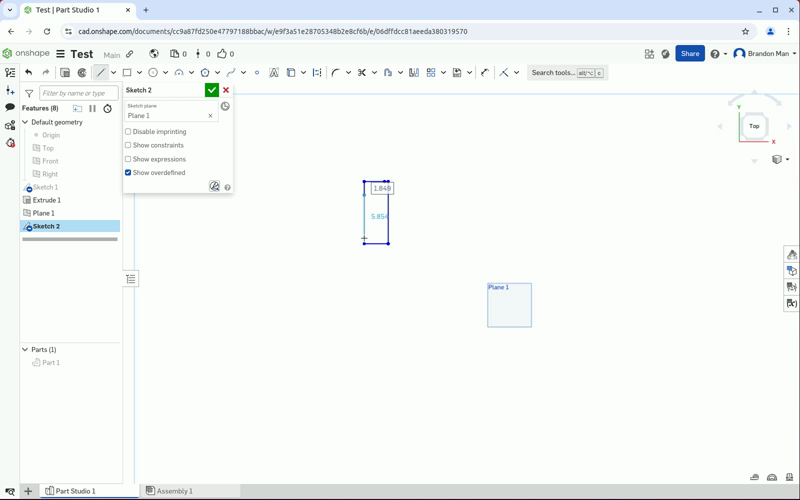
scroll(6)
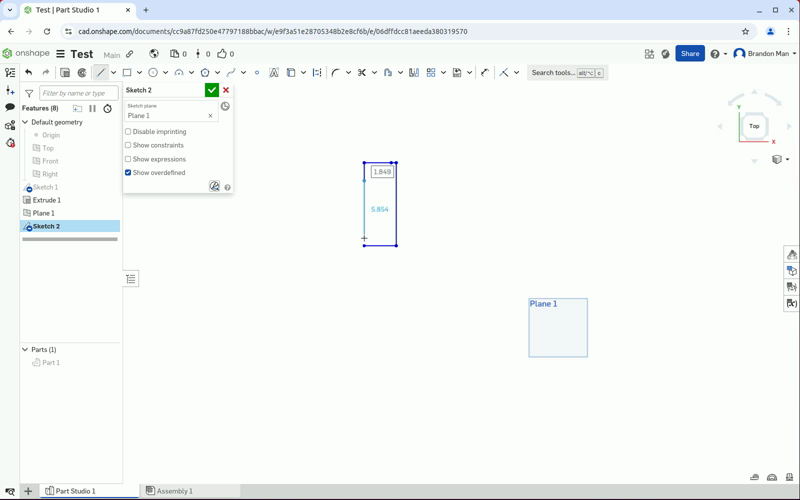
scroll(6)
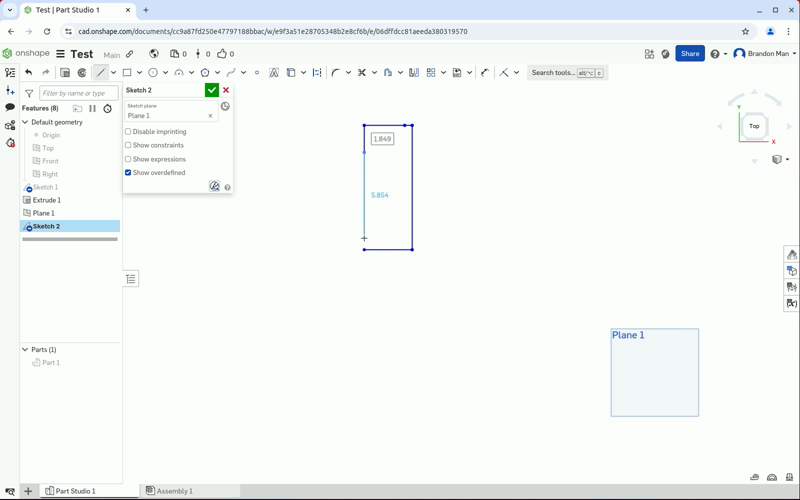
scroll(6)
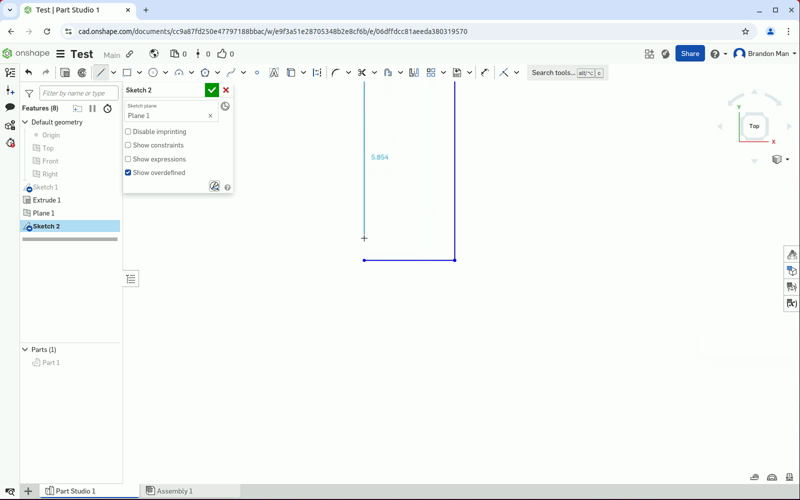
scroll(6)
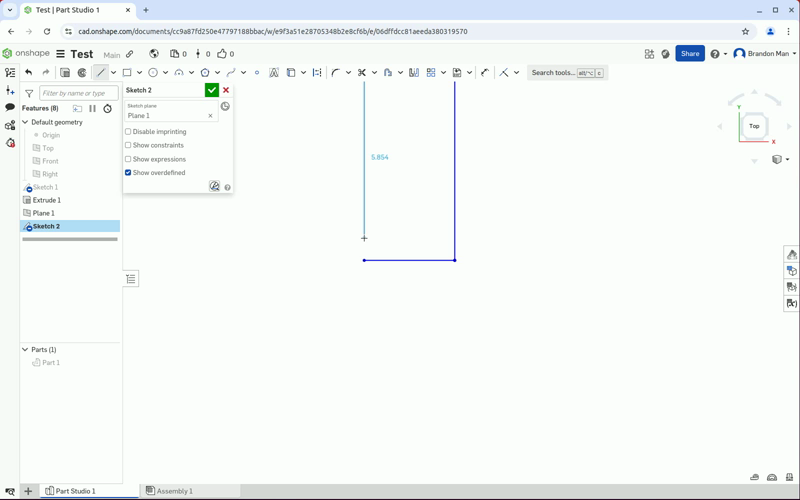
scroll(6)
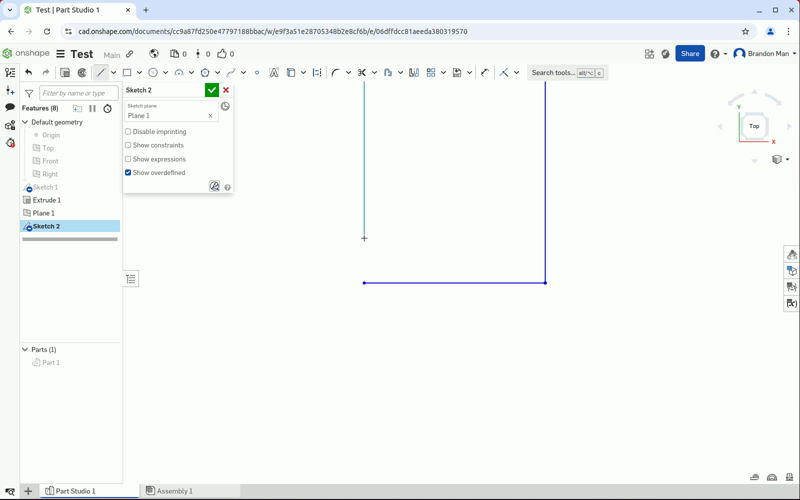
click(364, 237)
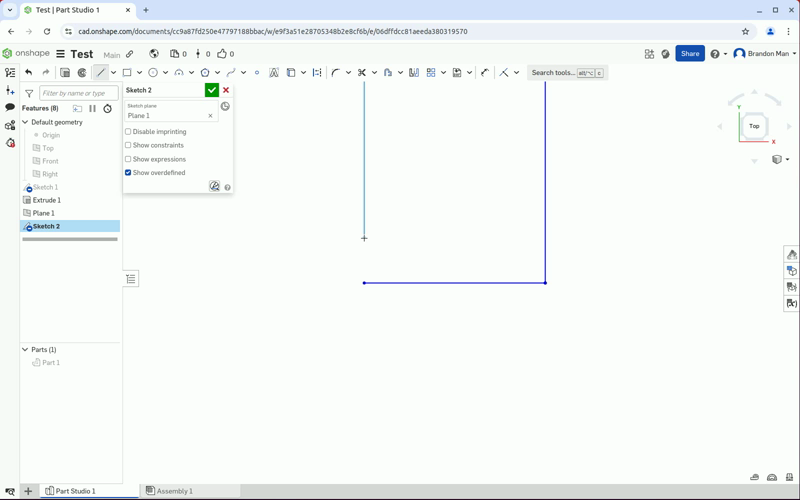
scroll(-6)
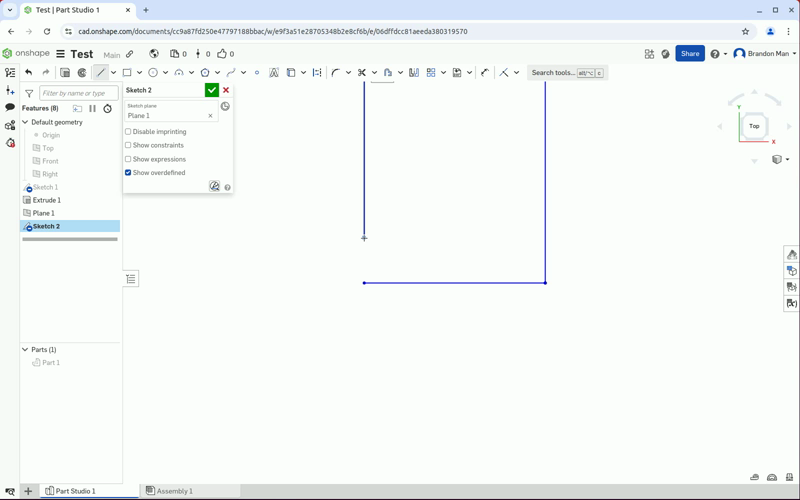
scroll(-6)
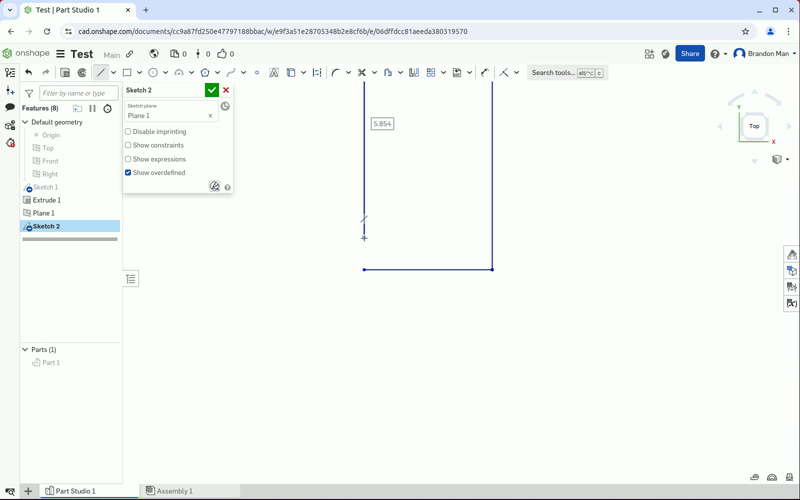
scroll(-6)
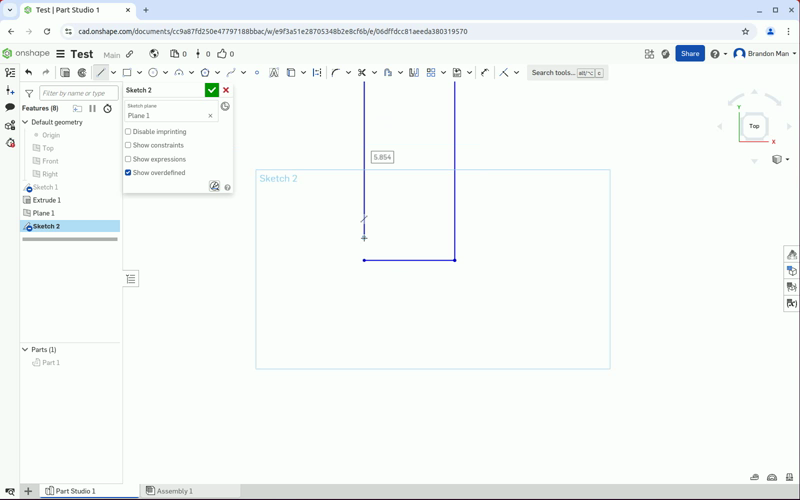
scroll(-6)
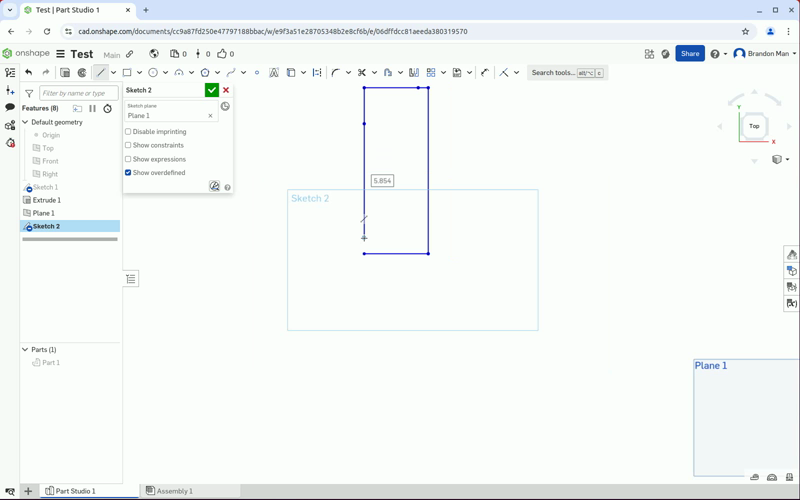
scroll(-6)
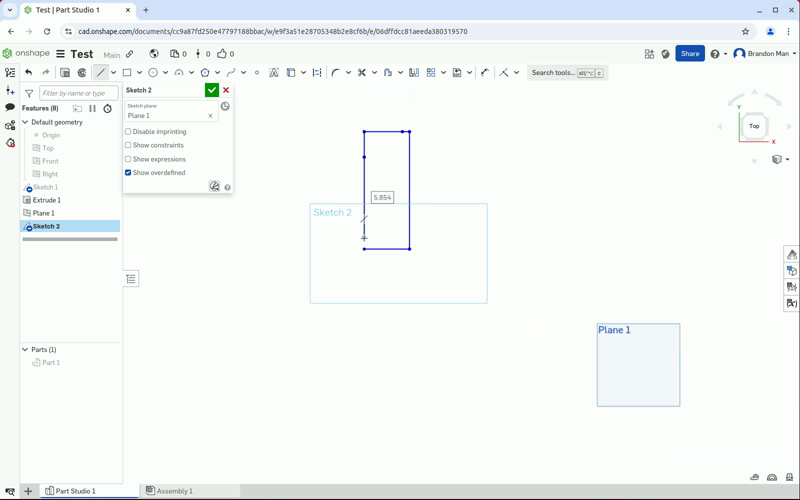
scroll(-6)
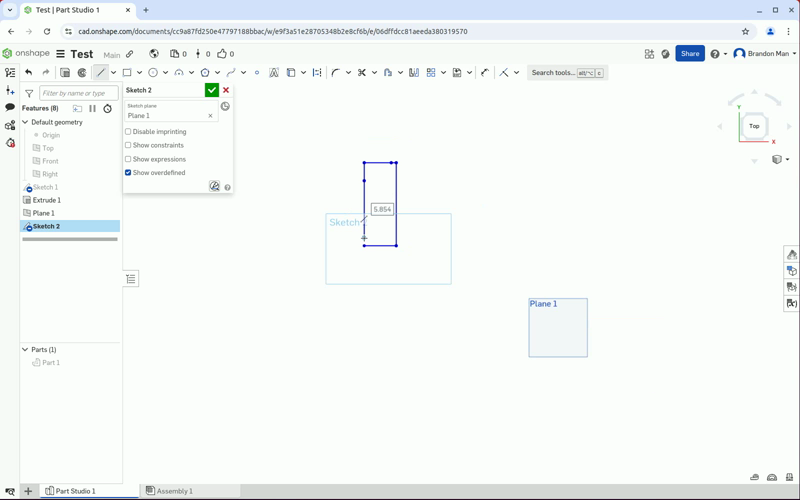
scroll(-6)
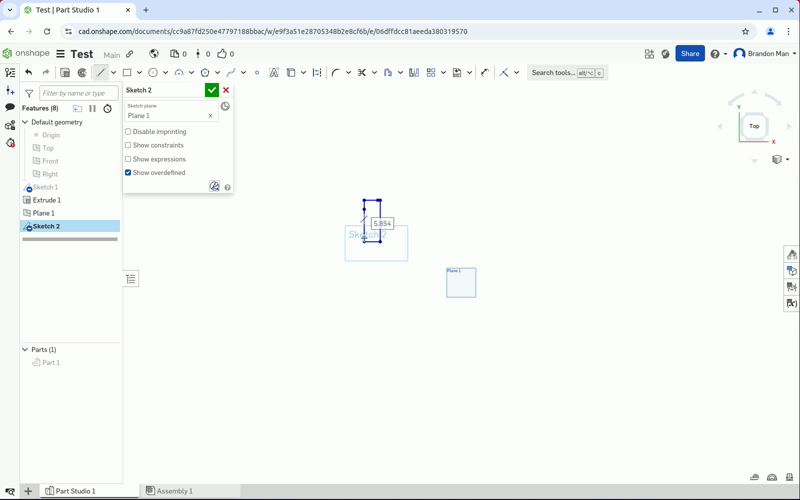
key_up(shift)
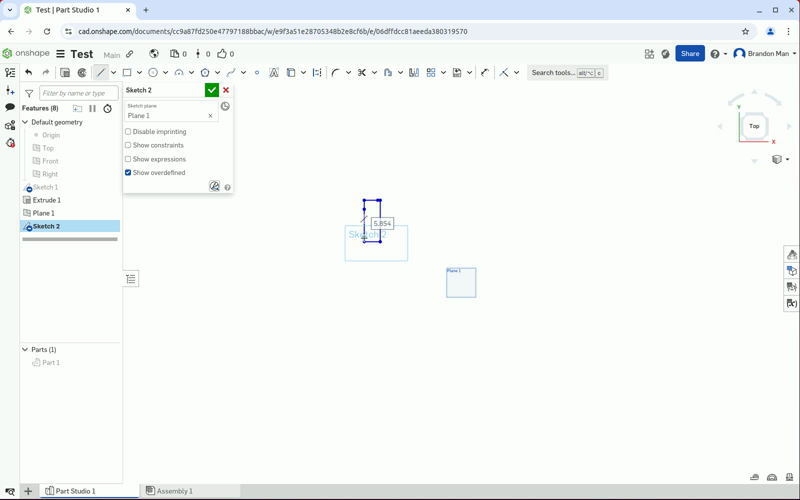
mouse_move(394, 237)
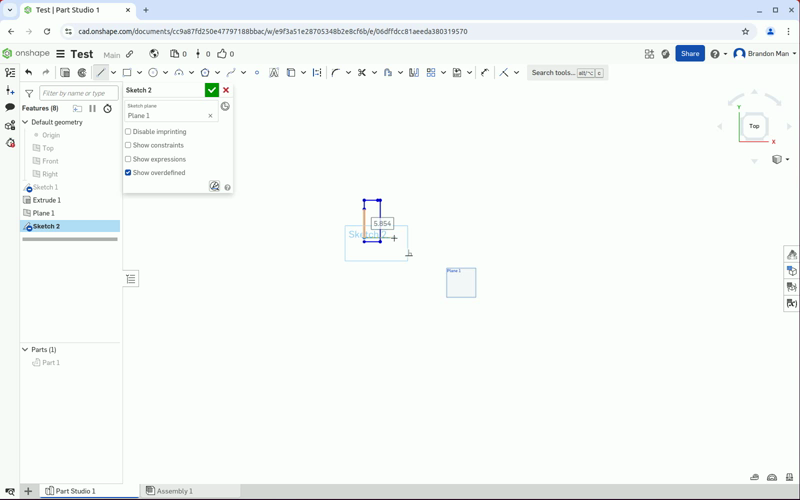
key_down(shift)
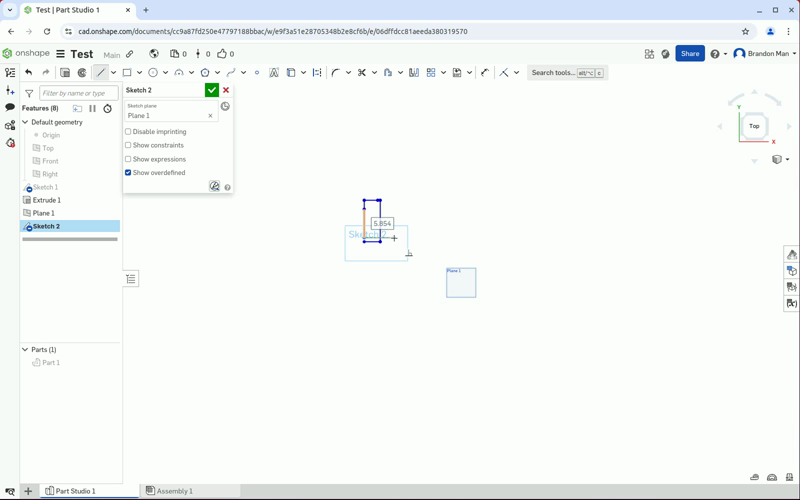
mouse_move(364, 241)
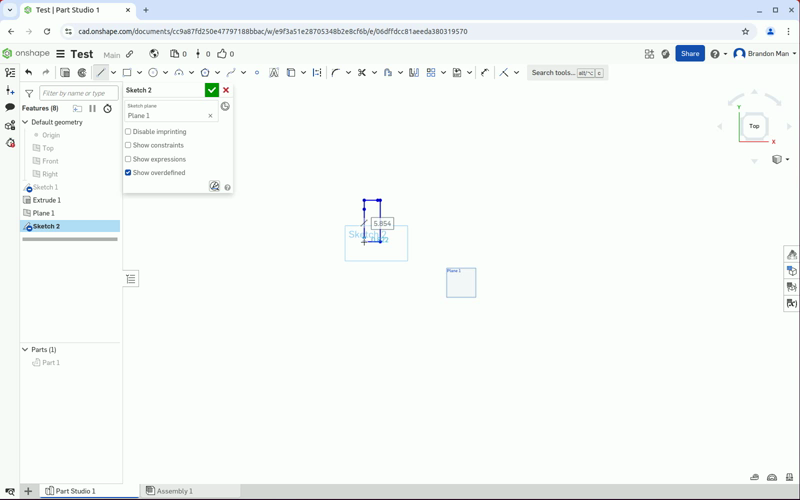
scroll(6)
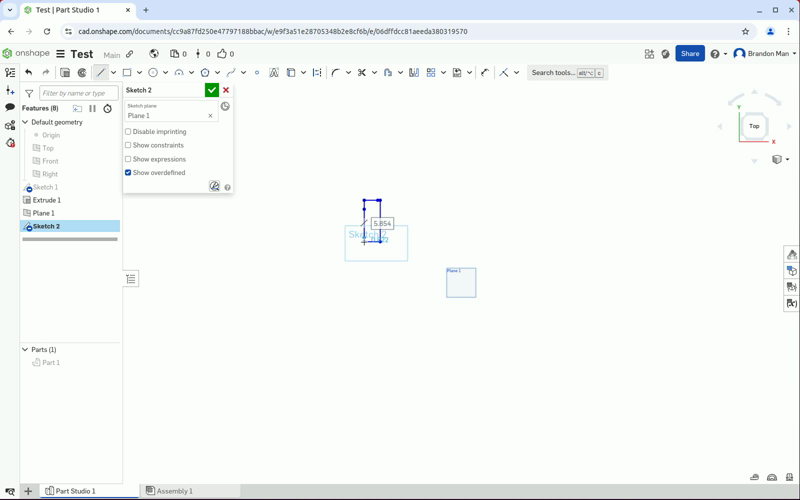
scroll(6)
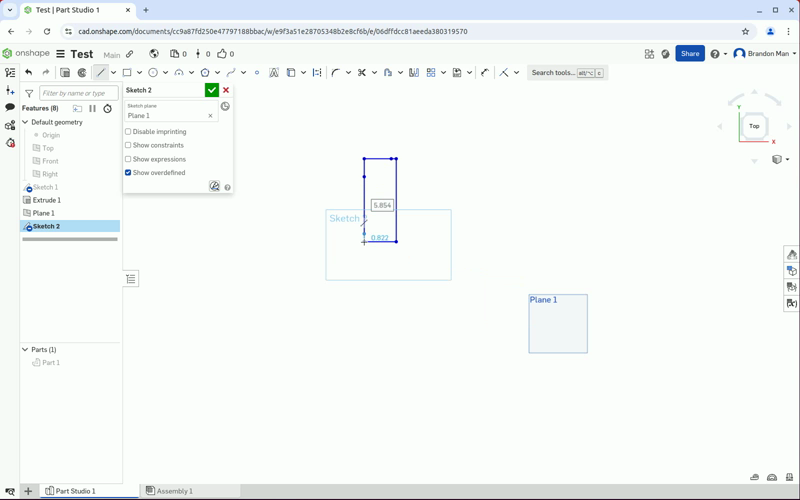
scroll(6)
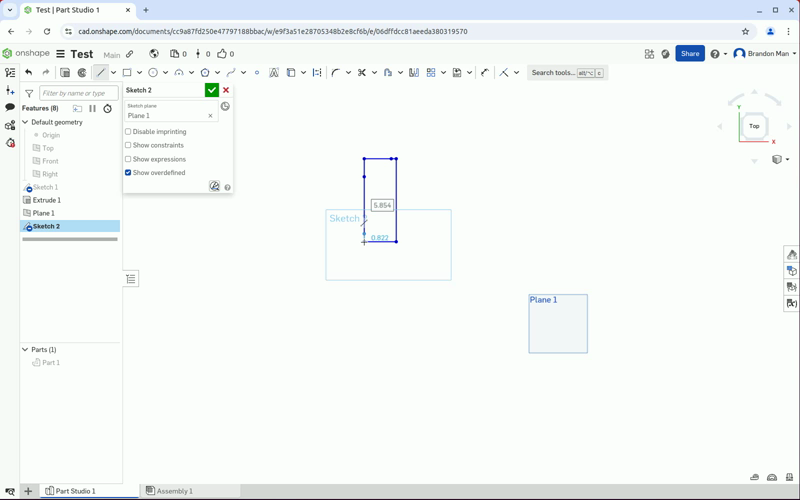
scroll(6)
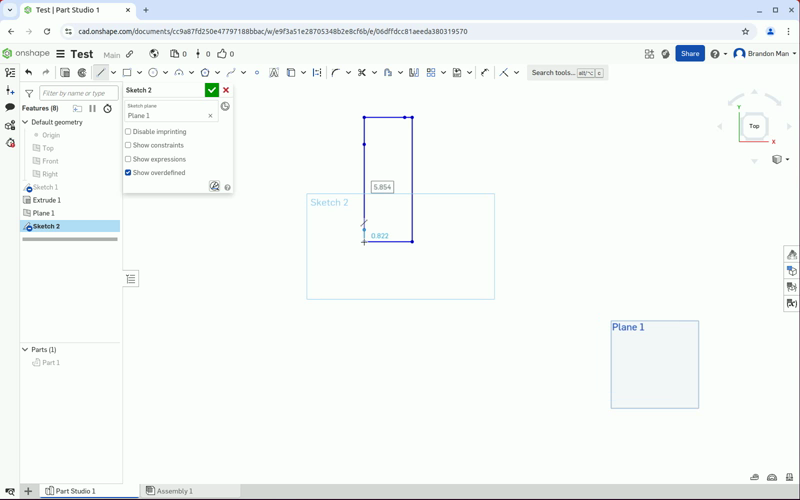
scroll(6)
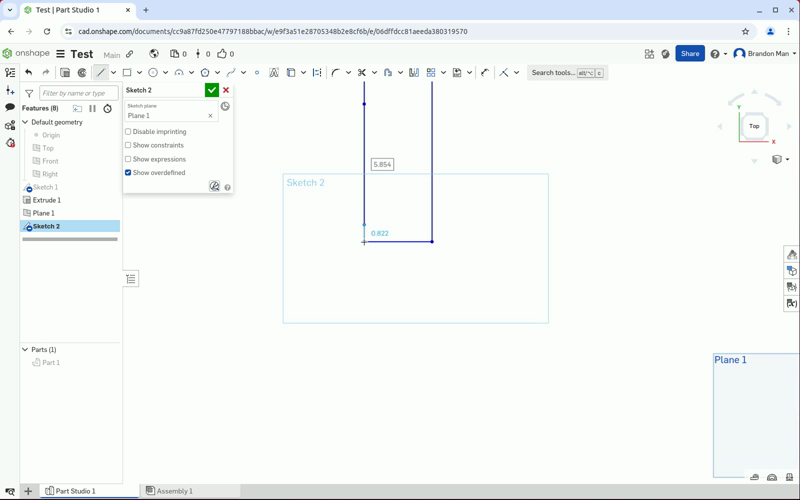
scroll(6)
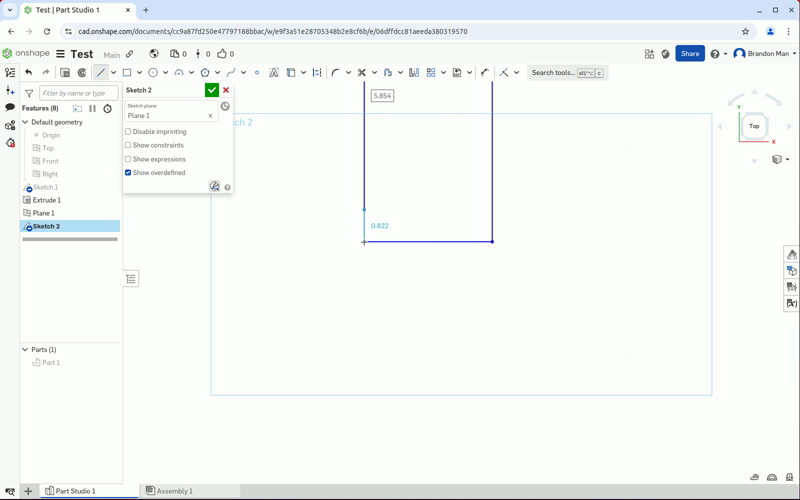
scroll(6)
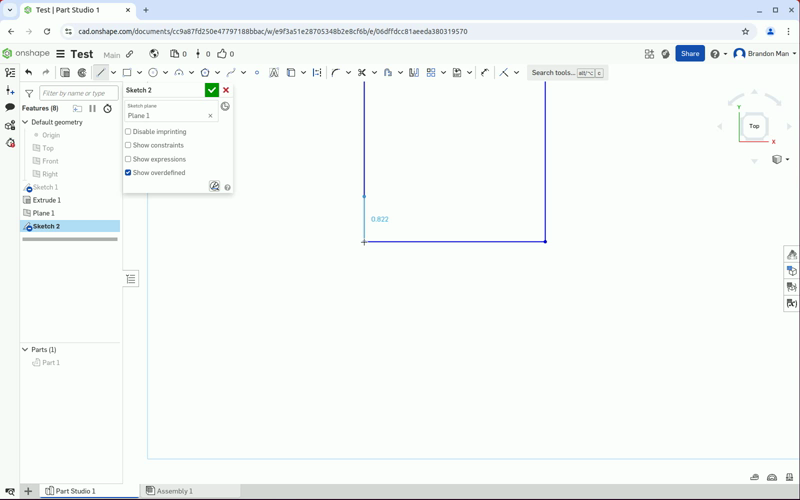
key_up(shift)
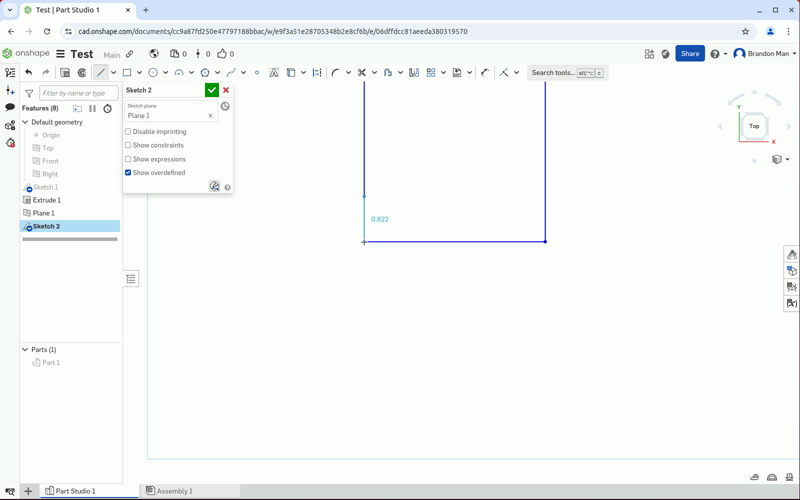
click(364, 241)
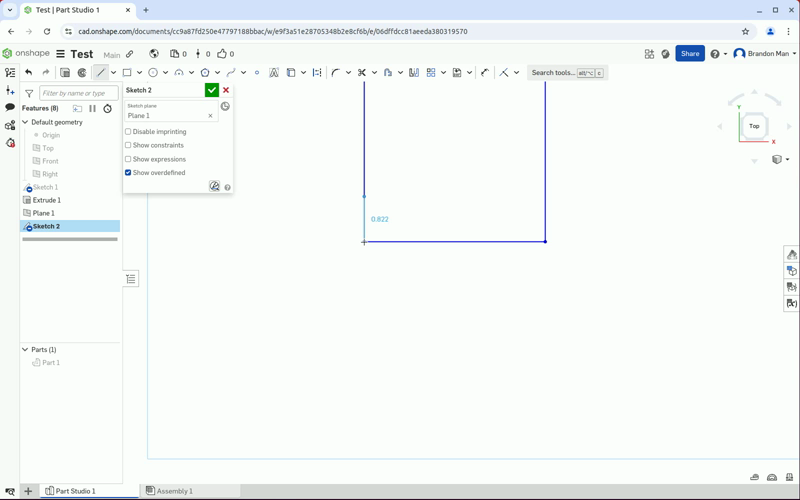
scroll(-6)
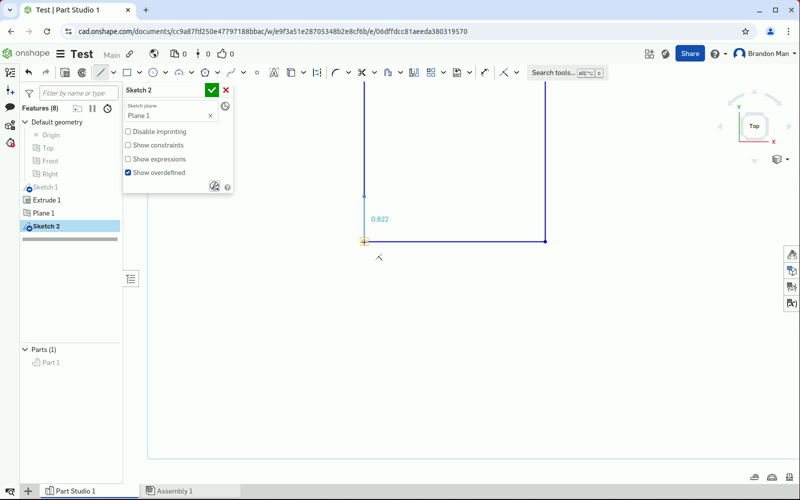
scroll(-6)
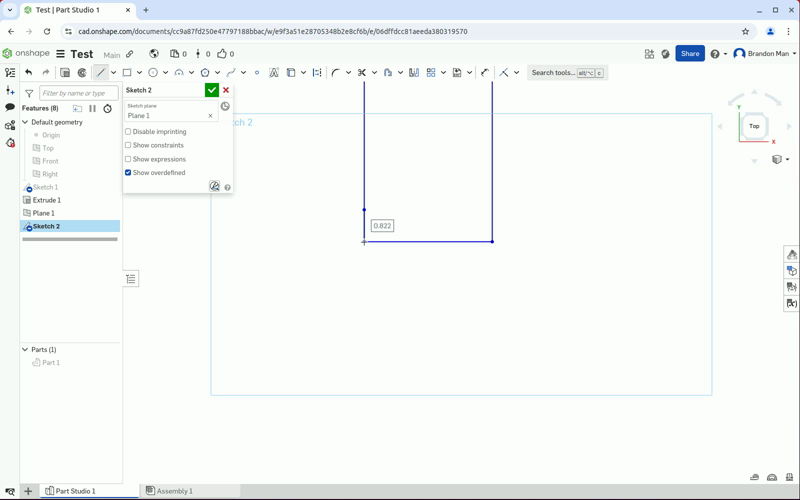
scroll(-6)
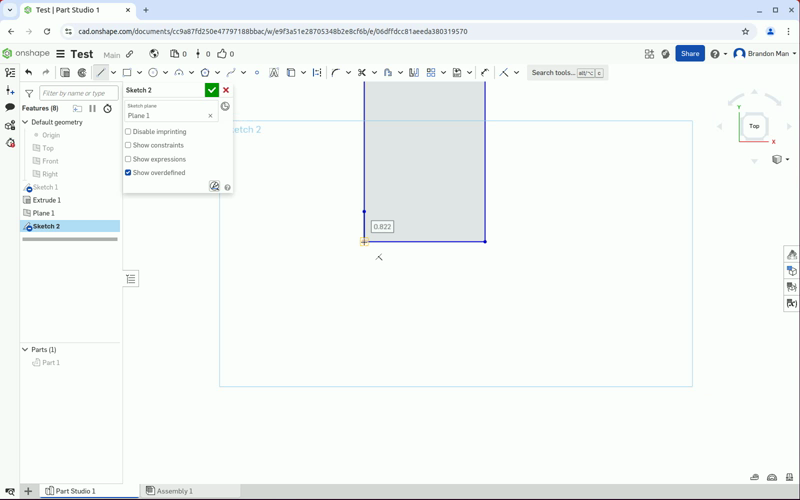
scroll(-6)
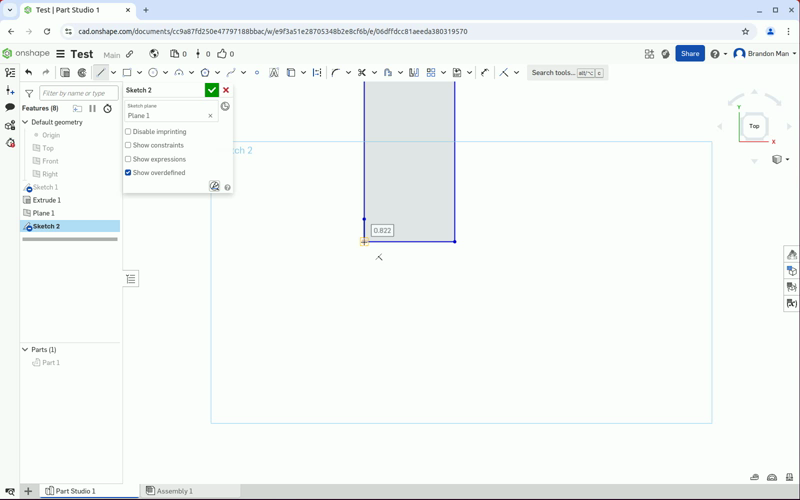
scroll(-6)
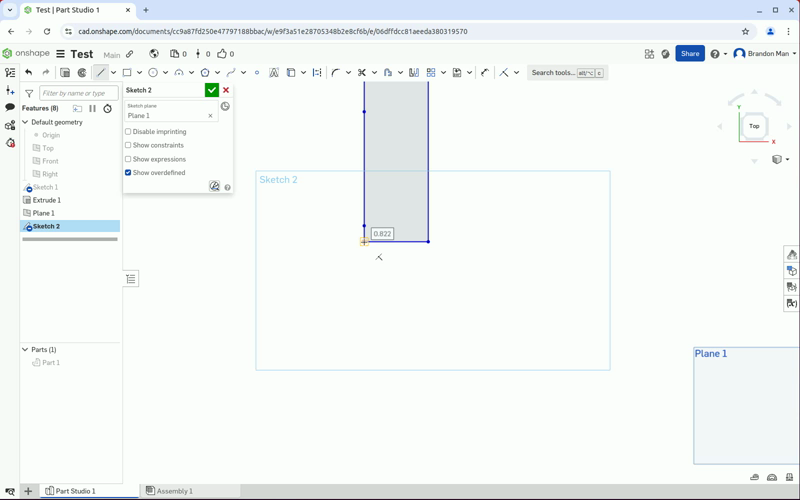
scroll(-6)
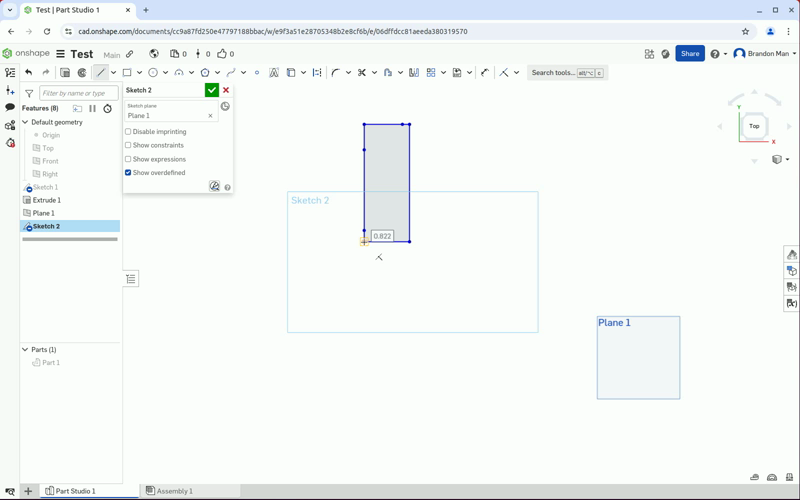
scroll(-6)
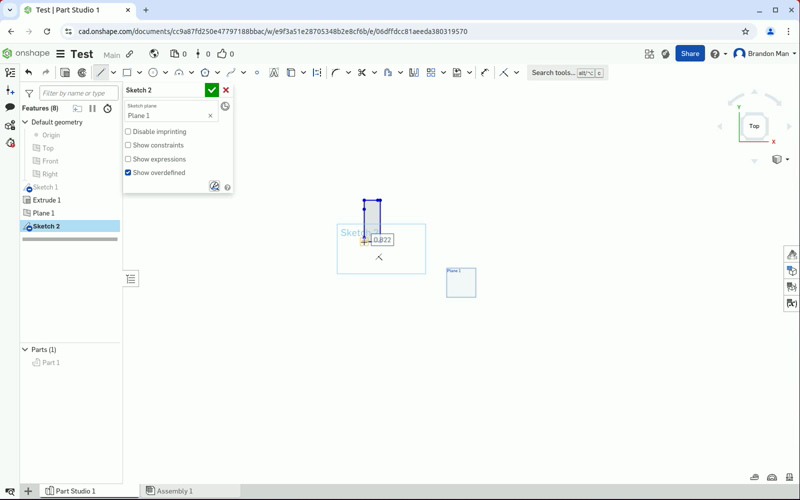
key(esc)
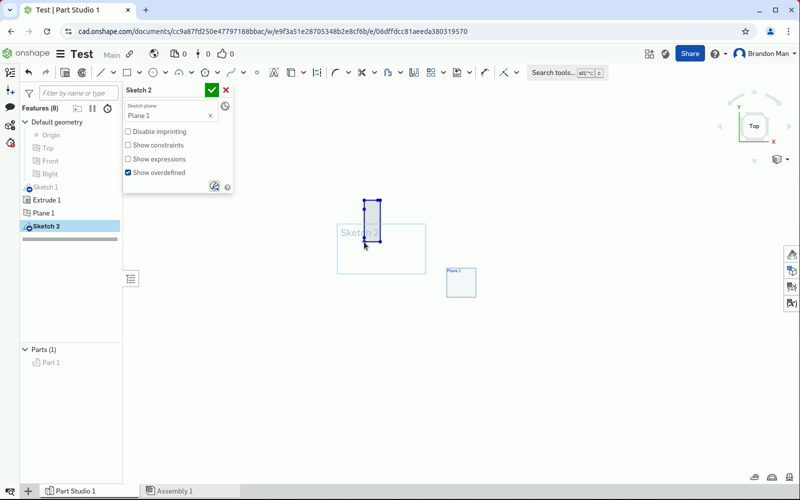
mouse_move(370, 234)
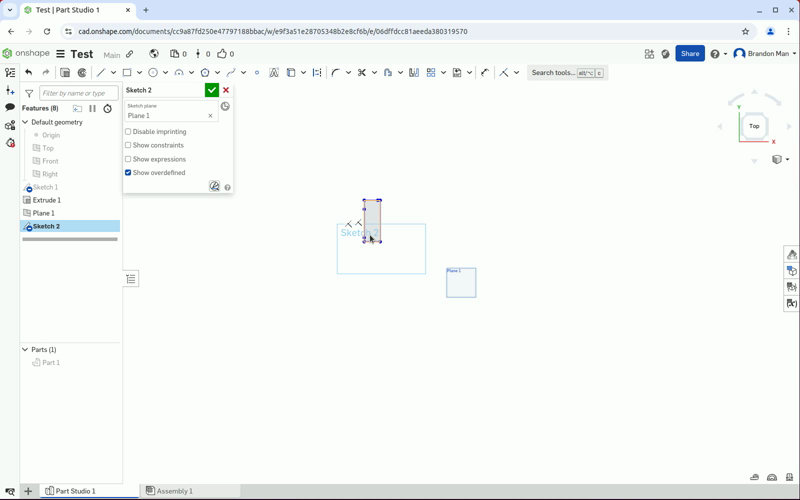
scroll(6)
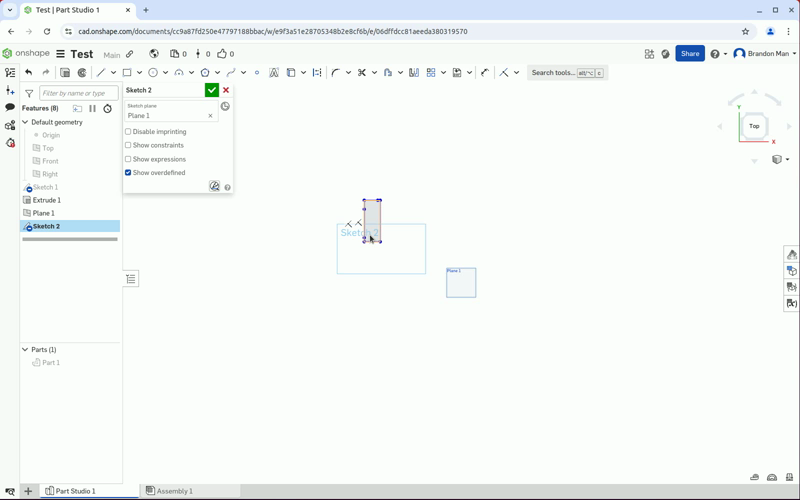
scroll(6)
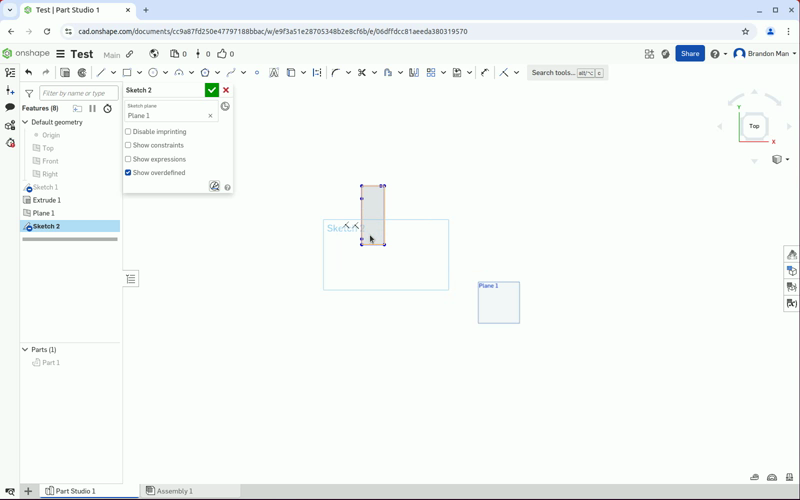
scroll(6)
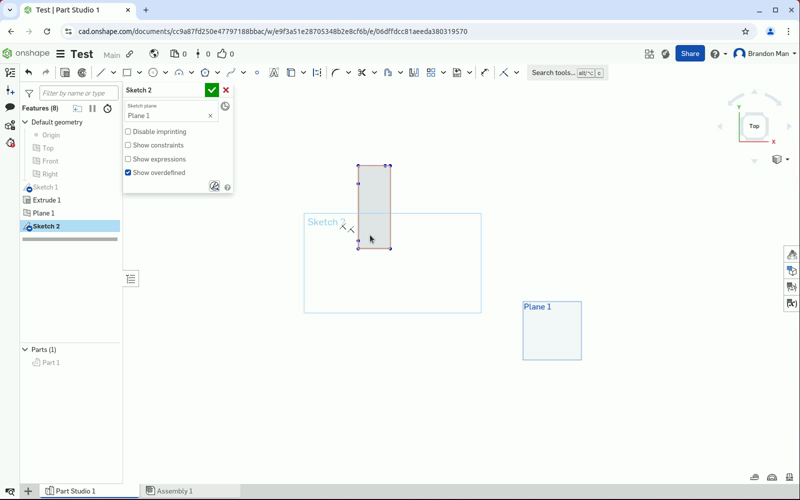
scroll(6)
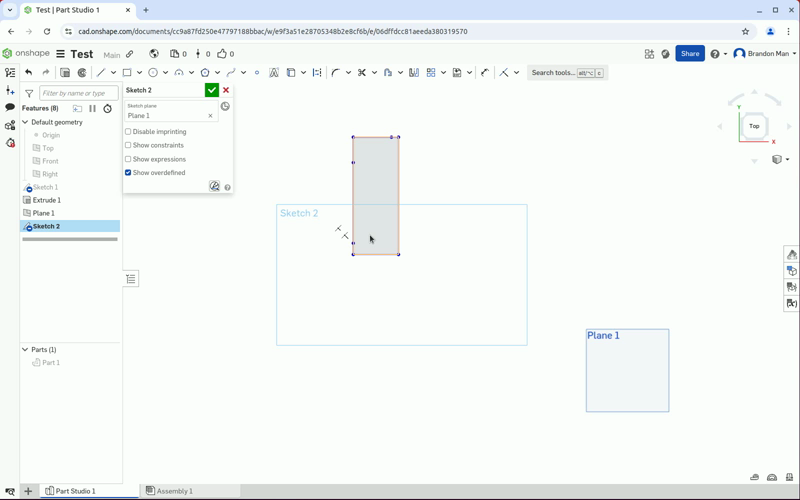
scroll(6)
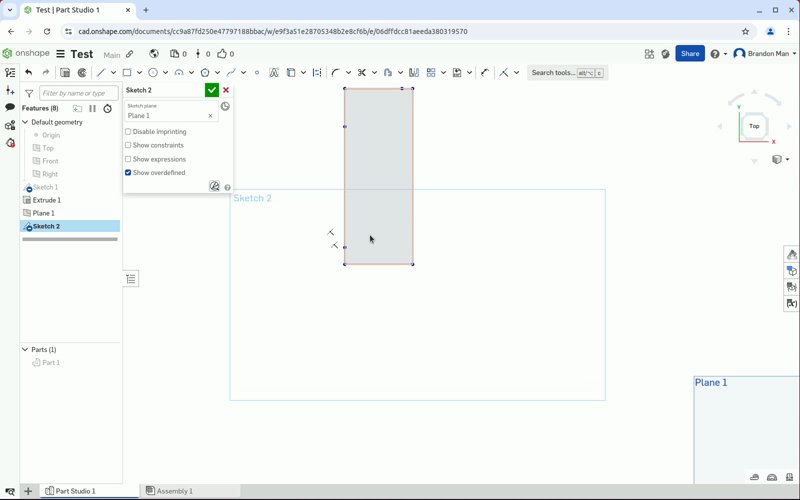
scroll(6)
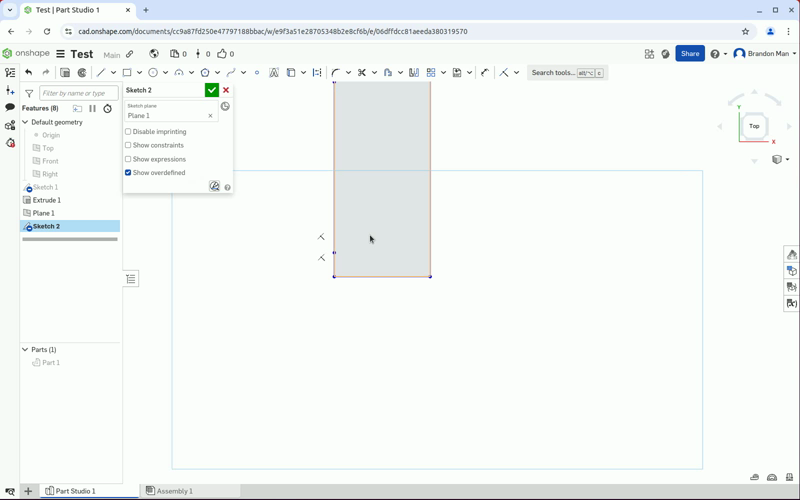
scroll(6)
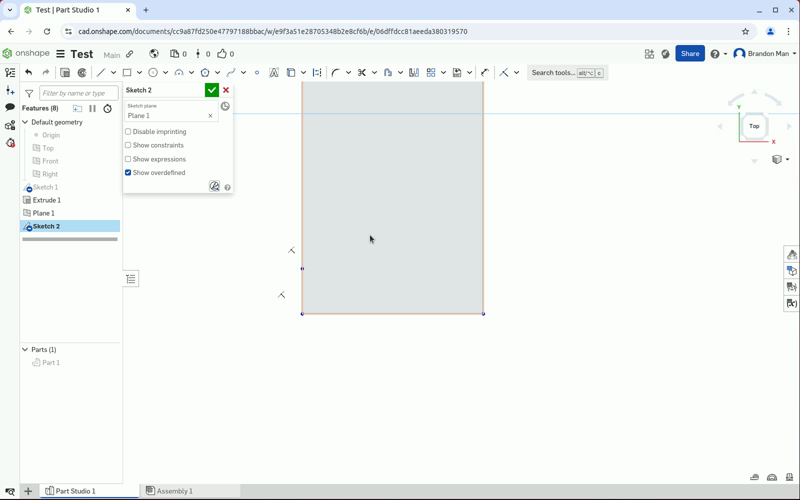
click(370, 234)
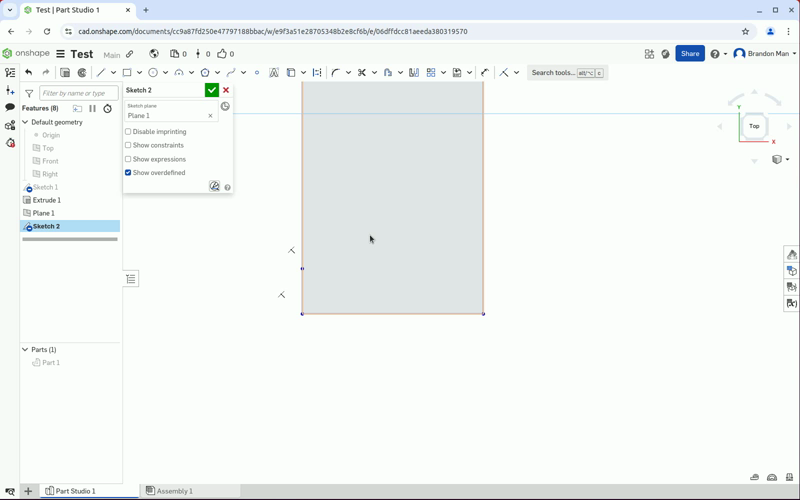
scroll(-6)
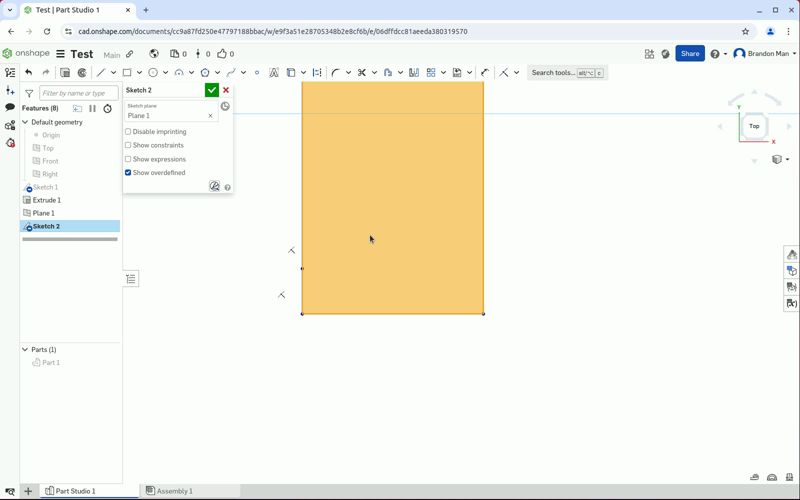
scroll(-6)
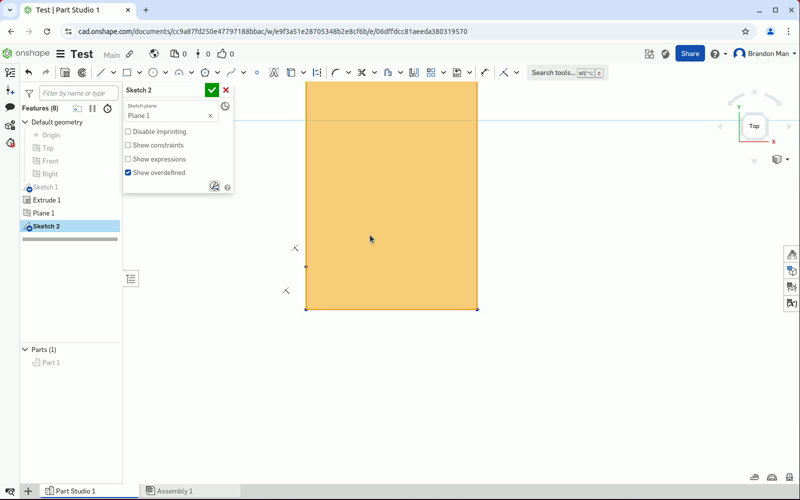
scroll(-6)
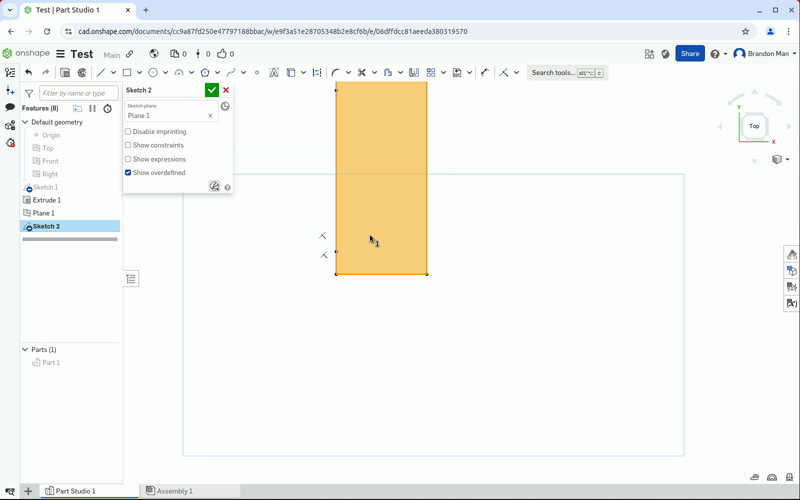
scroll(-6)
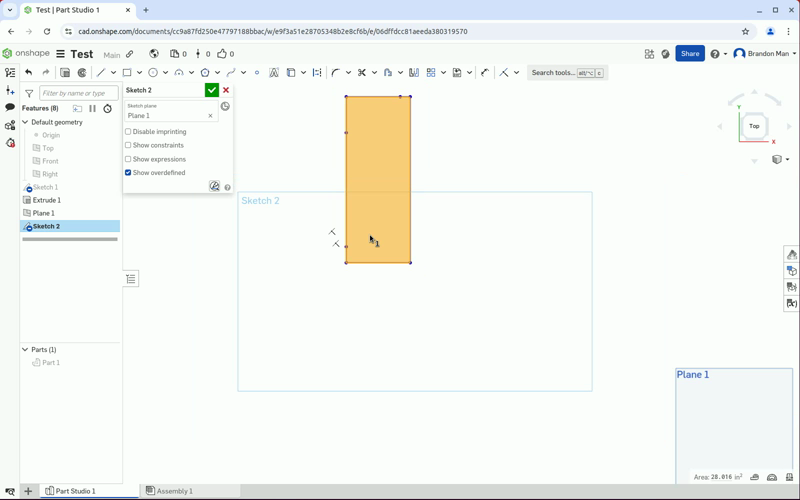
scroll(-6)
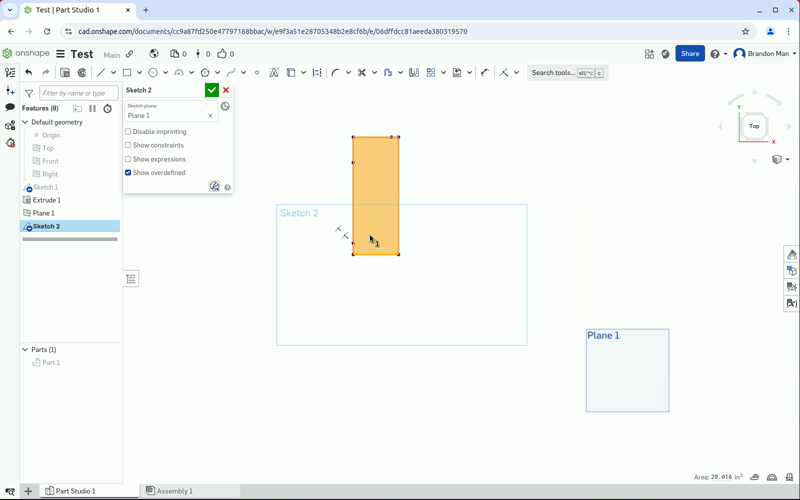
scroll(-6)
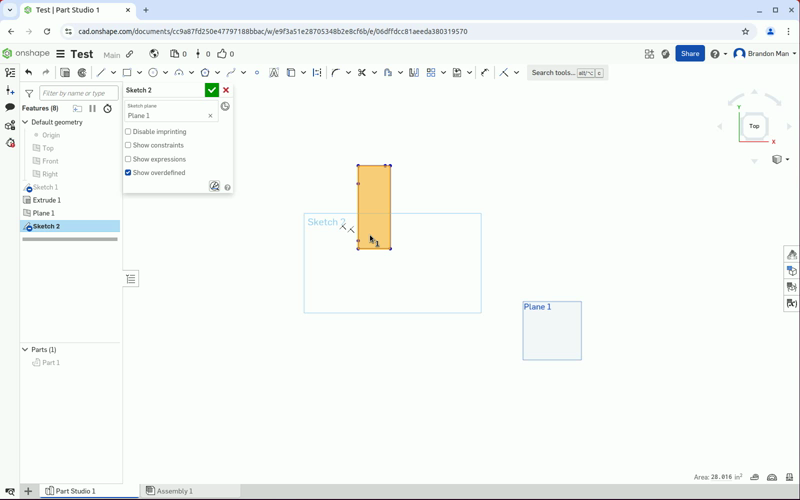
scroll(-6)
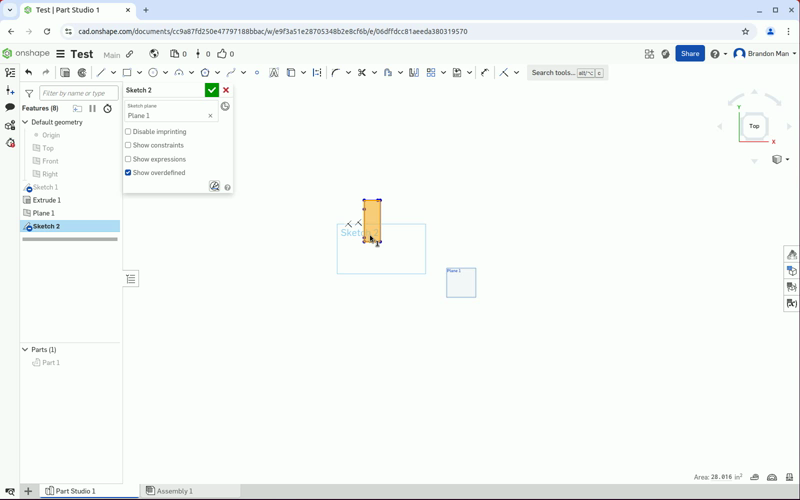
mouse_move(73, 352)
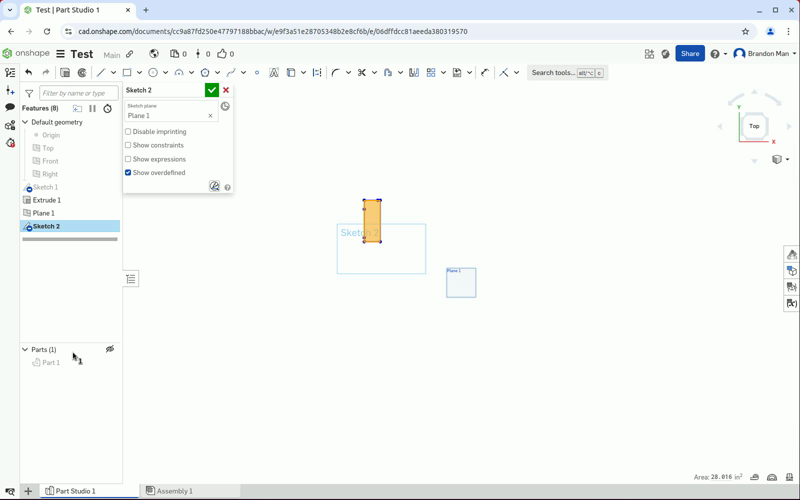
key(shift+y)
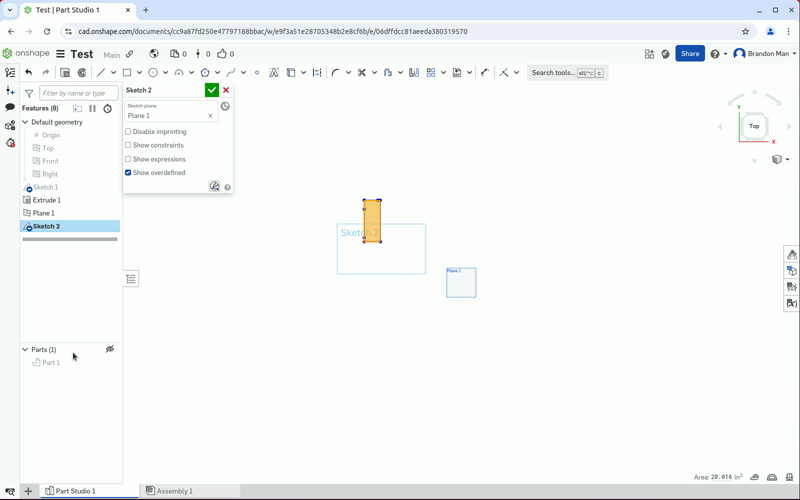
key(shift+e)
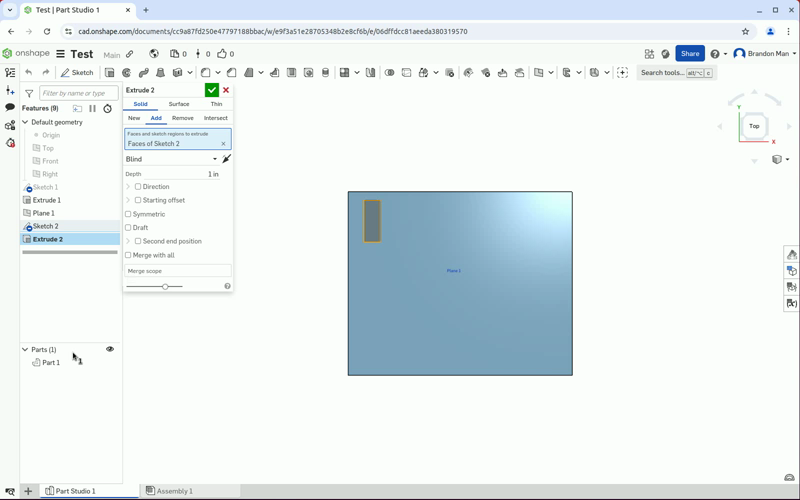
mouse_move(143, 106)
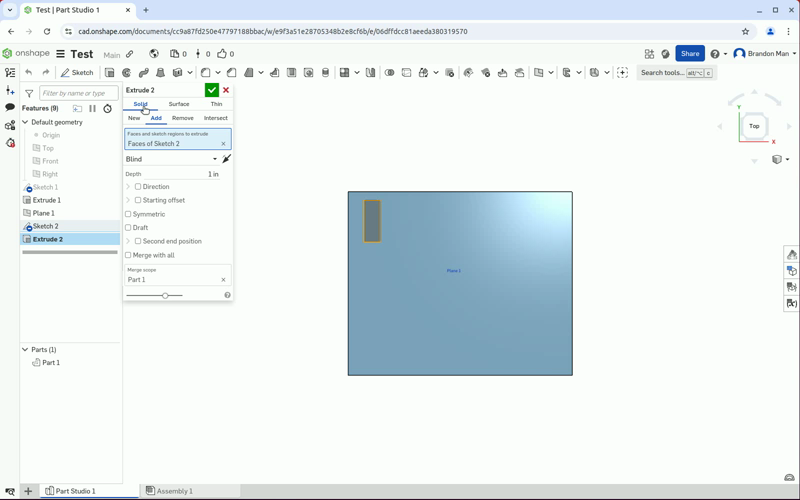
click(143, 106)
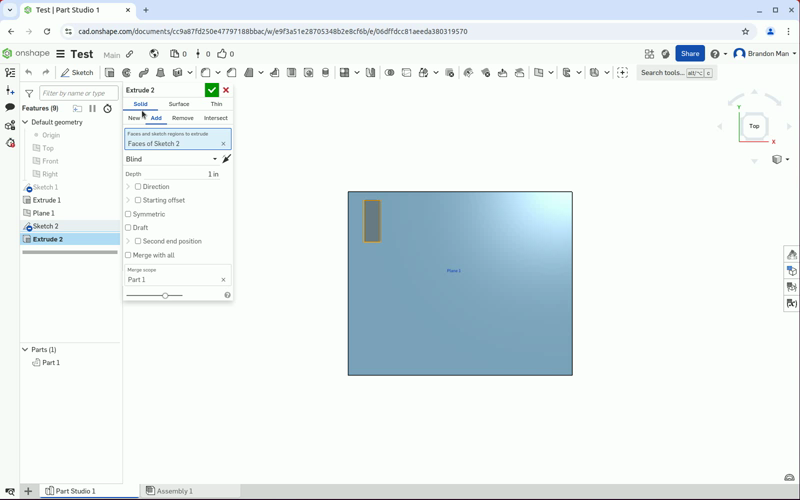
mouse_move(137, 120)
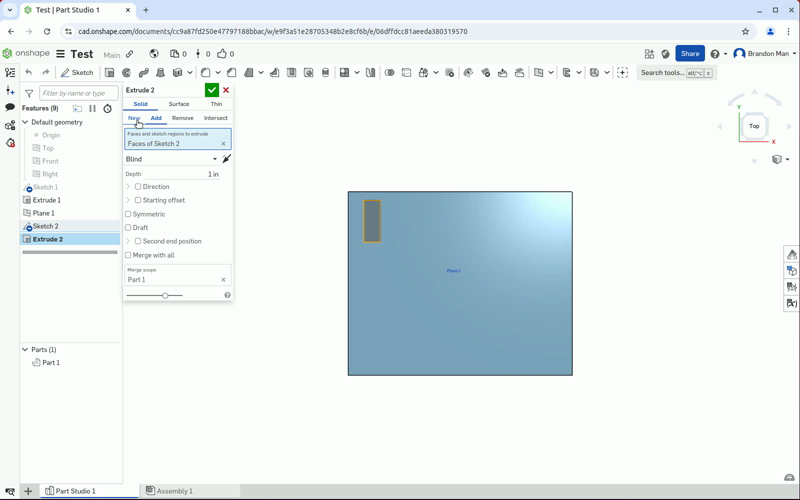
click(137, 120)
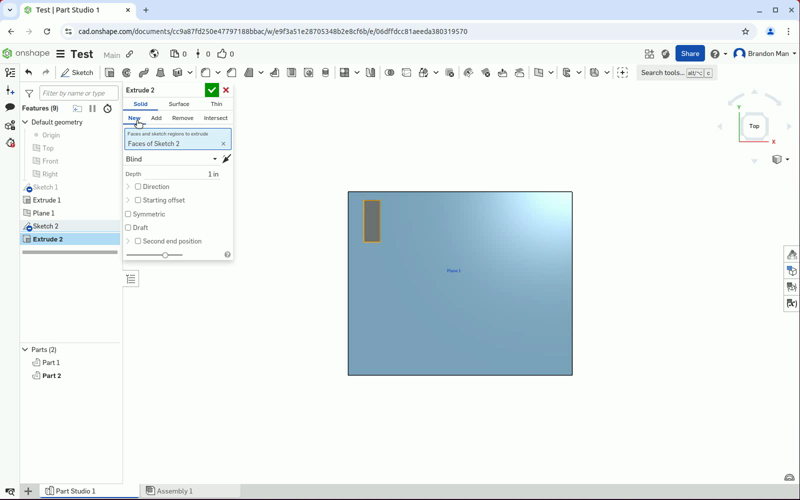
key(tab, 4)
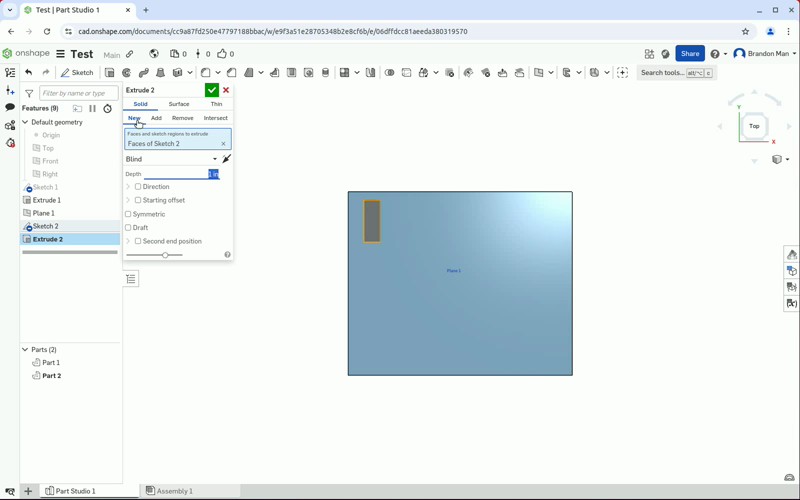
text(4.092)
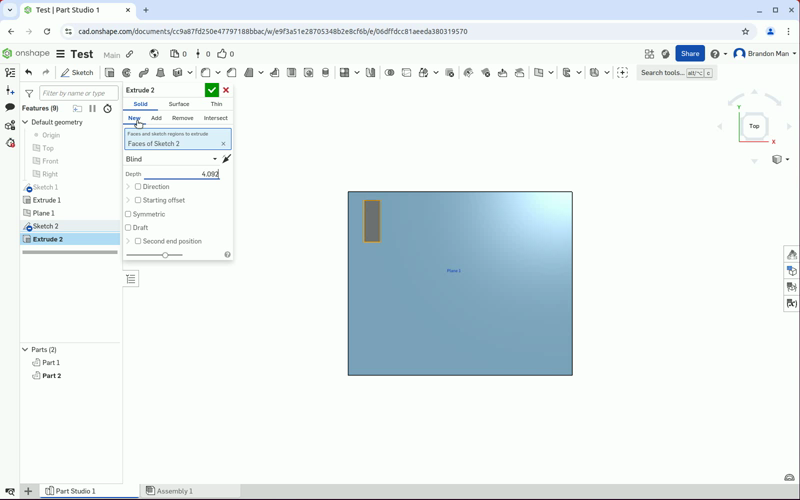
key(enter)
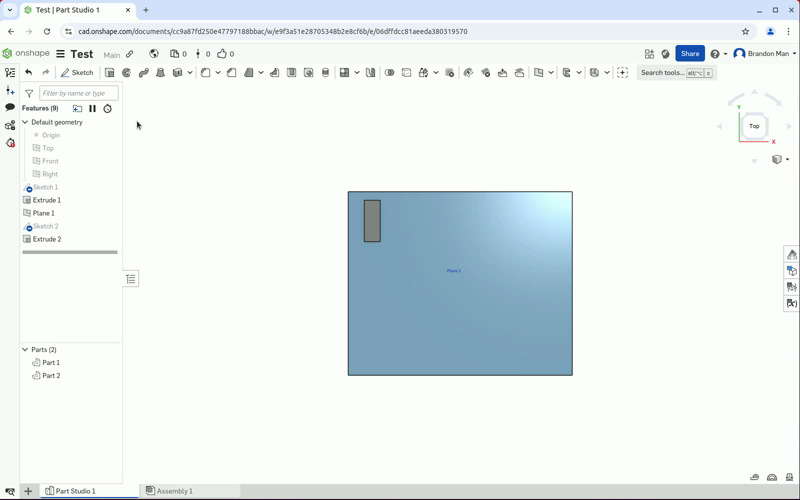
key(shift+h)
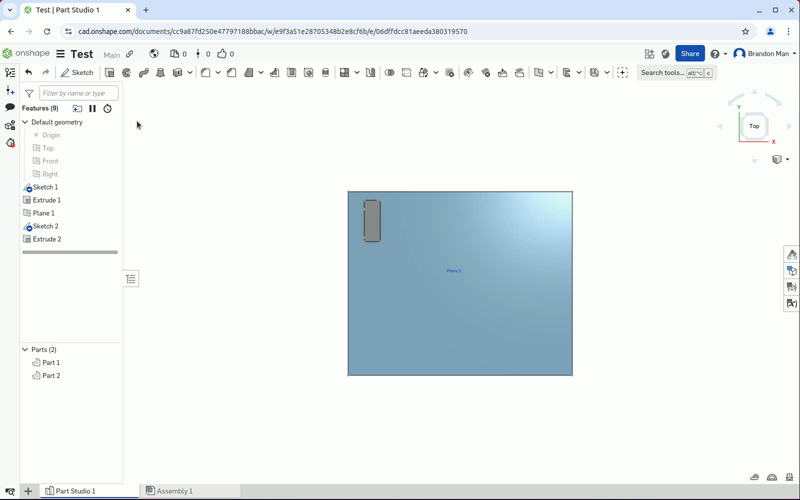
key(shift+h)
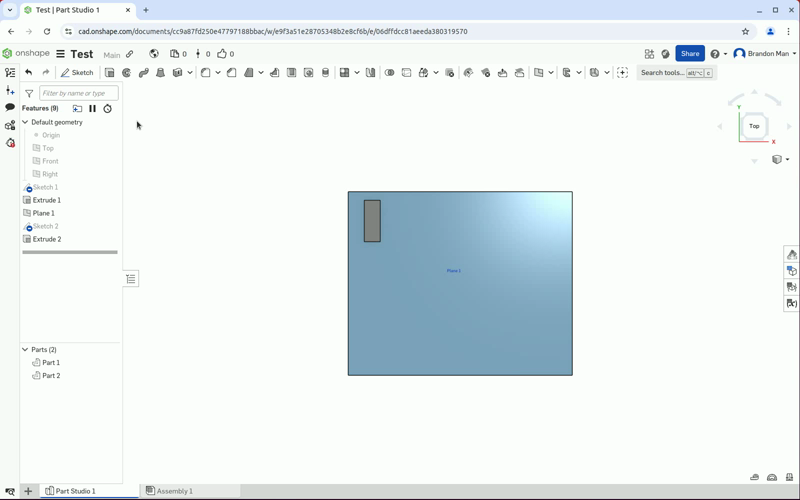
mouse_move(73, 189)
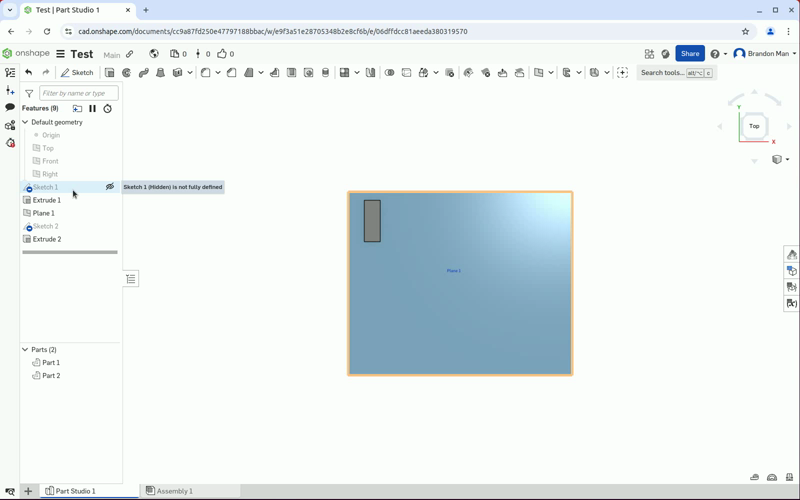
click(73, 189)
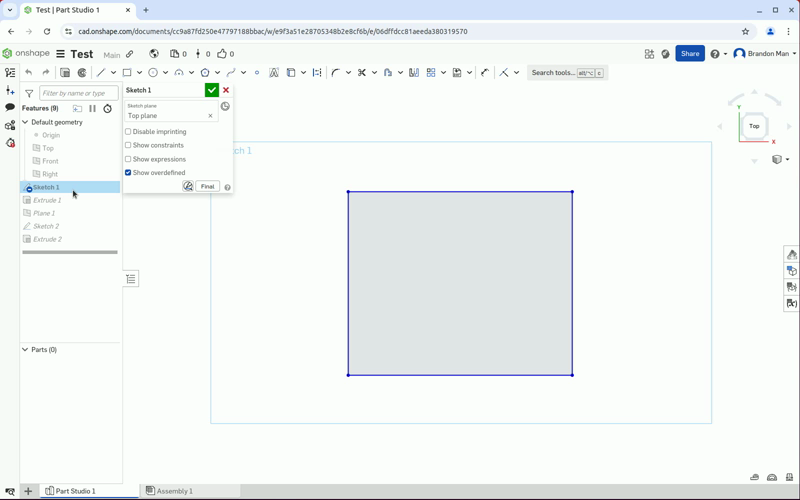
mouse_move(229, 92)
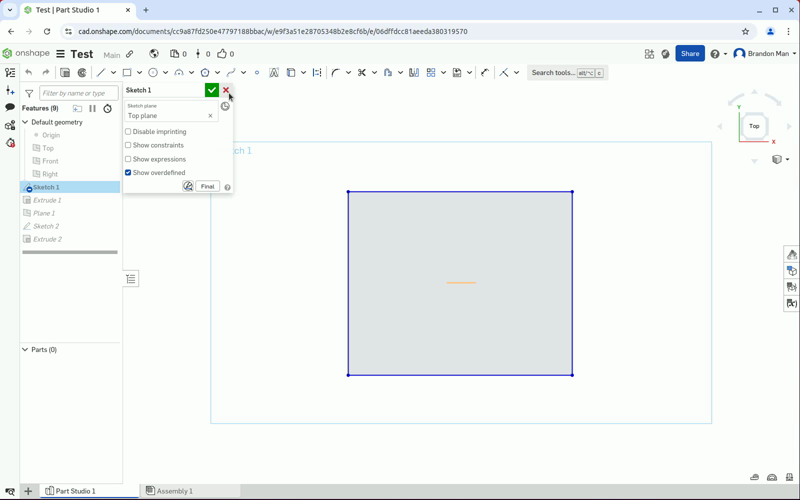
click(229, 92)
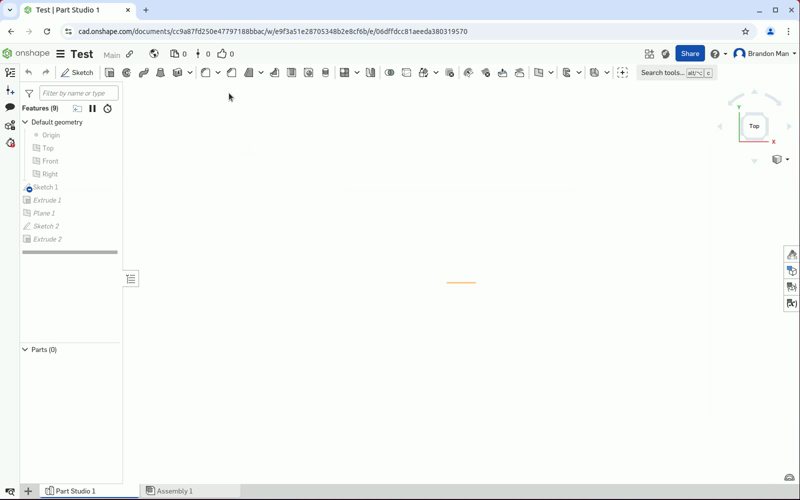
key(shift+s)
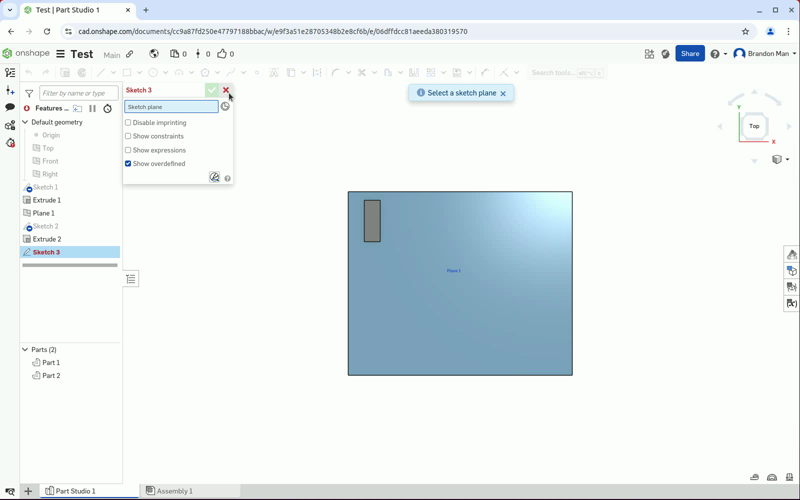
mouse_move(73, 215)
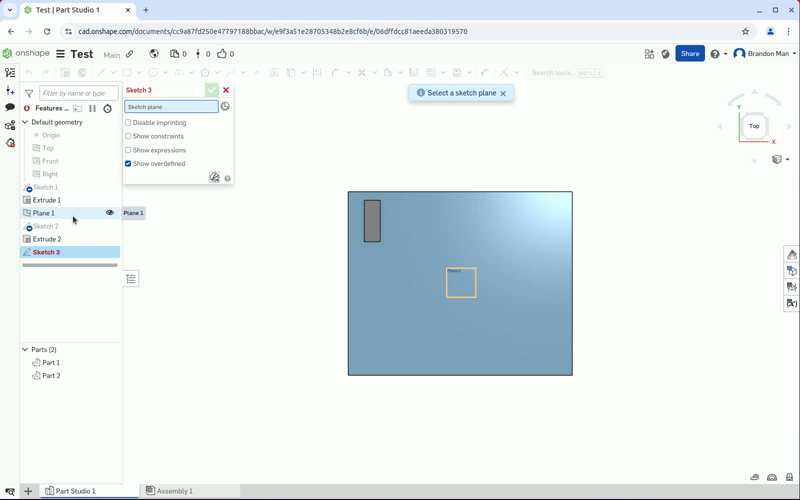
click(73, 215)
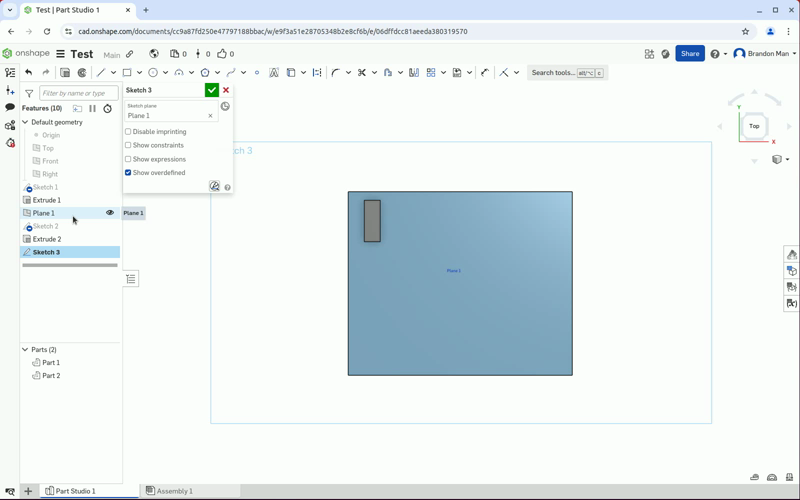
mouse_move(73, 352)
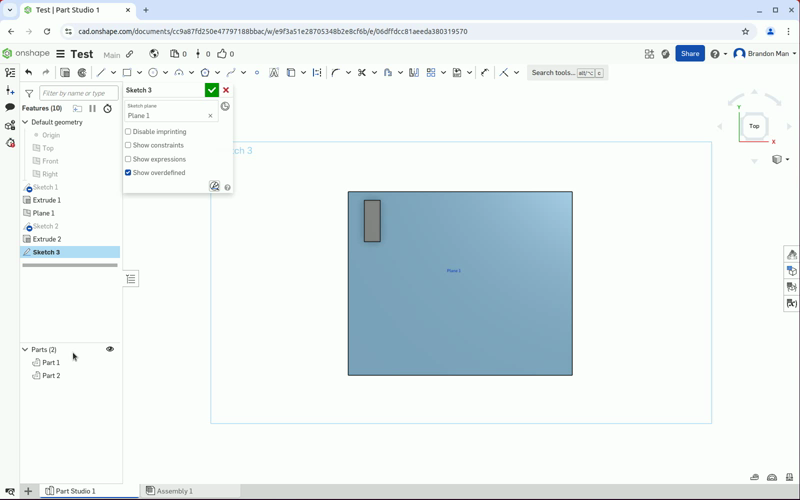
key(y)
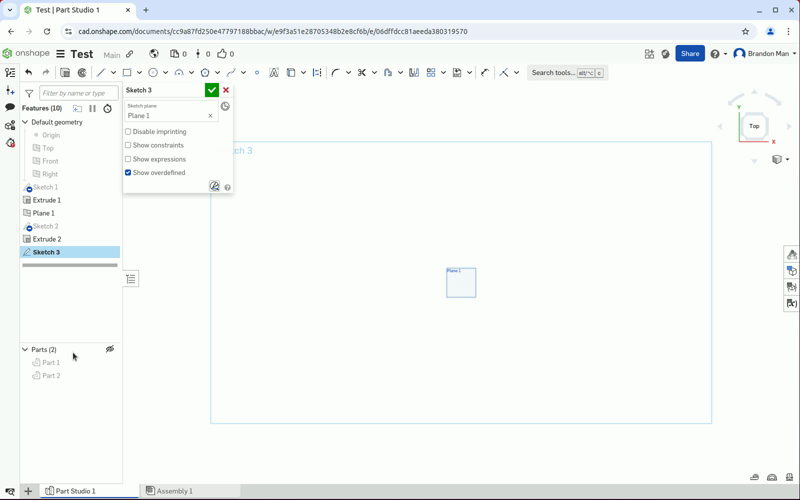
key(l)
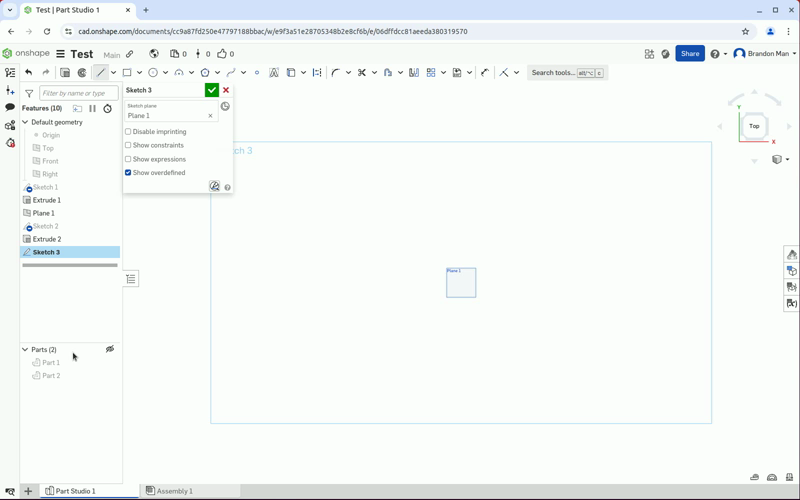
key_down(shift)
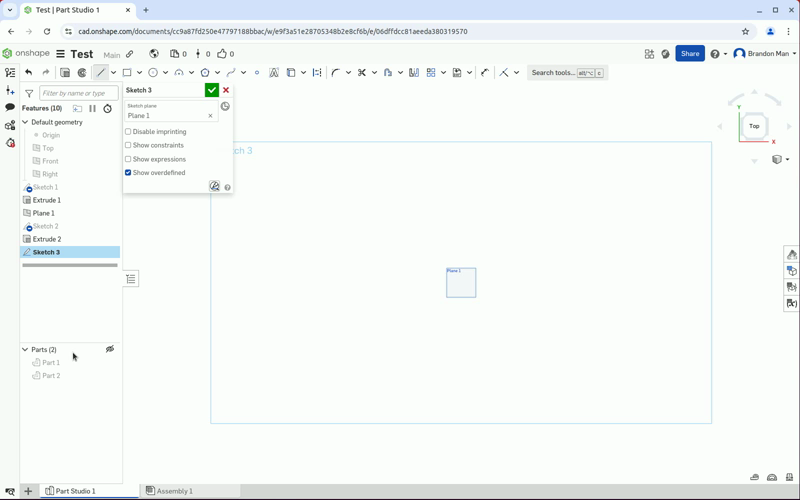
mouse_move(364, 288)
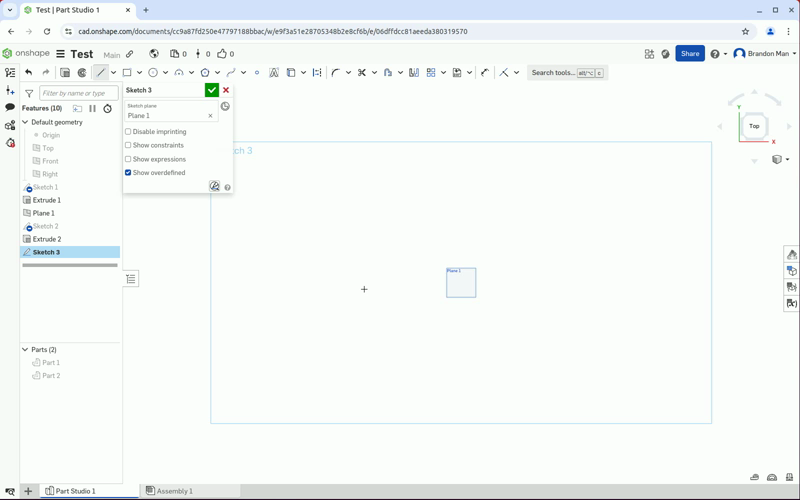
click(364, 288)
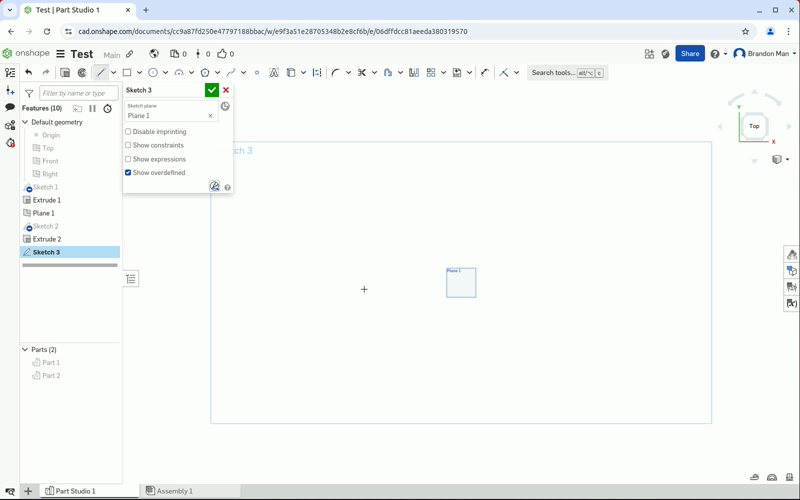
key_up(shift)
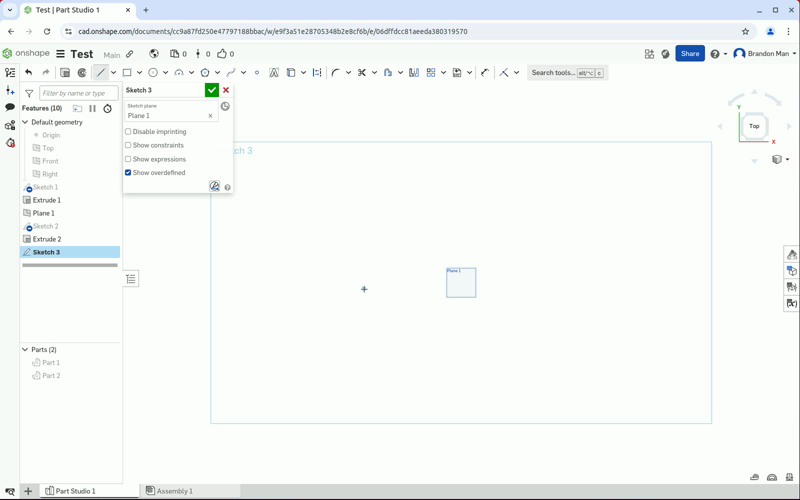
key_down(shift)
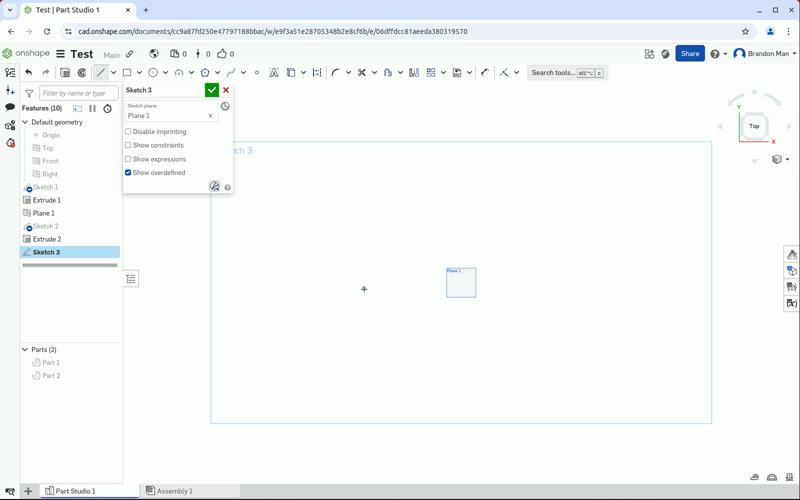
mouse_move(394, 288)
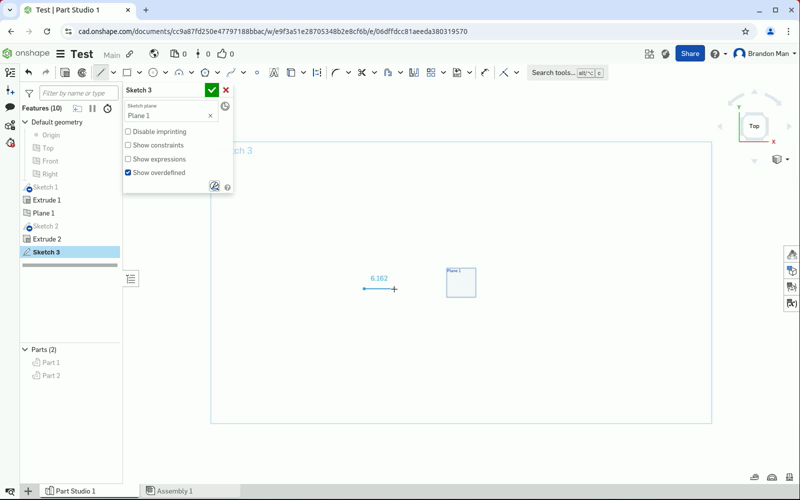
mouse_move(380, 288)
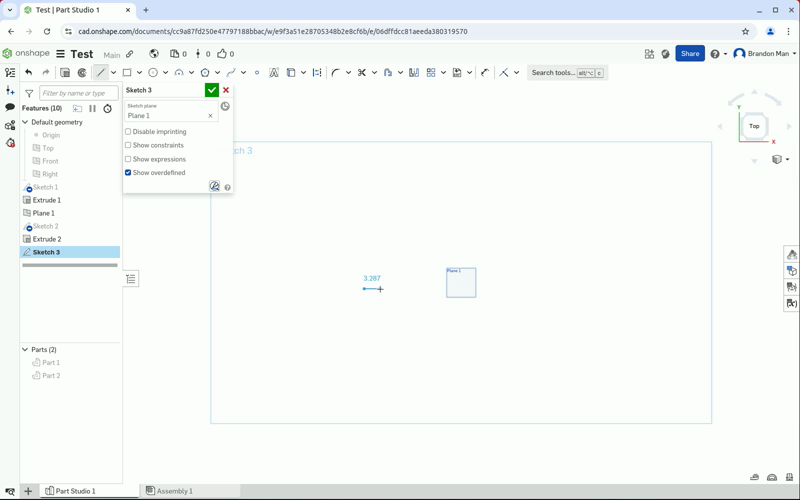
click(380, 288)
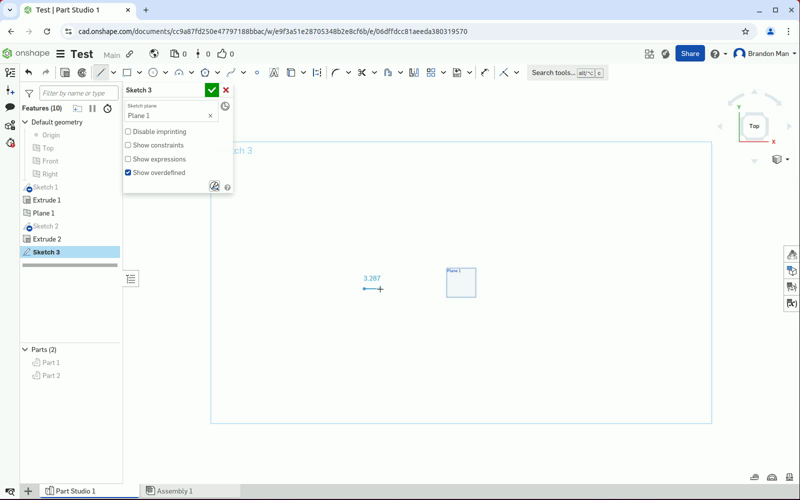
key_up(shift)
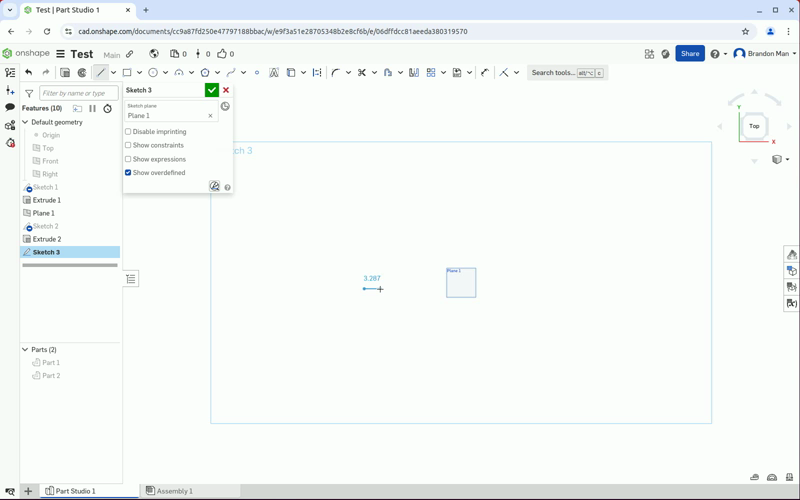
key_down(shift)
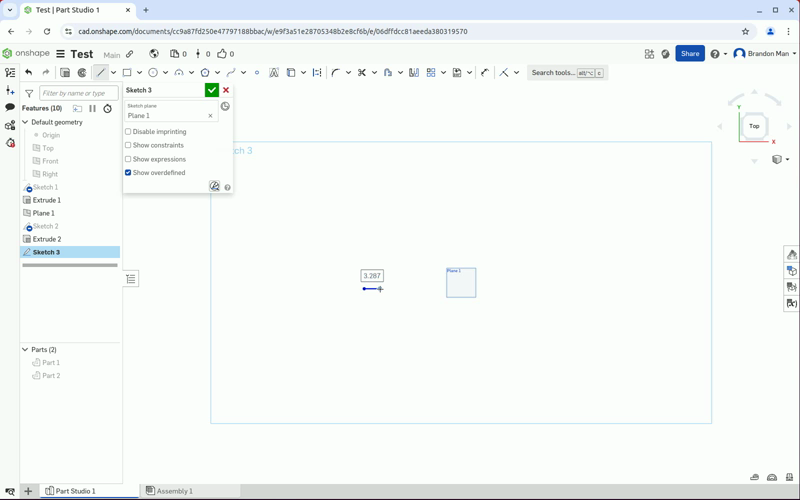
mouse_move(410, 288)
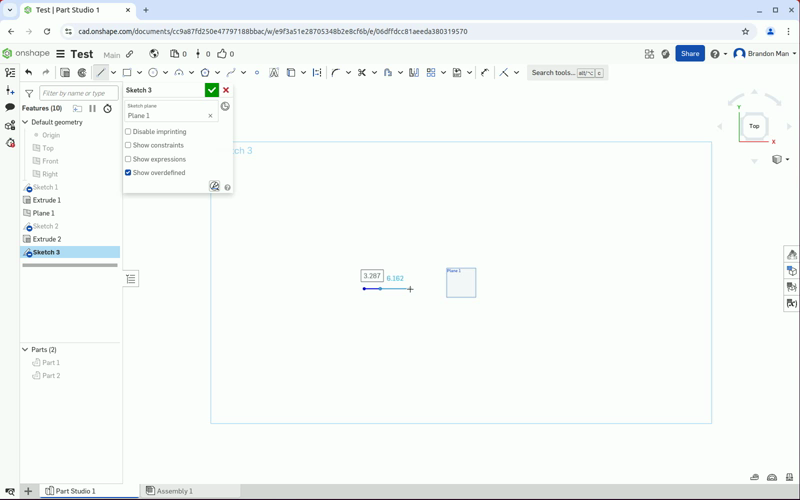
mouse_move(380, 246)
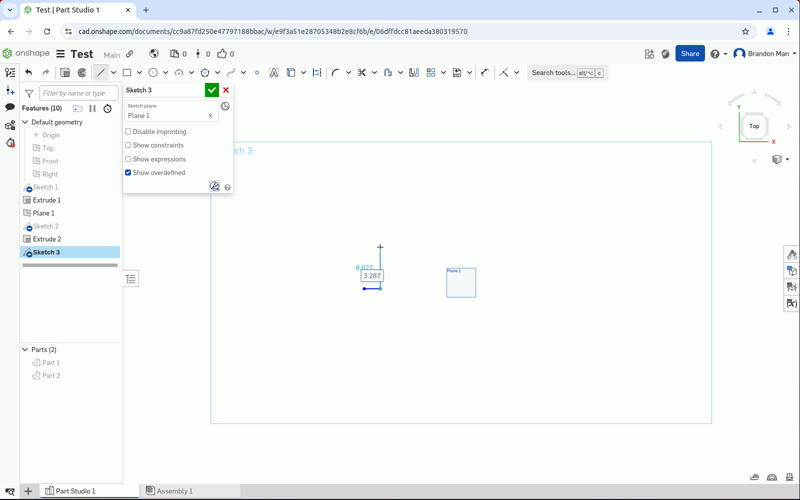
click(380, 246)
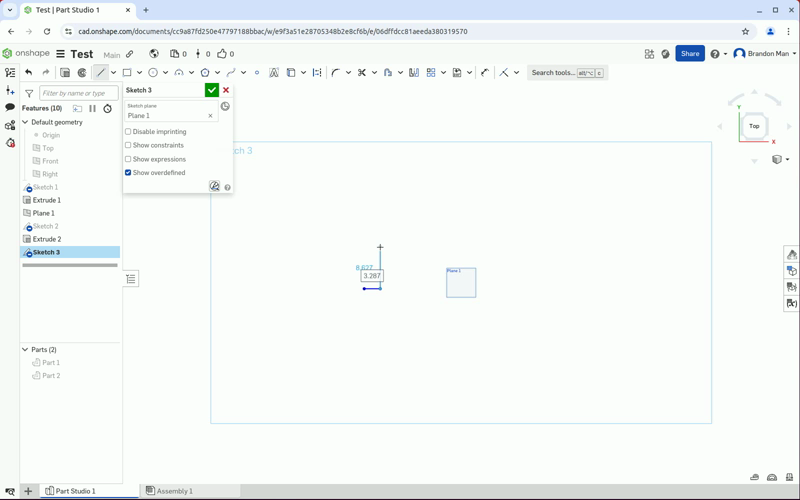
key_up(shift)
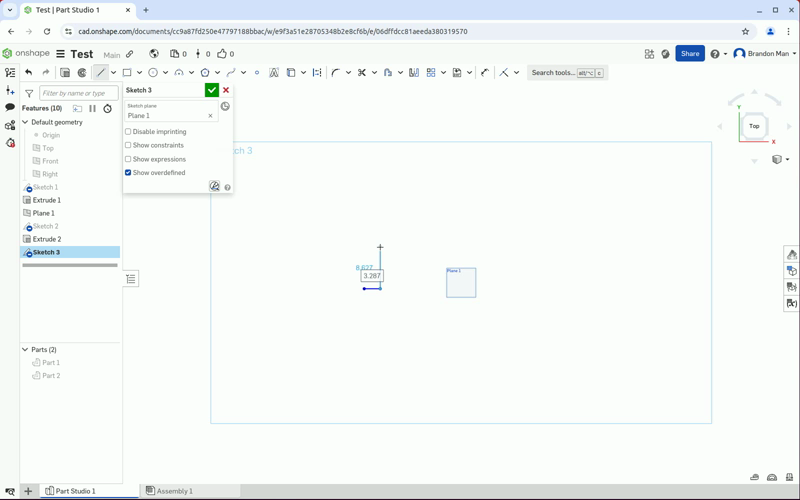
key_down(shift)
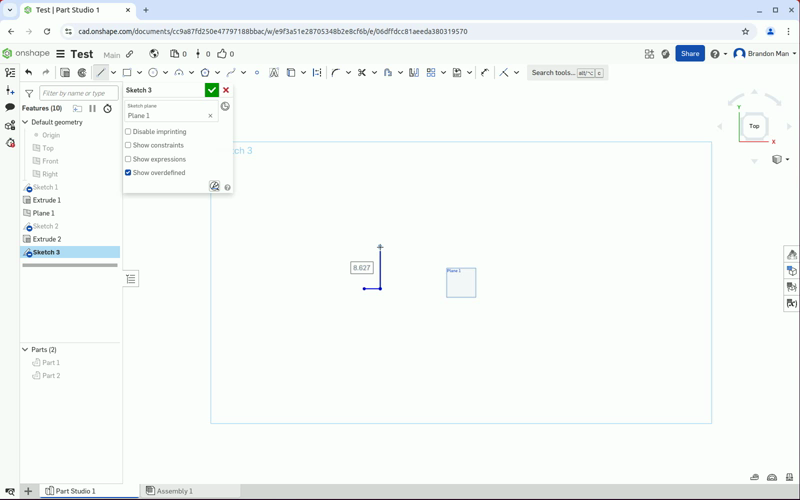
mouse_move(410, 246)
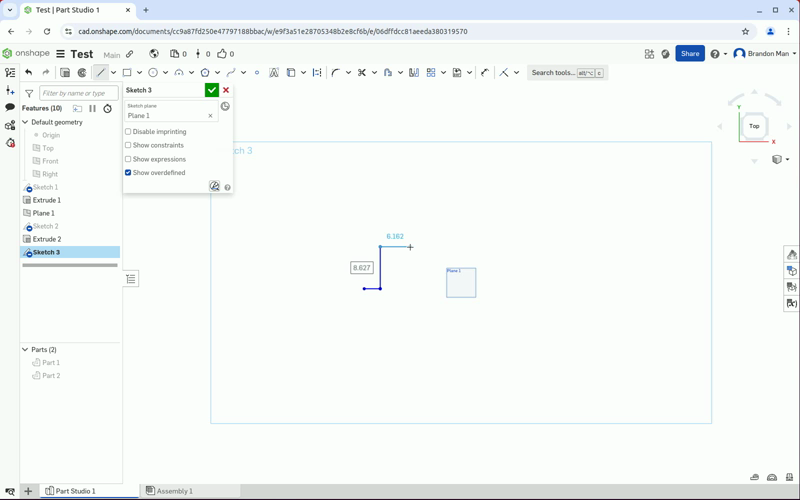
mouse_move(364, 246)
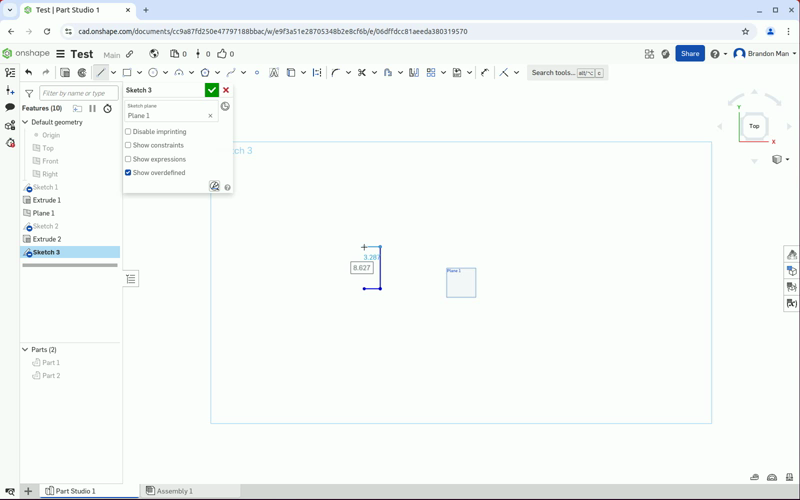
click(364, 246)
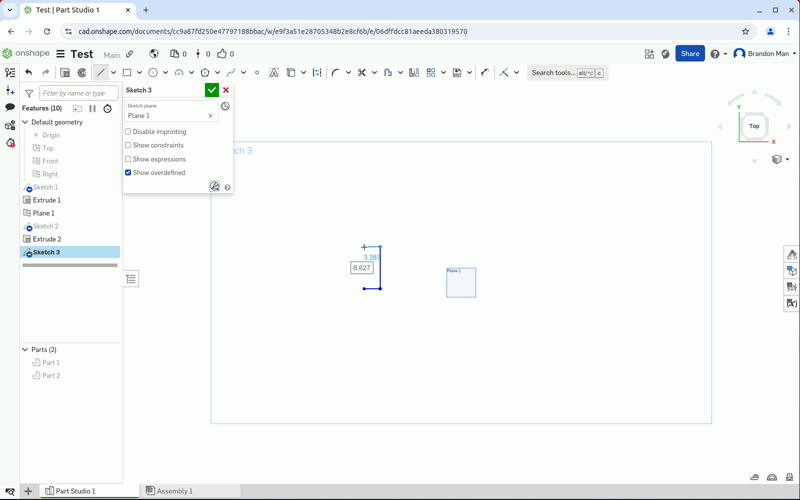
key_up(shift)
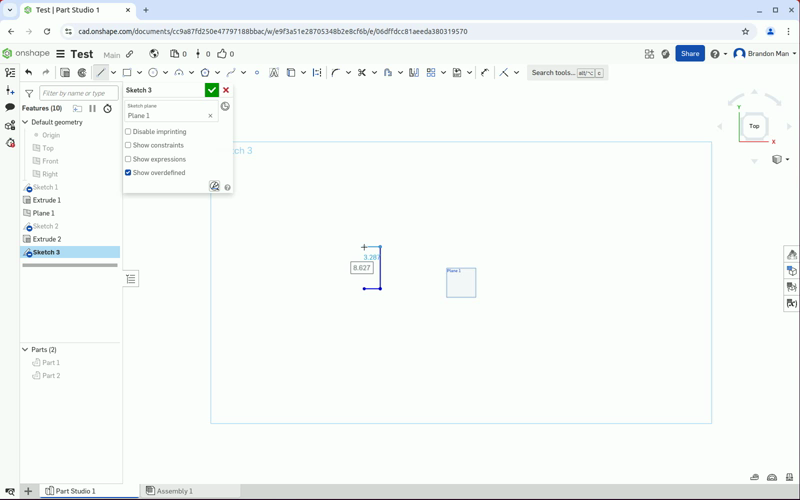
mouse_move(394, 246)
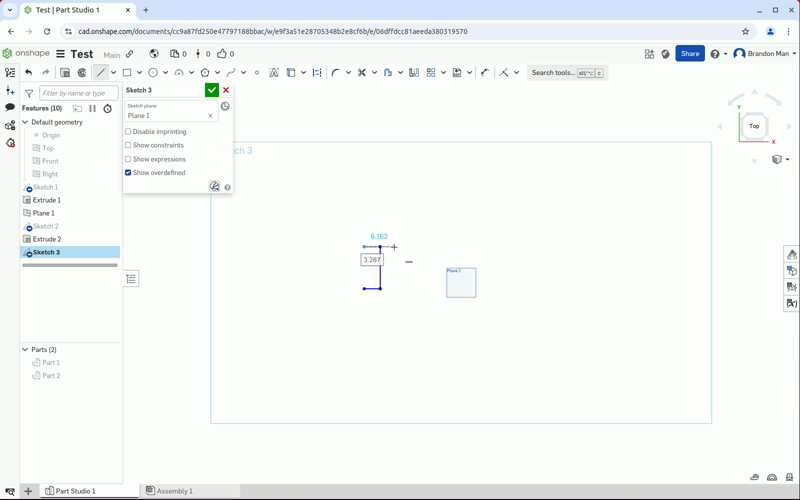
key_down(shift)
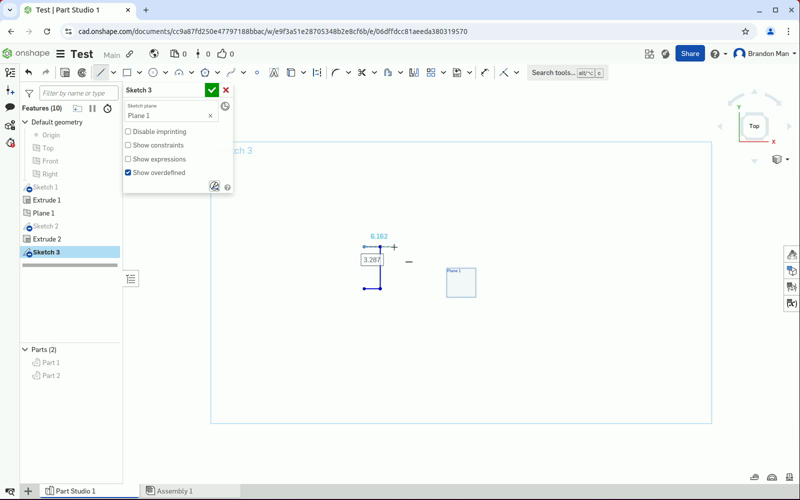
mouse_move(364, 288)
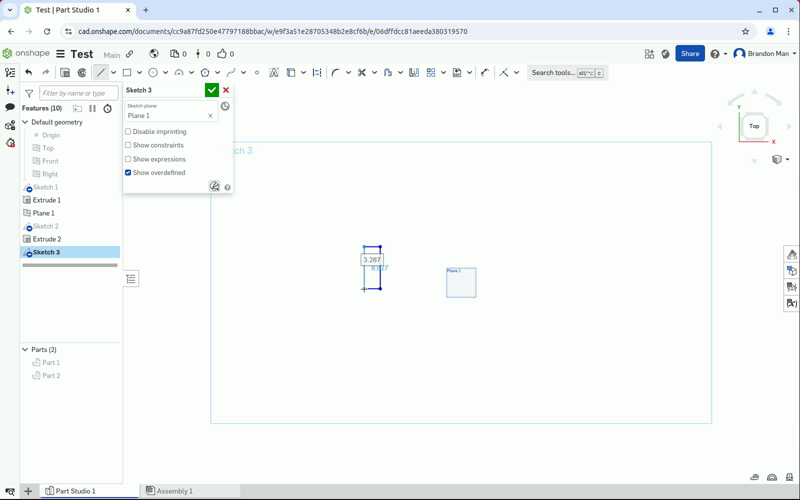
key_up(shift)
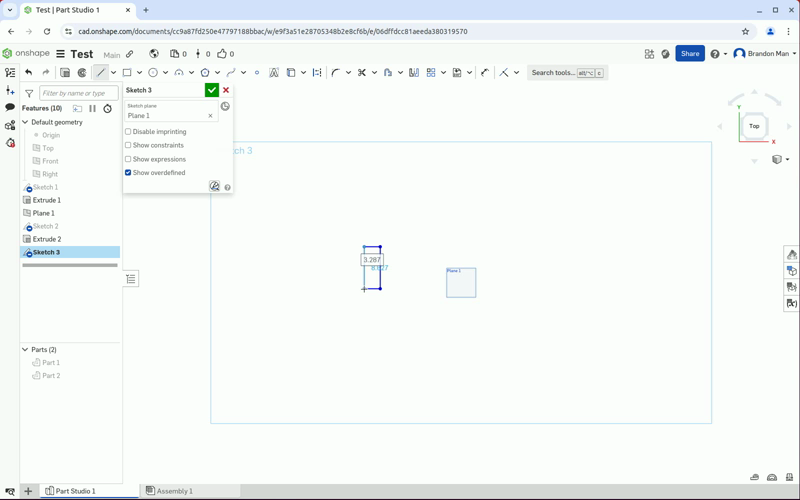
click(364, 288)
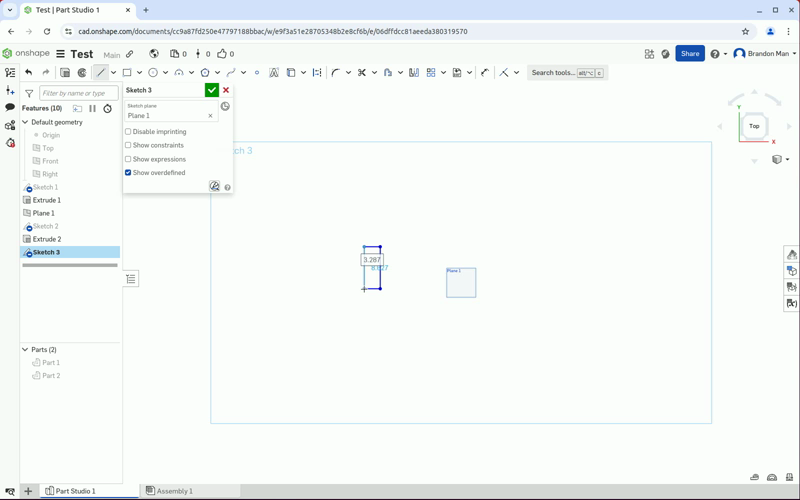
key(esc)
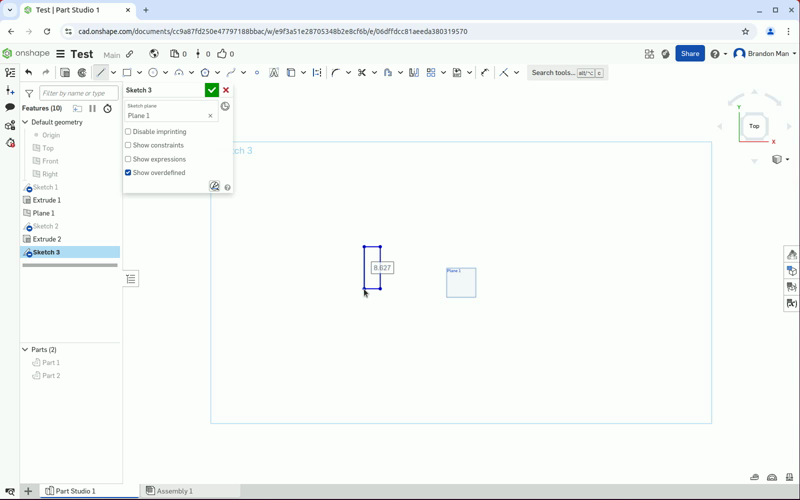
mouse_move(371, 257)
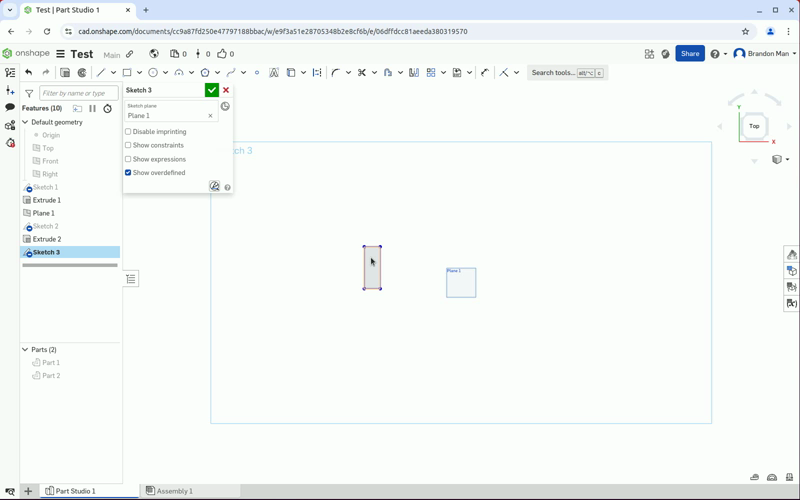
scroll(6)
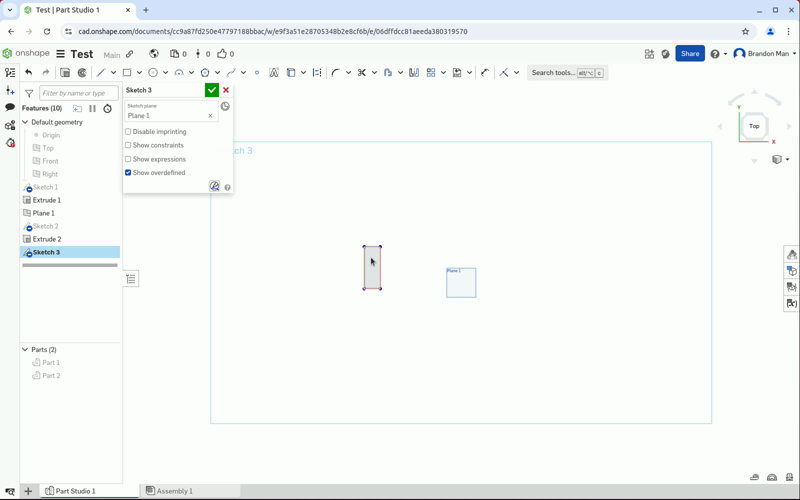
scroll(6)
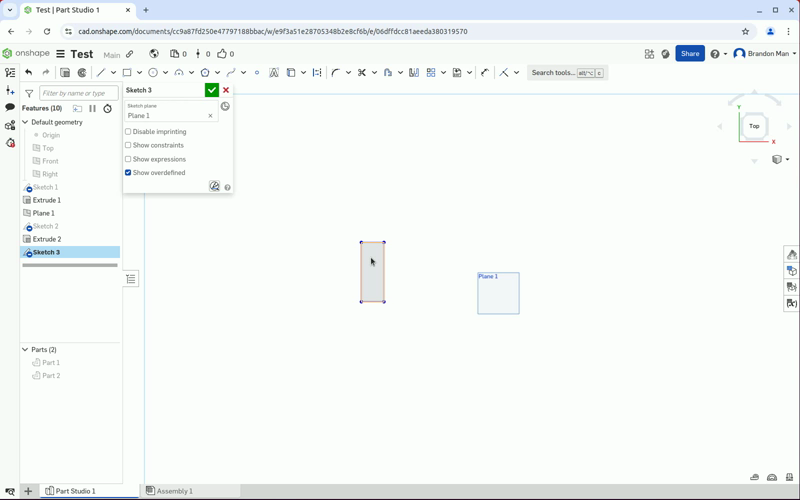
scroll(6)
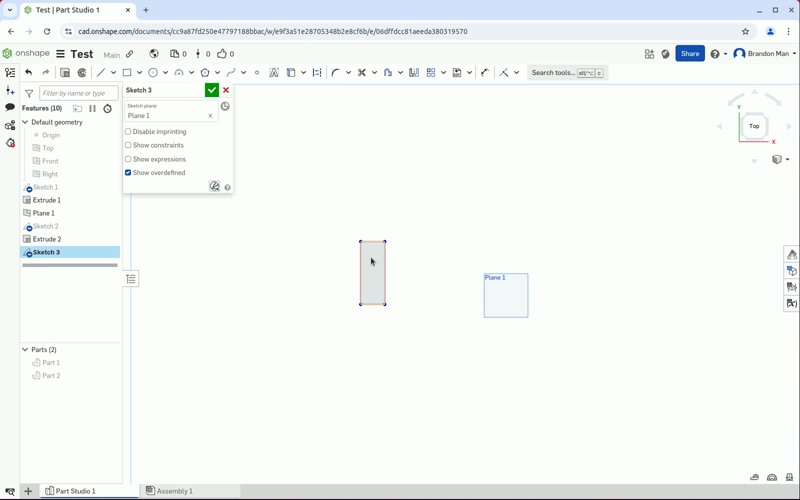
scroll(6)
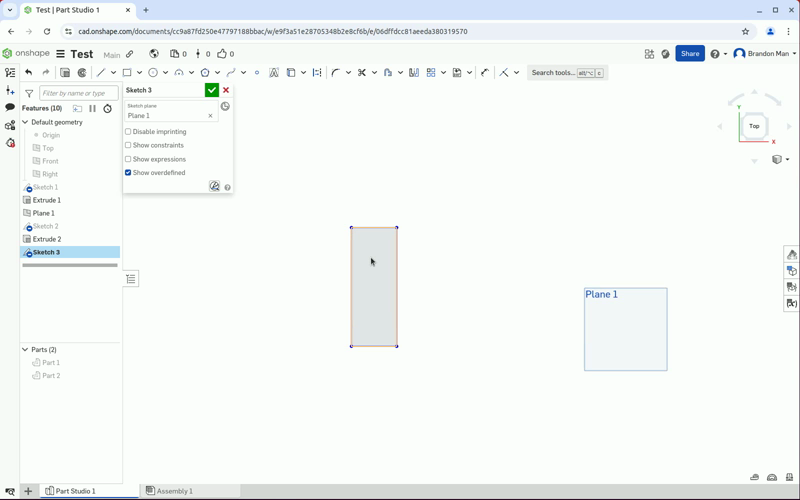
scroll(6)
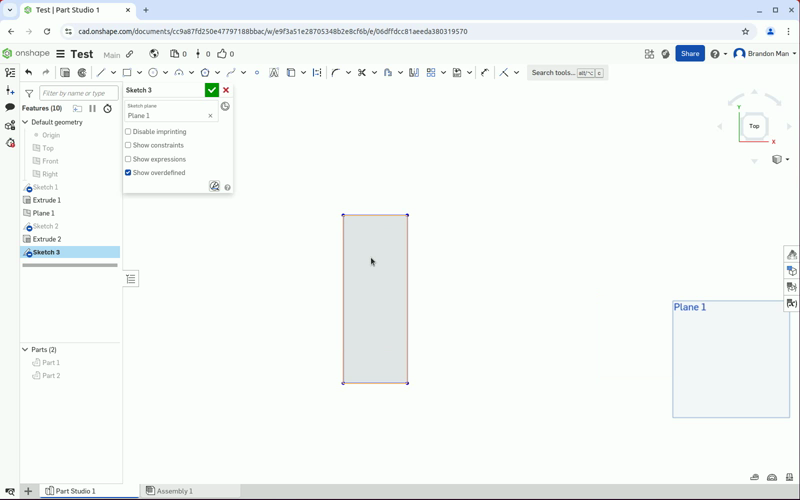
scroll(6)
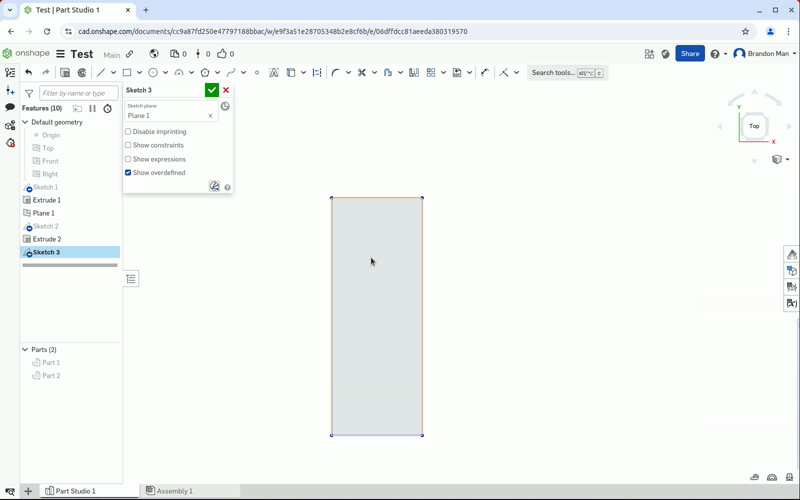
scroll(6)
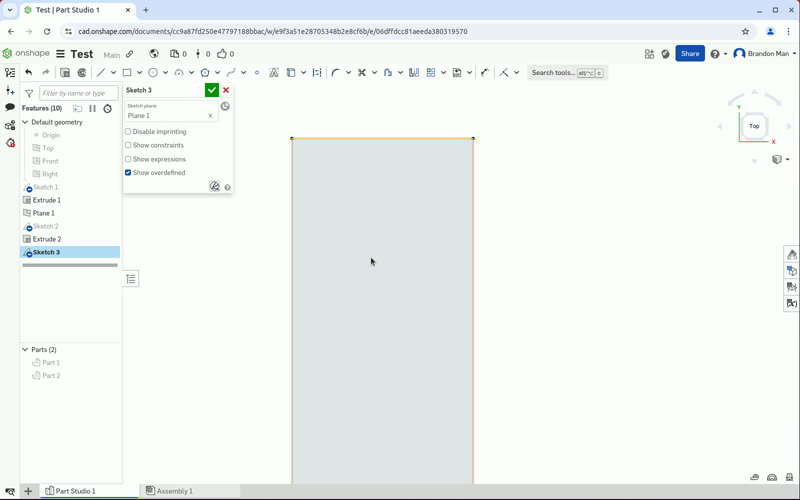
click(371, 257)
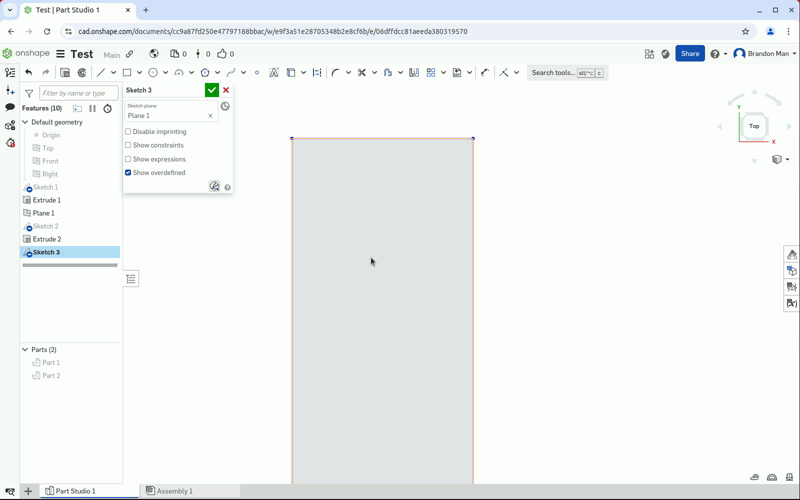
scroll(-6)
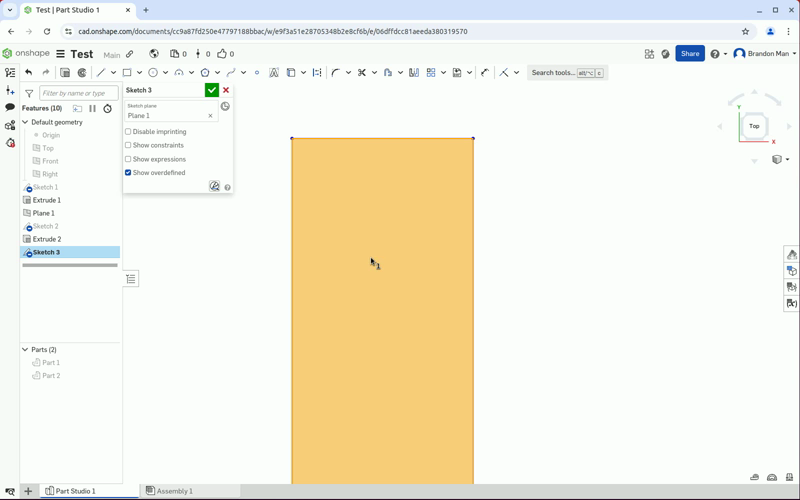
scroll(-6)
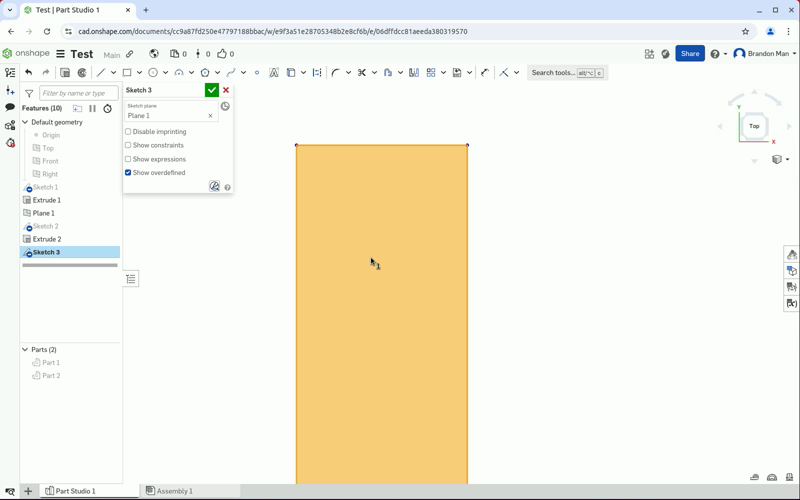
scroll(-6)
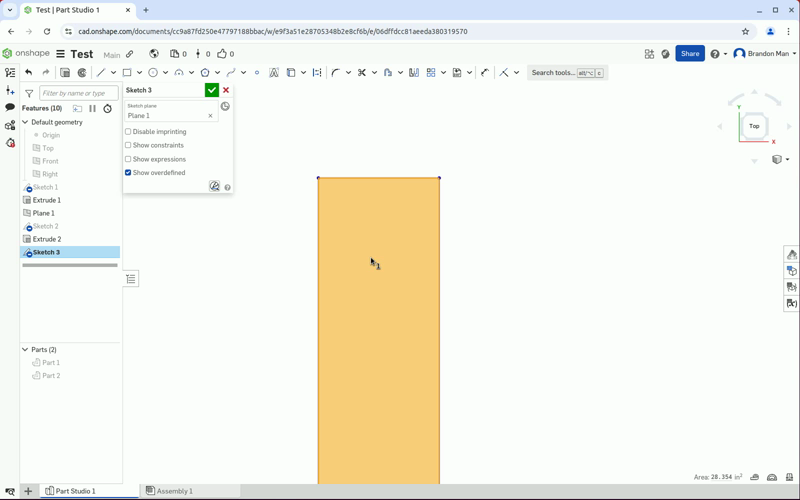
scroll(-6)
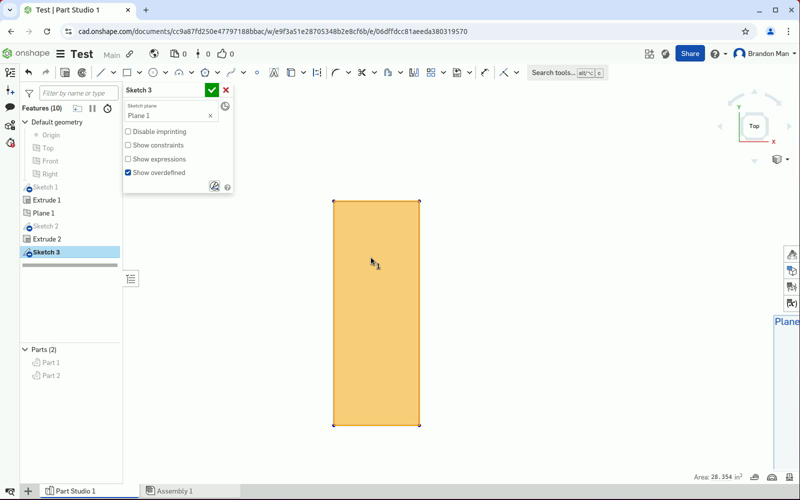
scroll(-6)
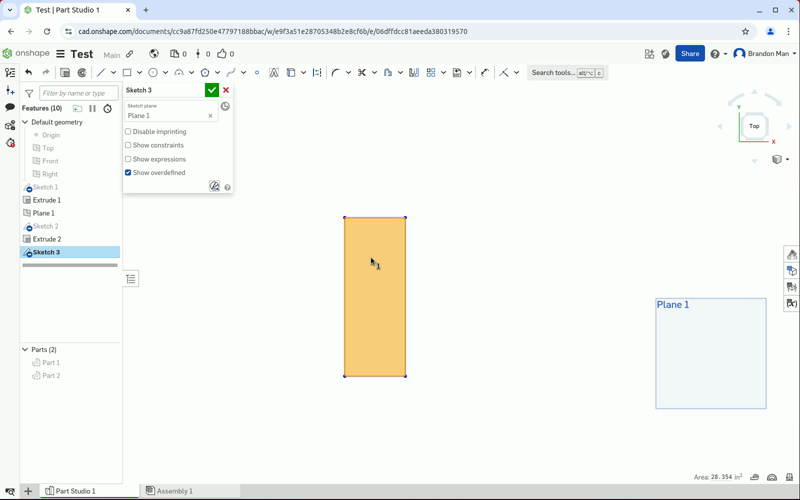
scroll(-6)
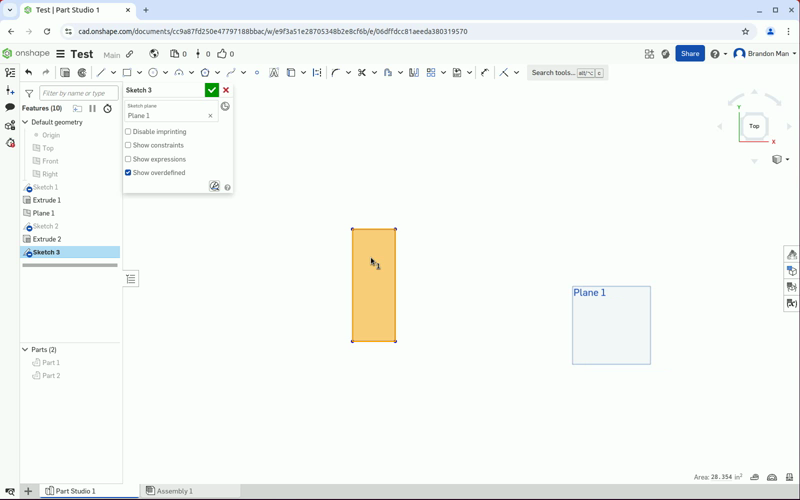
scroll(-6)
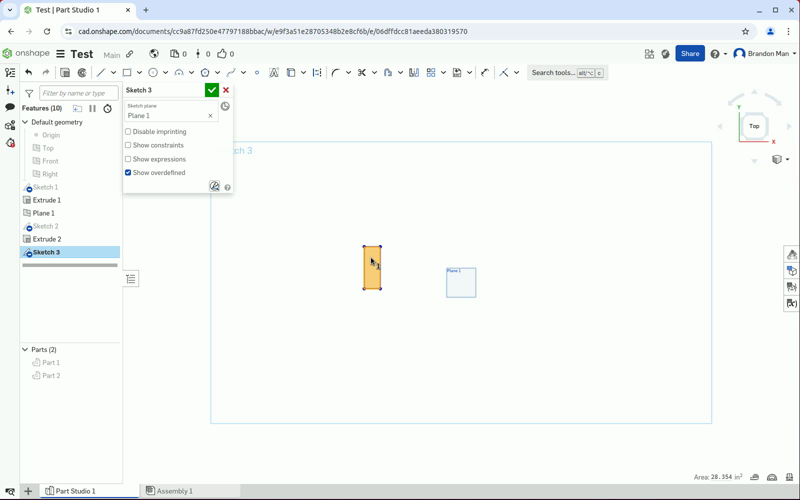
mouse_move(73, 352)
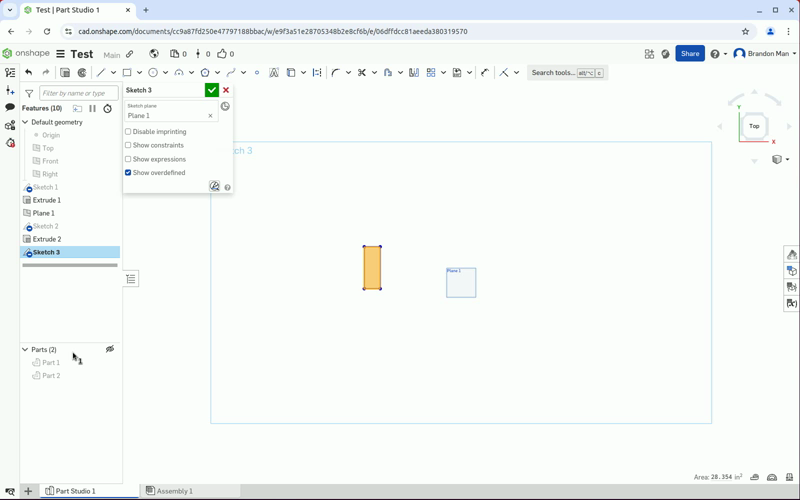
key(shift+y)
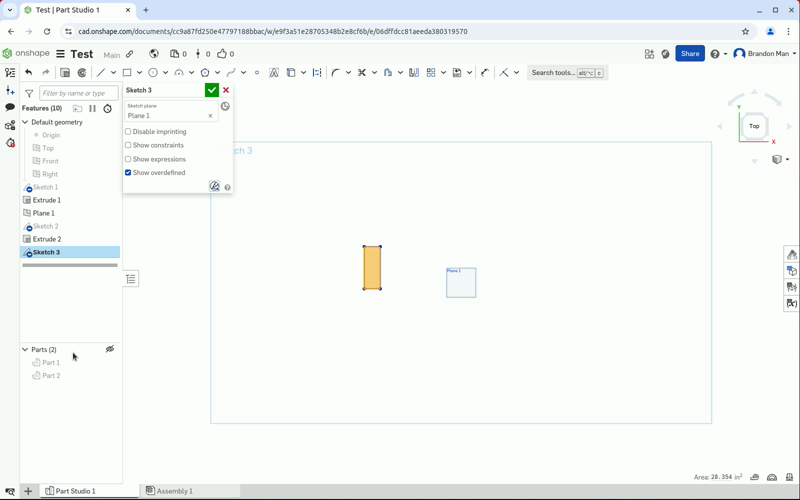
key(shift+e)
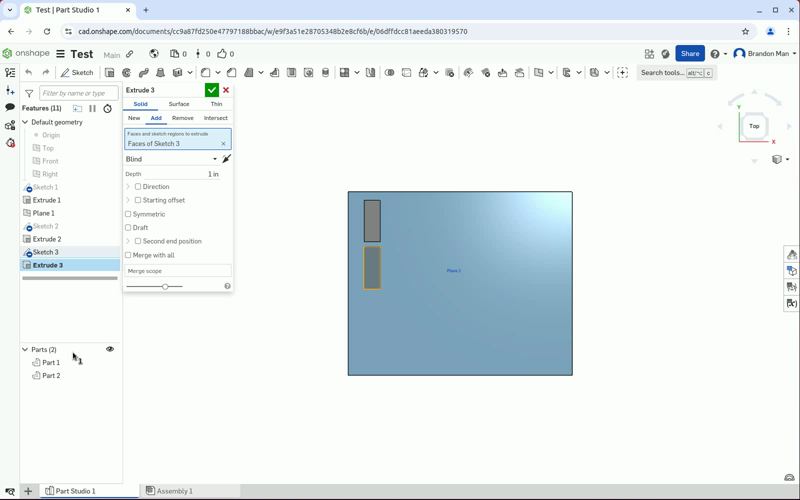
mouse_move(143, 106)
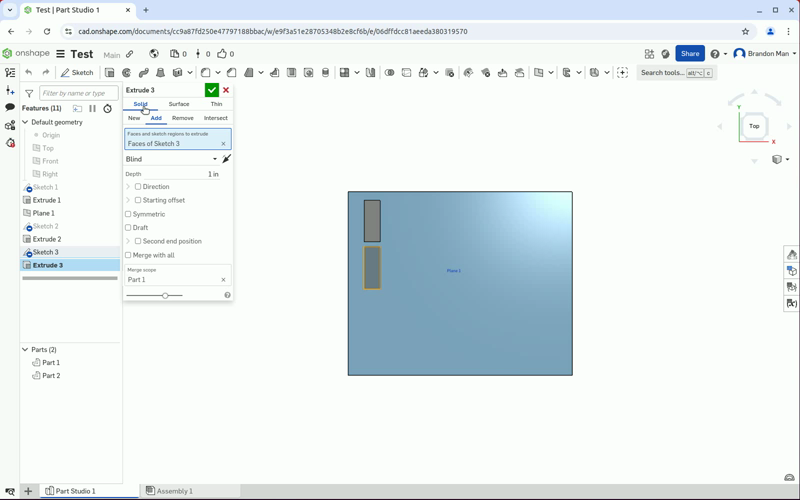
click(143, 106)
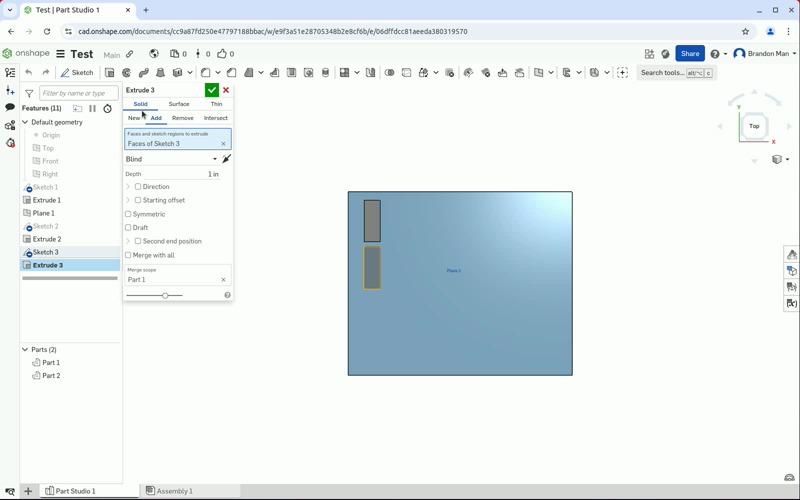
mouse_move(137, 120)
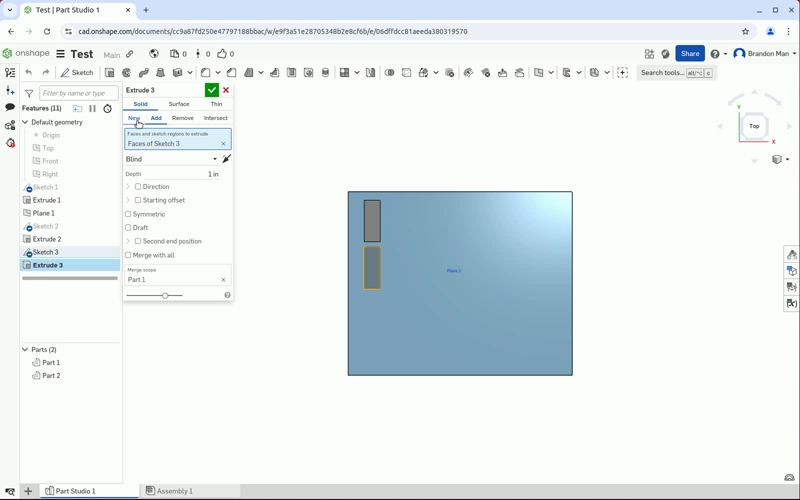
click(137, 120)
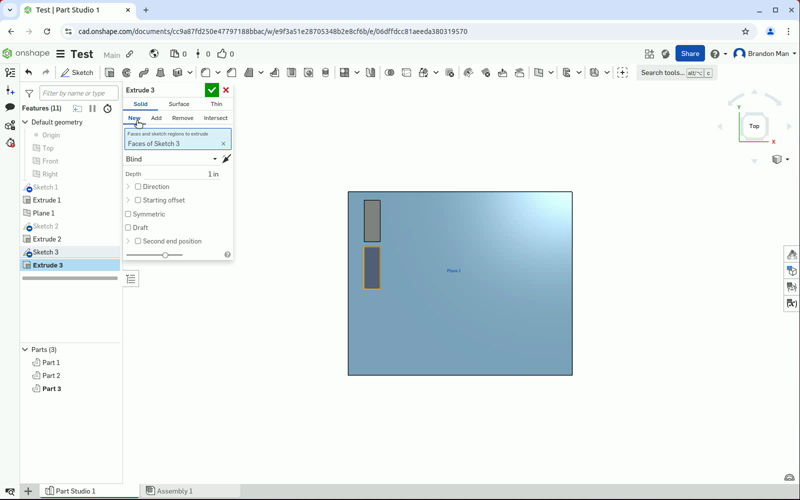
key(tab, 4)
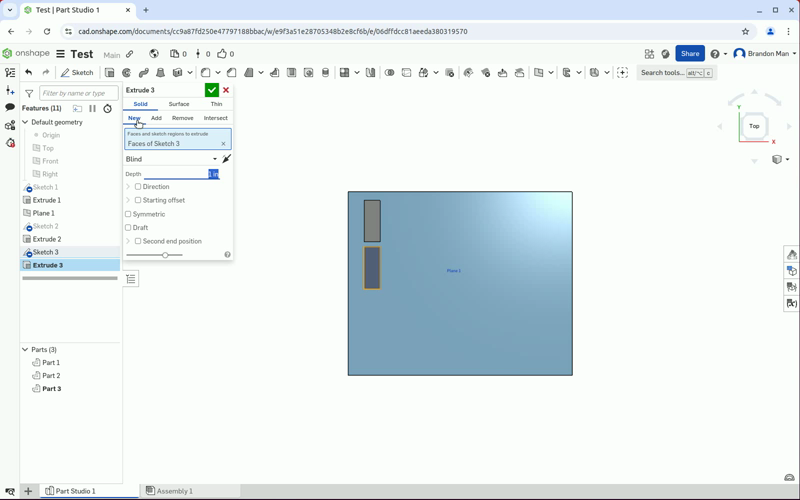
text(4.092)
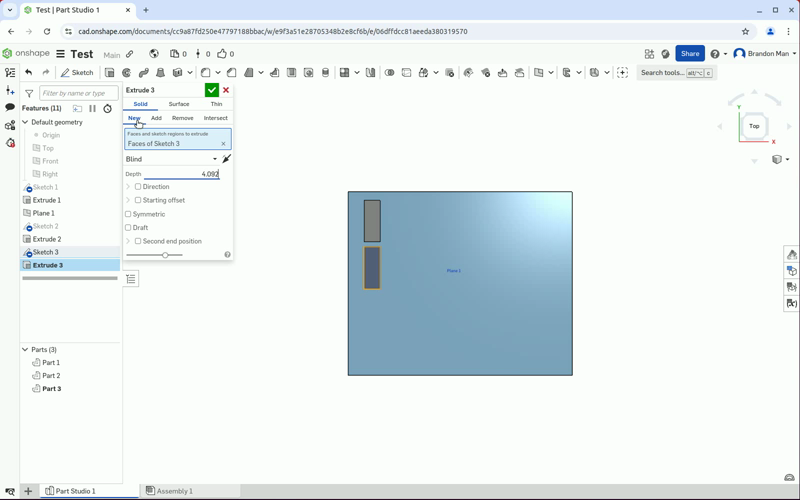
key(enter)
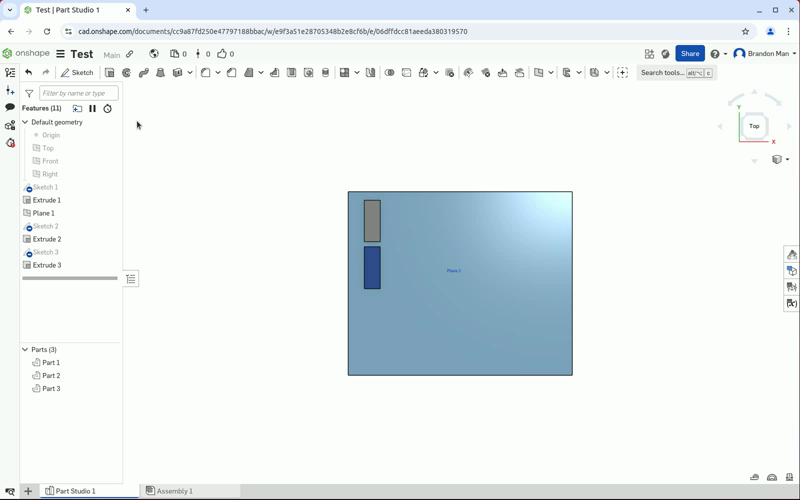
key(shift+h)
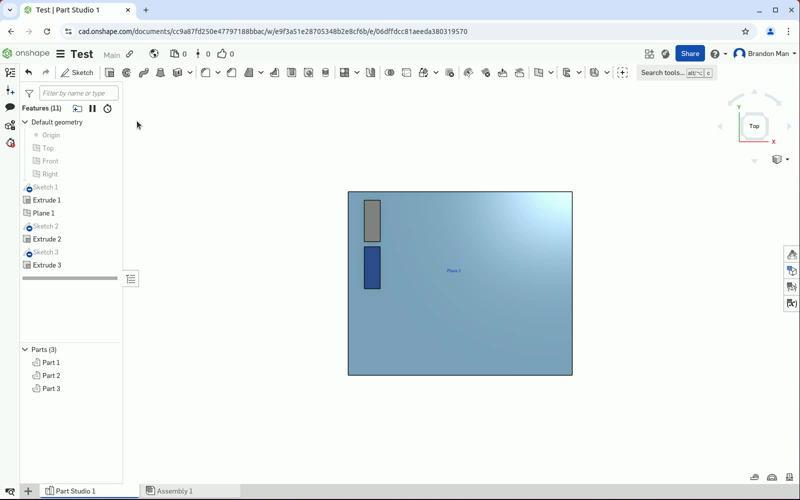
key(shift+h)
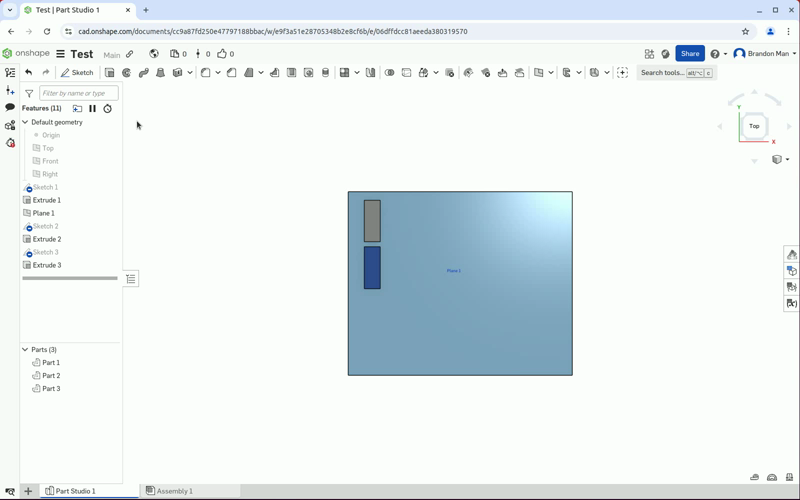
mouse_move(73, 189)
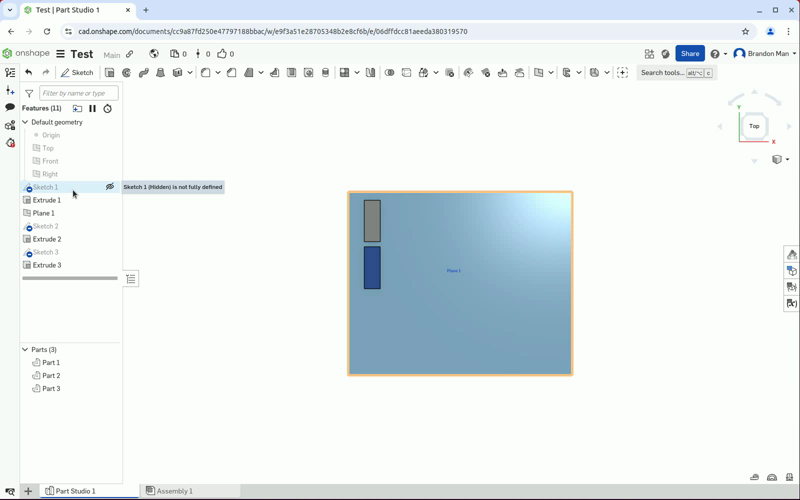
click(73, 189)
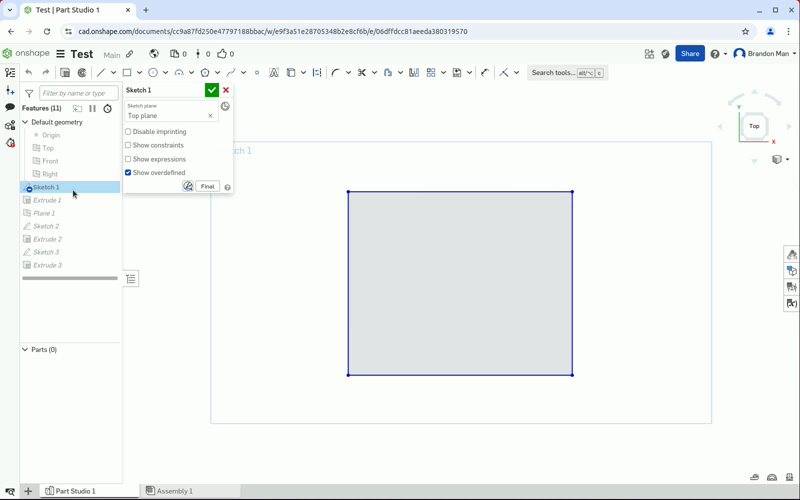
mouse_move(229, 92)
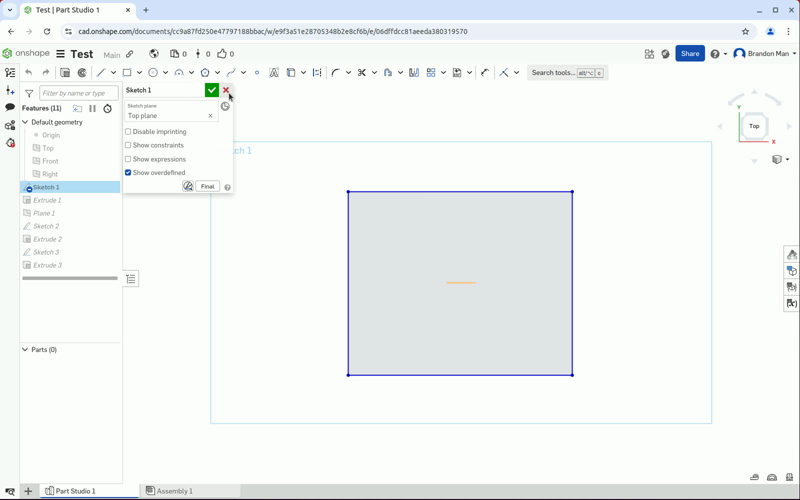
click(229, 92)
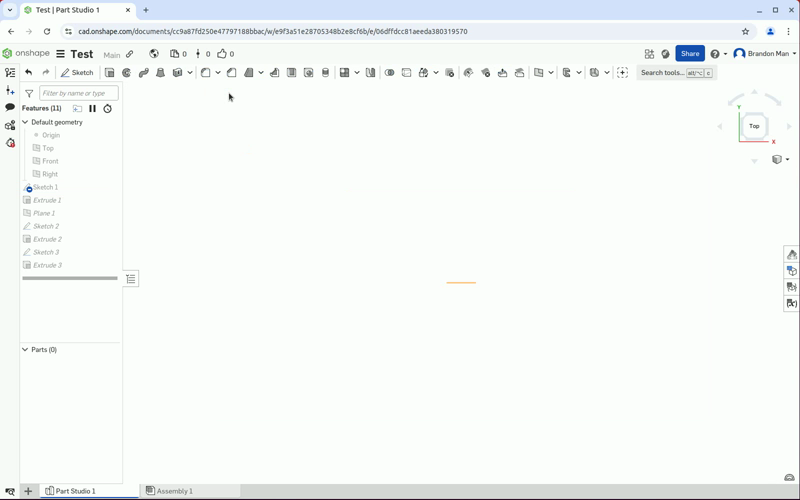
key(shift+s)
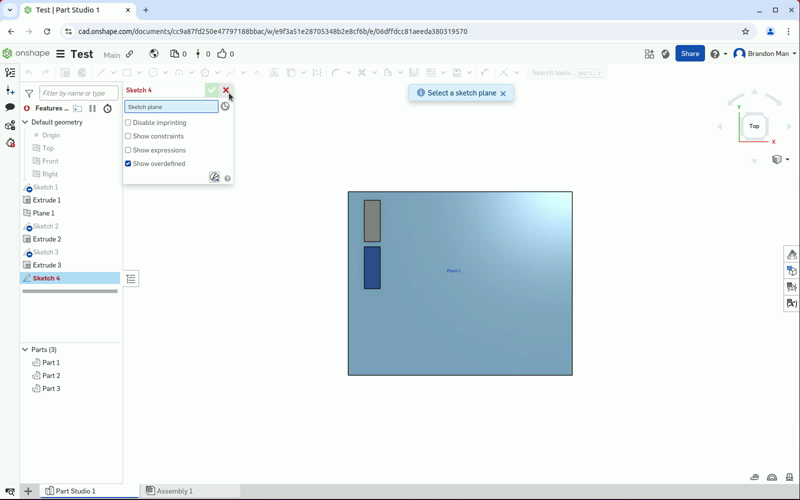
mouse_move(73, 215)
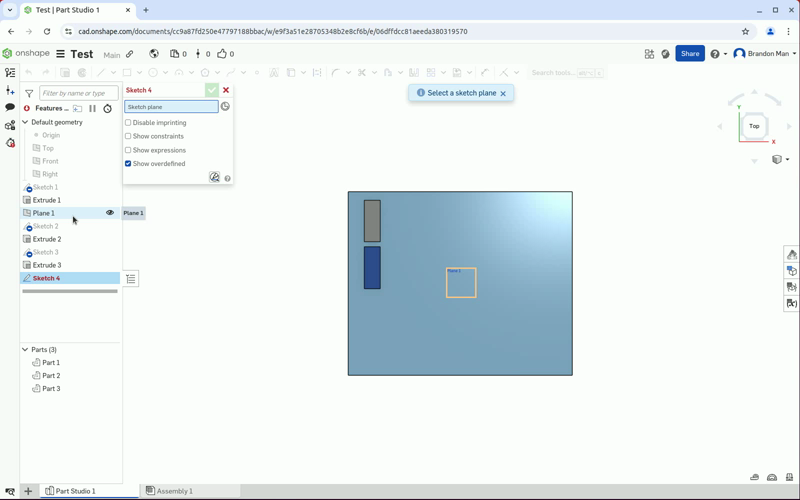
click(73, 215)
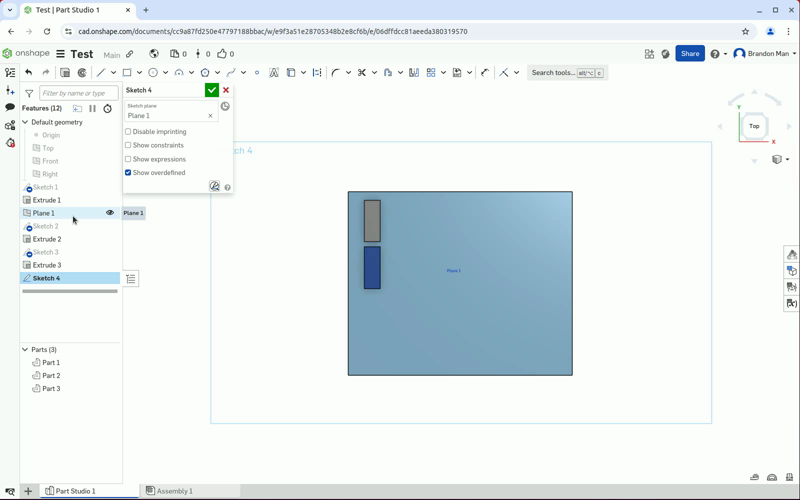
mouse_move(73, 352)
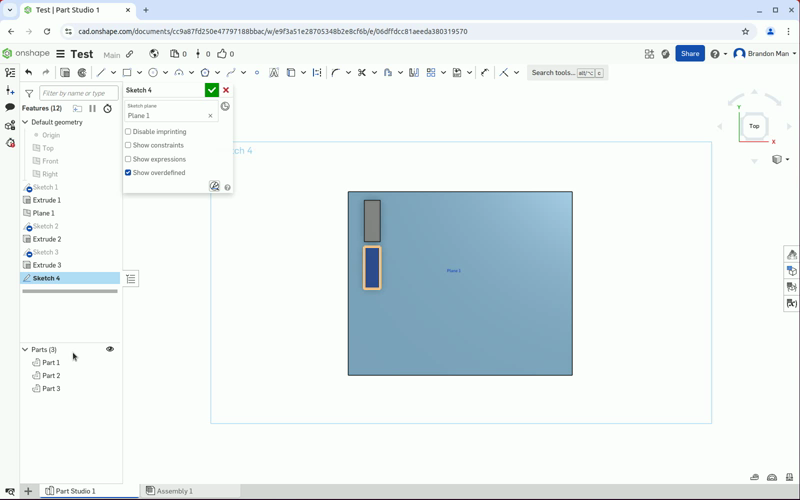
key(y)
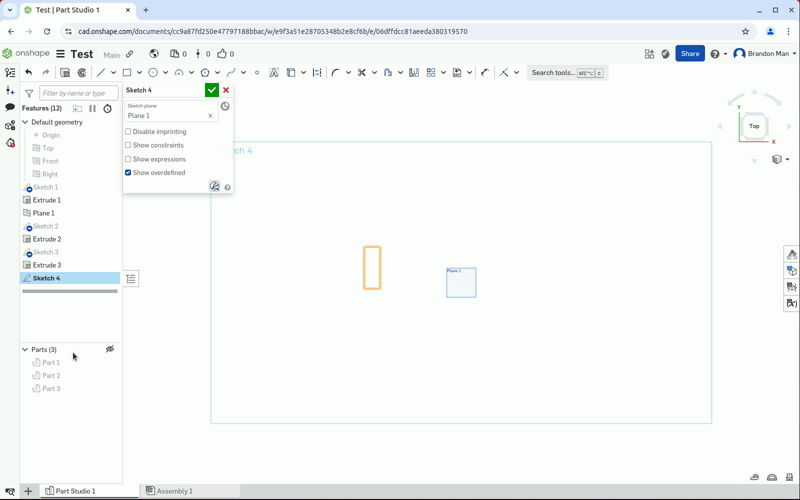
key(l)
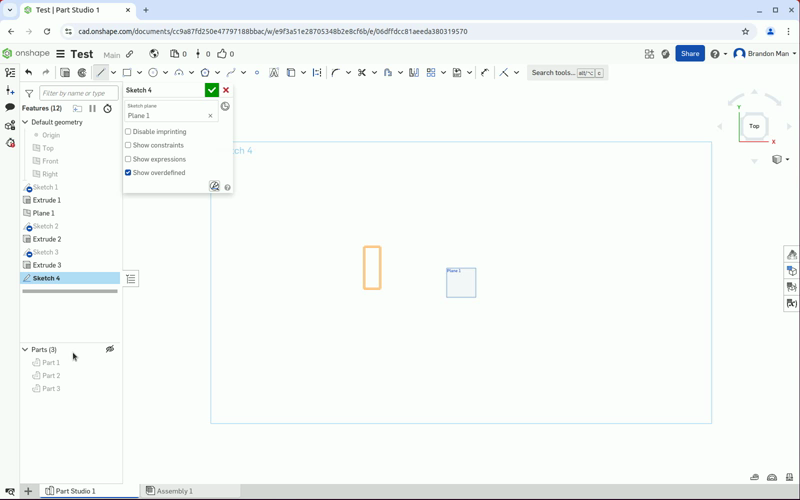
key_down(shift)
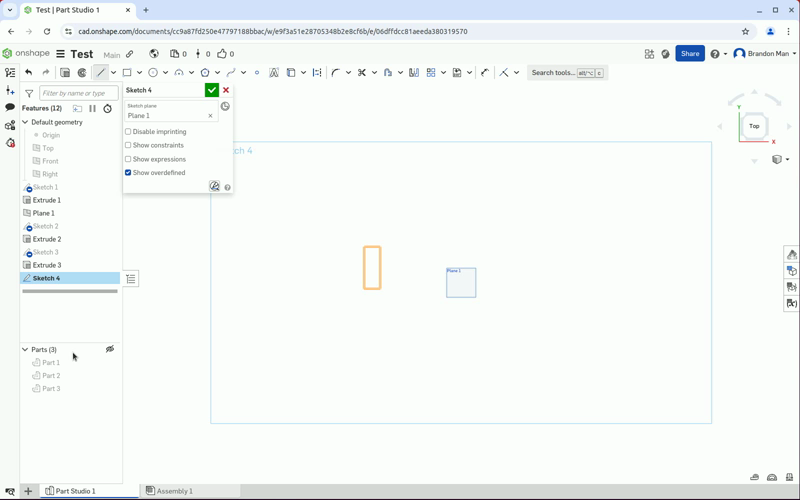
mouse_move(358, 359)
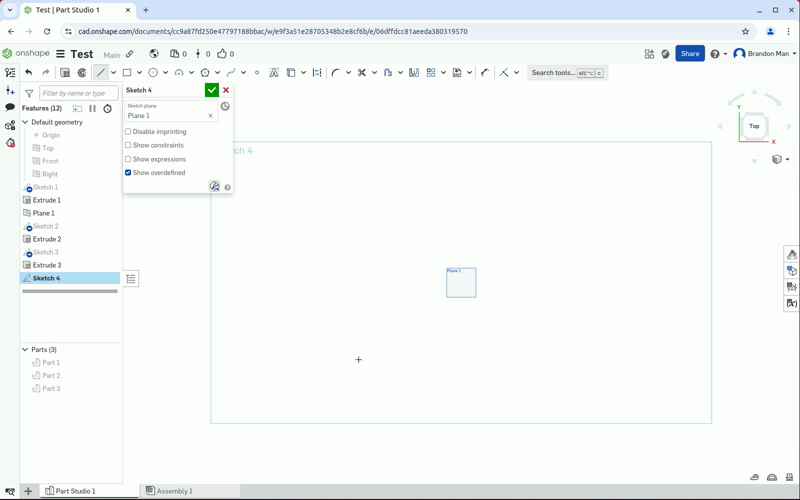
click(358, 359)
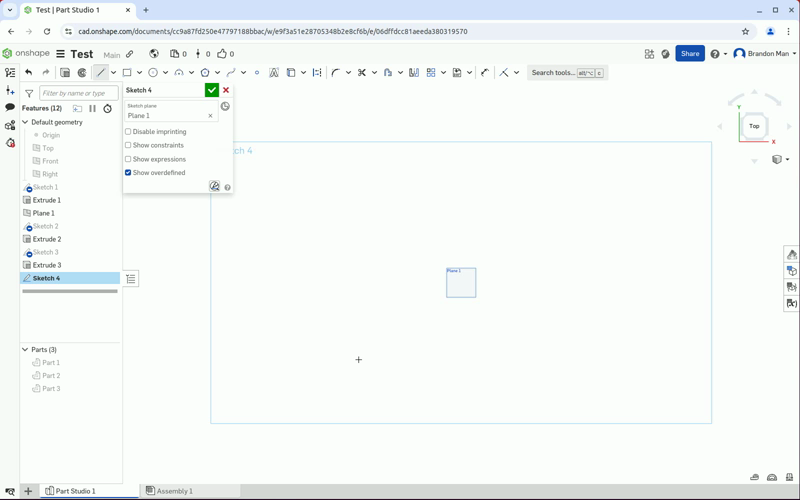
key_up(shift)
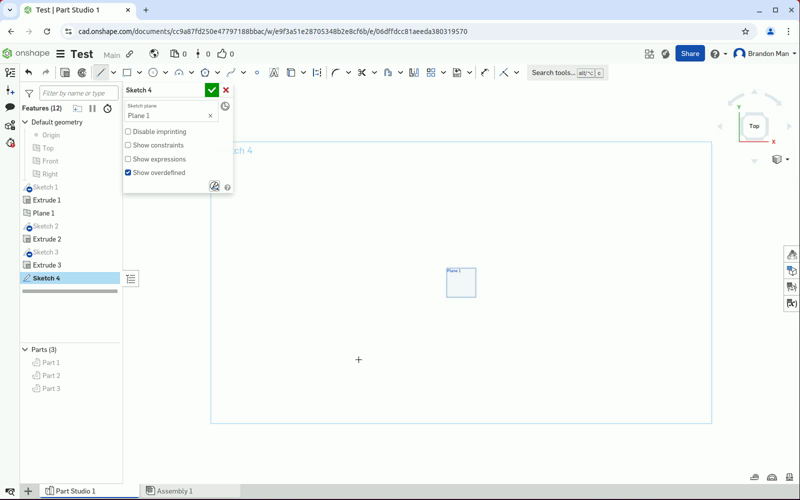
key_down(shift)
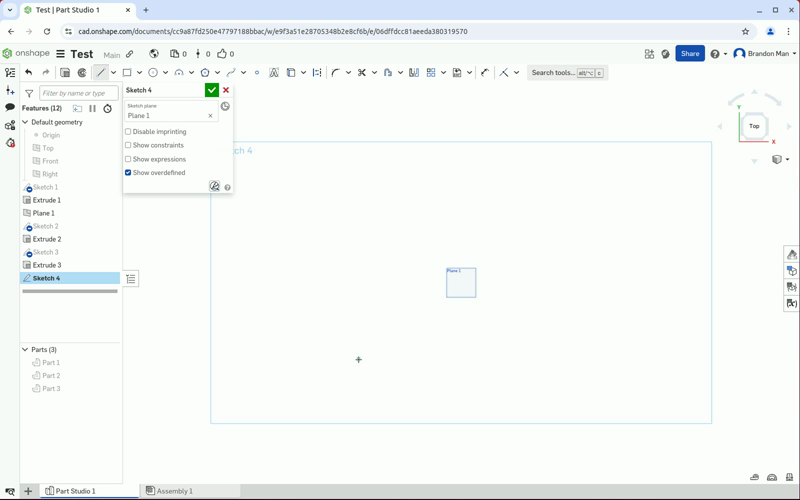
mouse_move(388, 359)
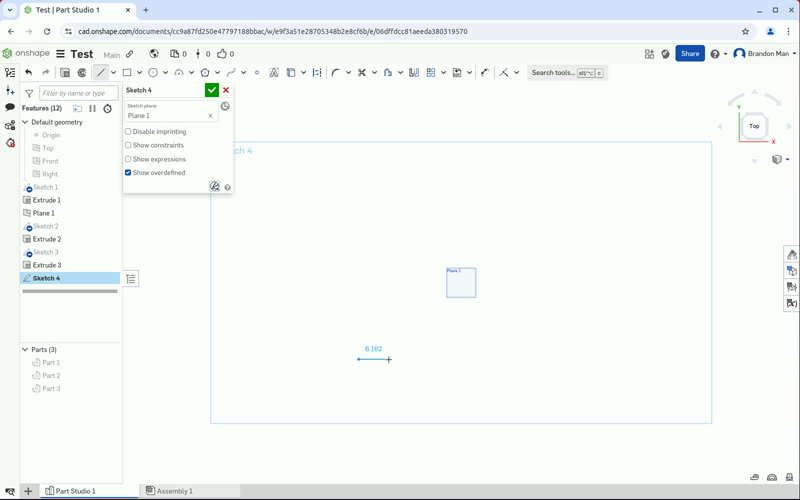
mouse_move(379, 359)
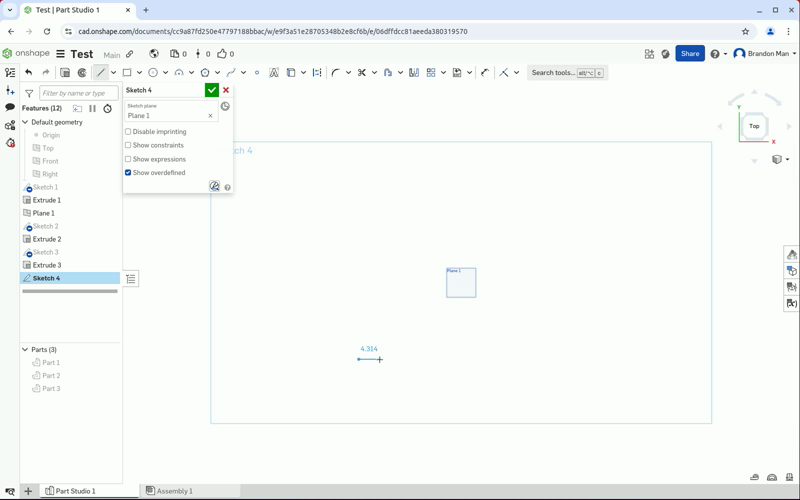
click(379, 359)
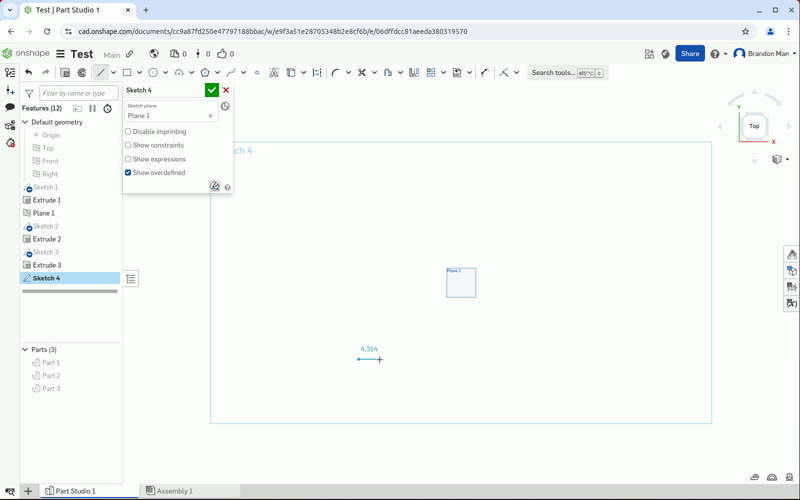
key_up(shift)
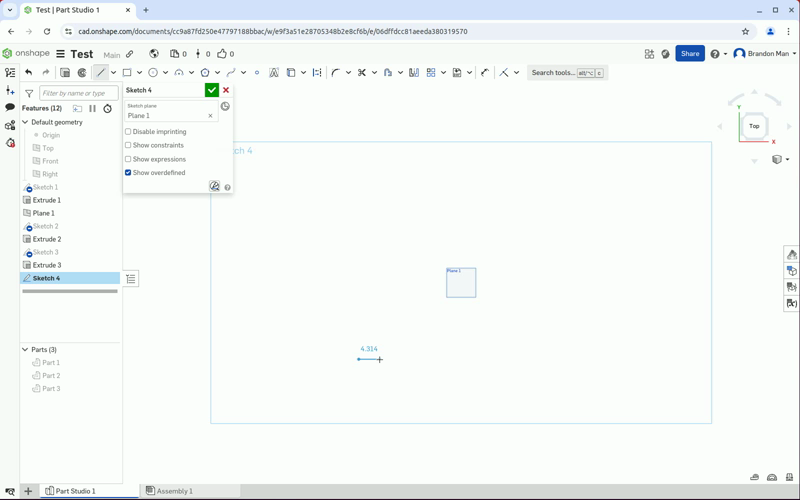
key_down(shift)
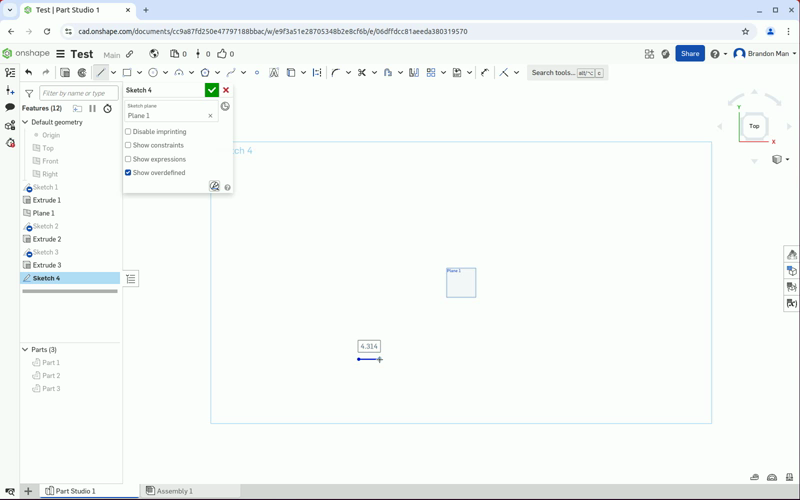
mouse_move(409, 359)
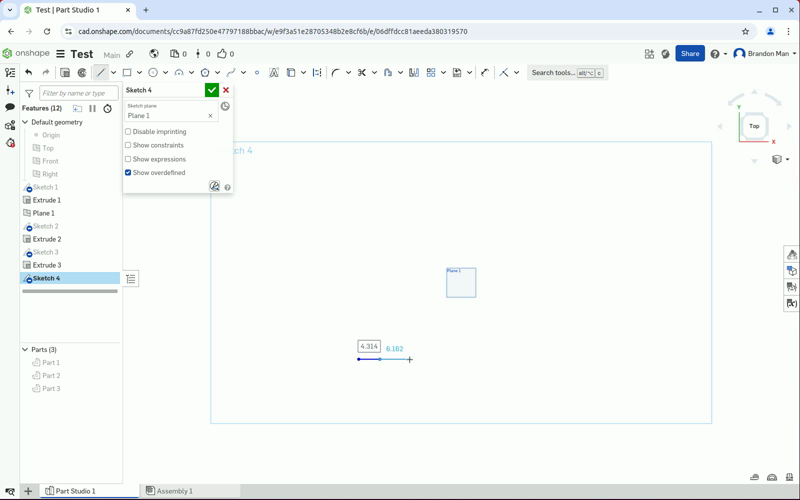
mouse_move(379, 338)
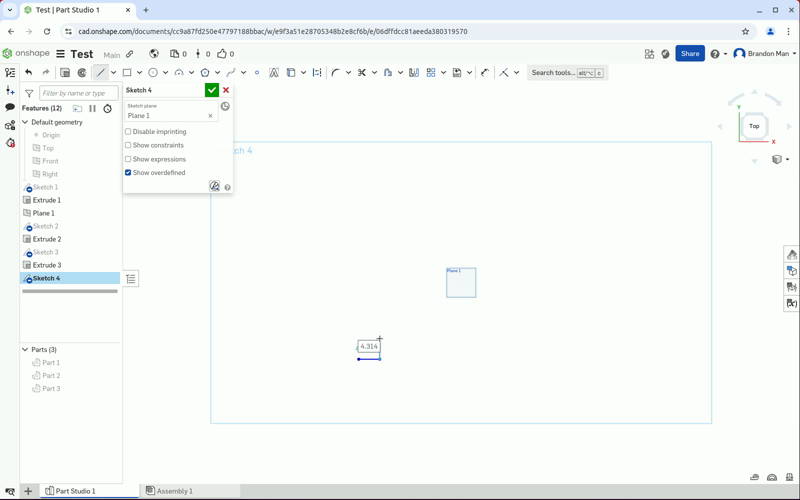
click(379, 338)
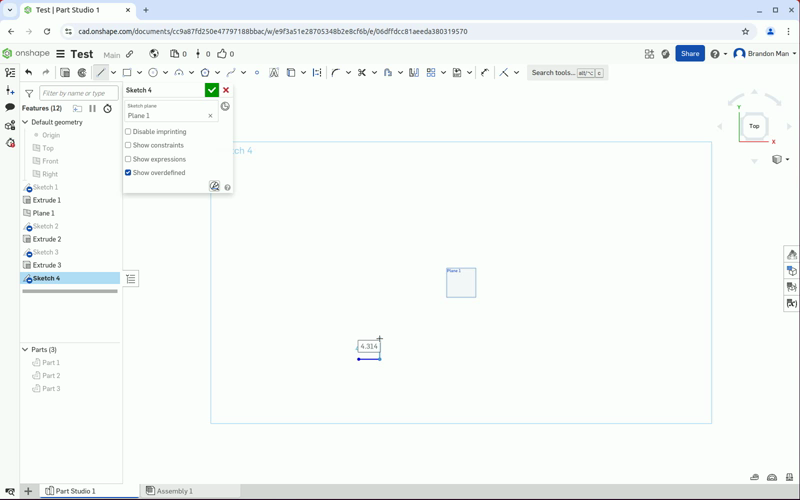
key_up(shift)
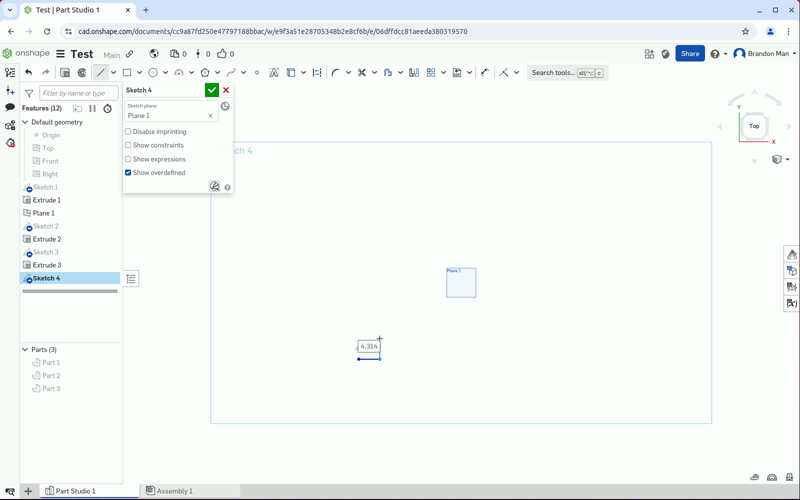
key_down(shift)
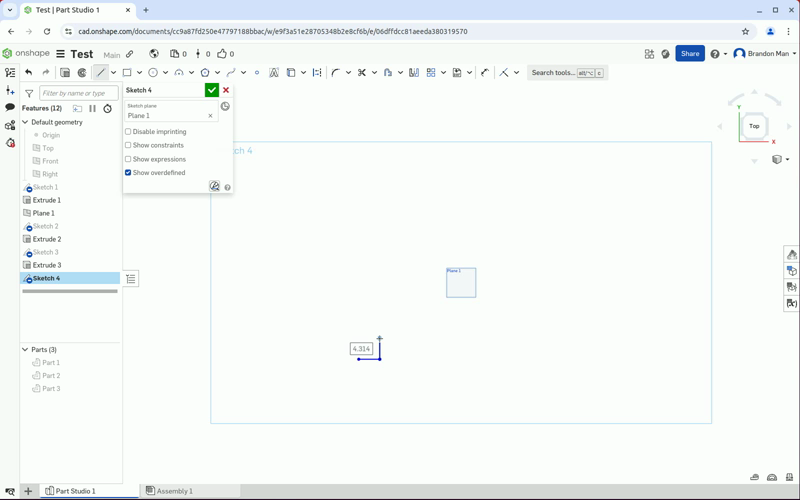
mouse_move(409, 338)
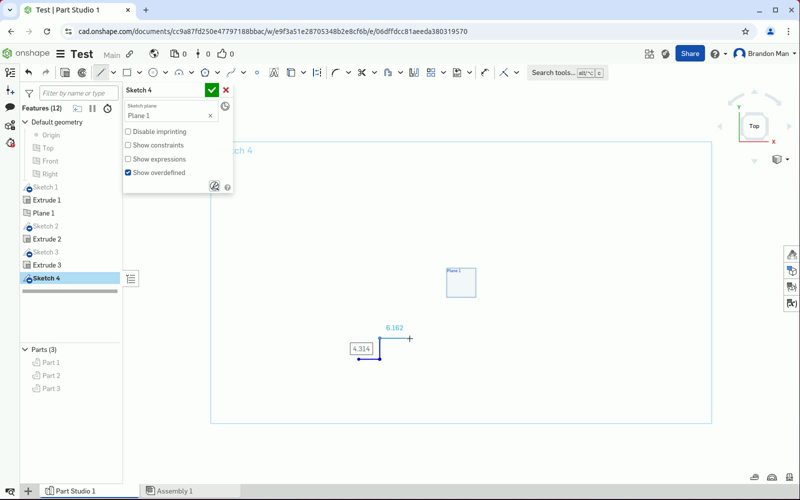
mouse_move(358, 338)
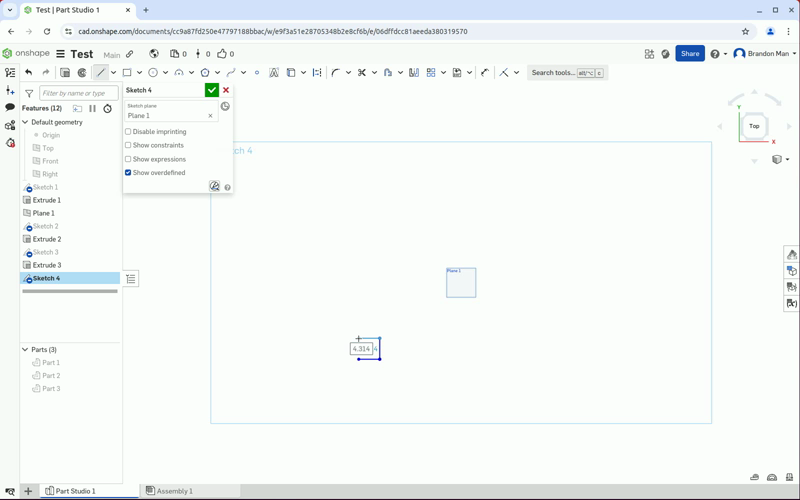
click(358, 338)
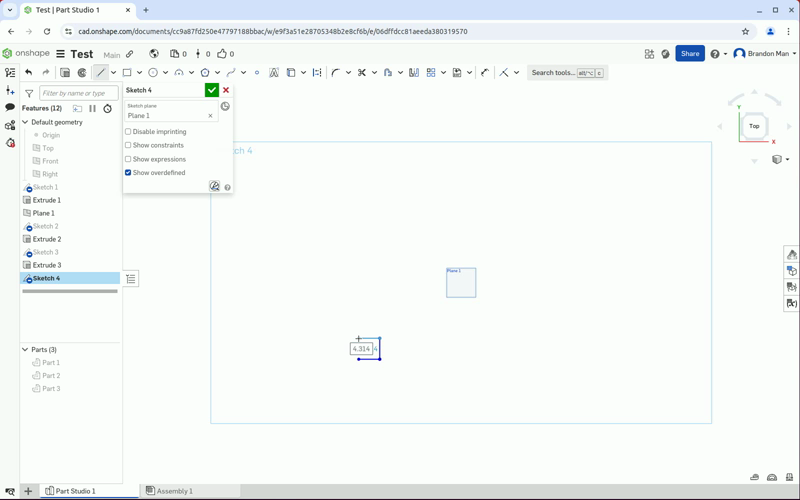
key_up(shift)
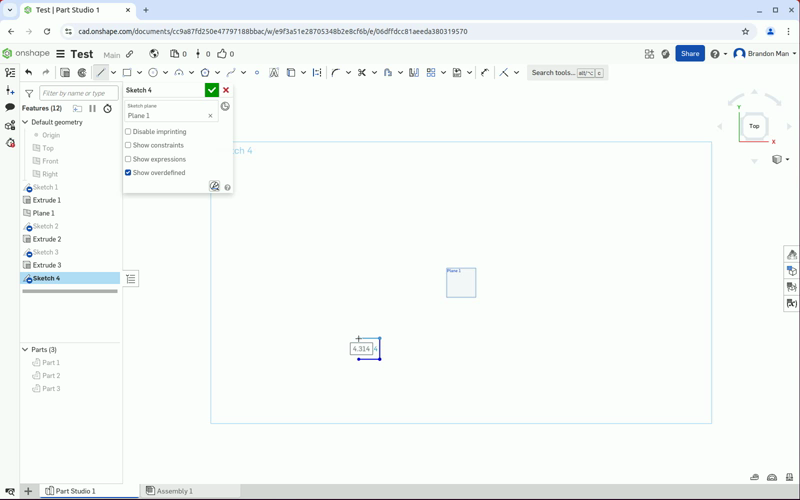
mouse_move(388, 338)
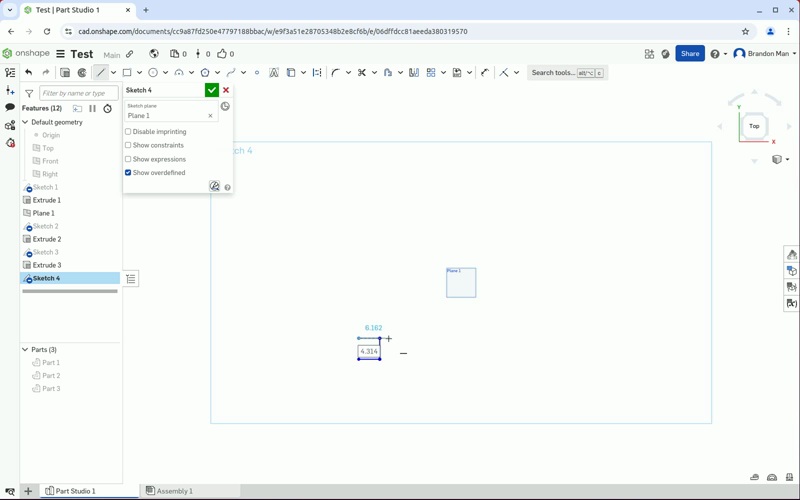
key_down(shift)
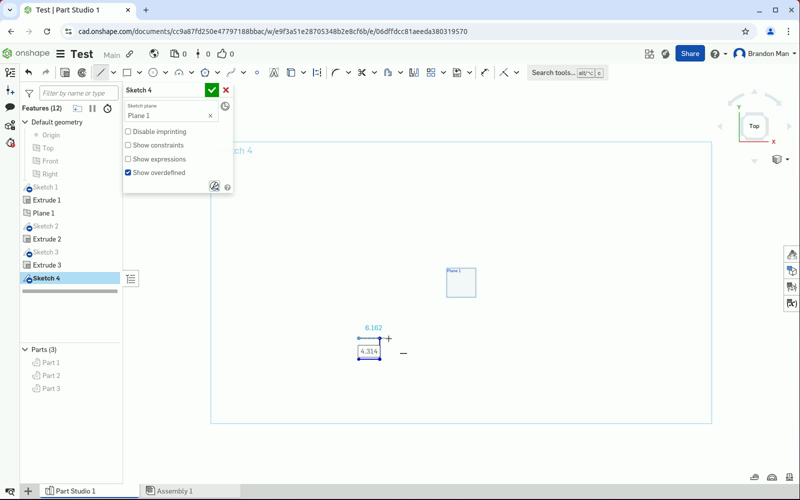
mouse_move(358, 359)
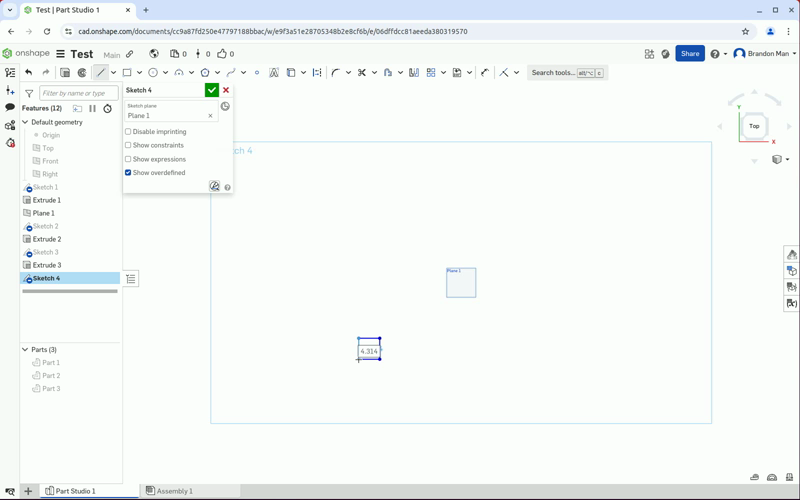
key_up(shift)
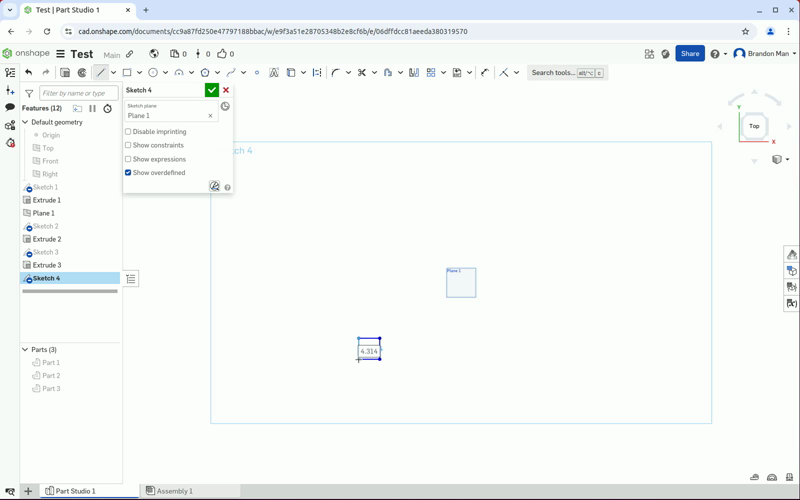
click(358, 359)
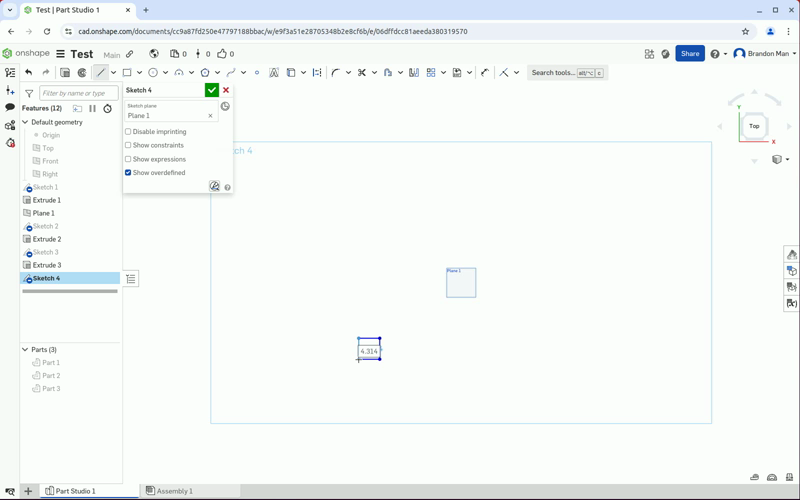
key(esc)
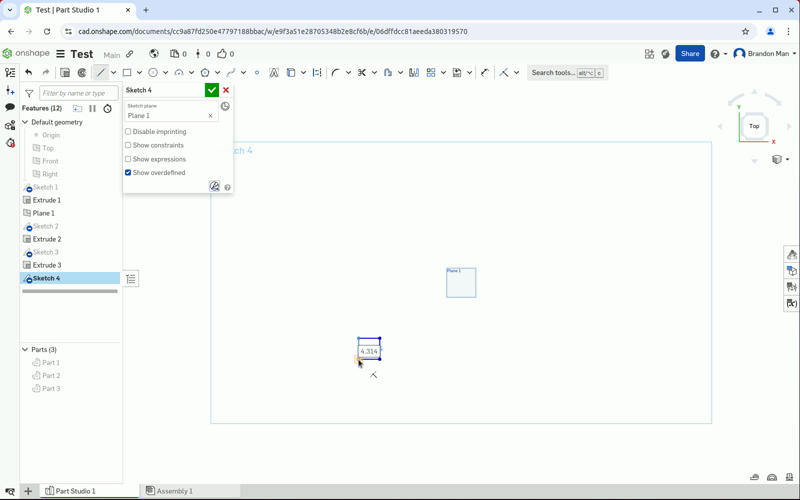
mouse_move(365, 354)
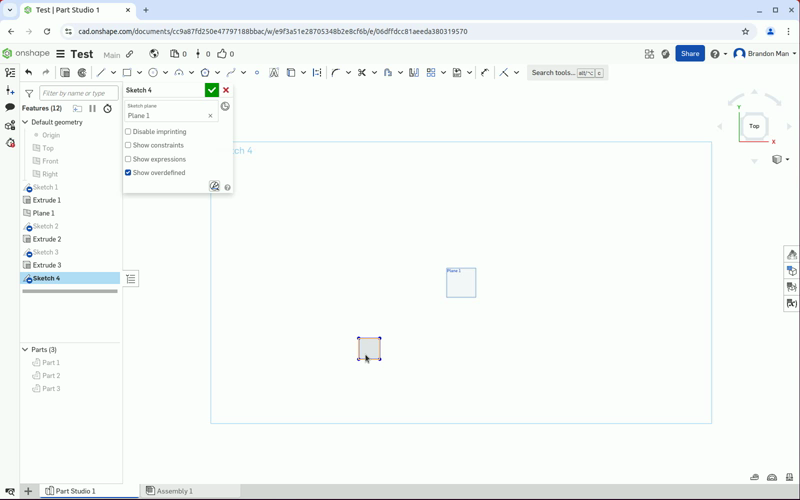
scroll(6)
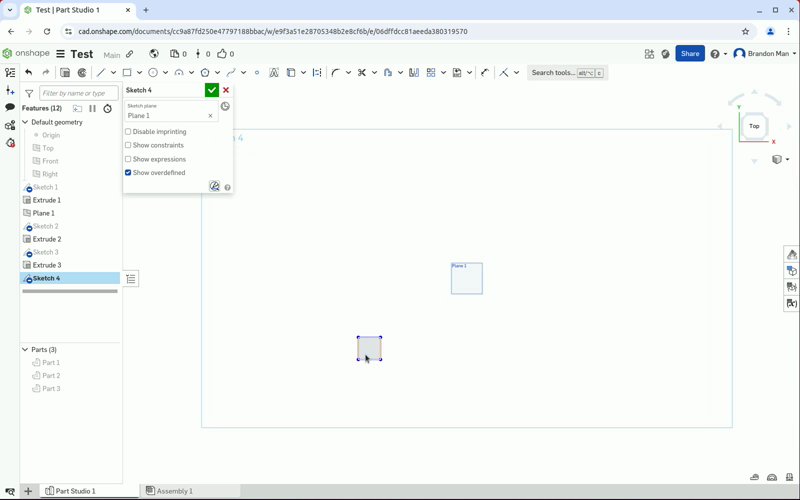
scroll(6)
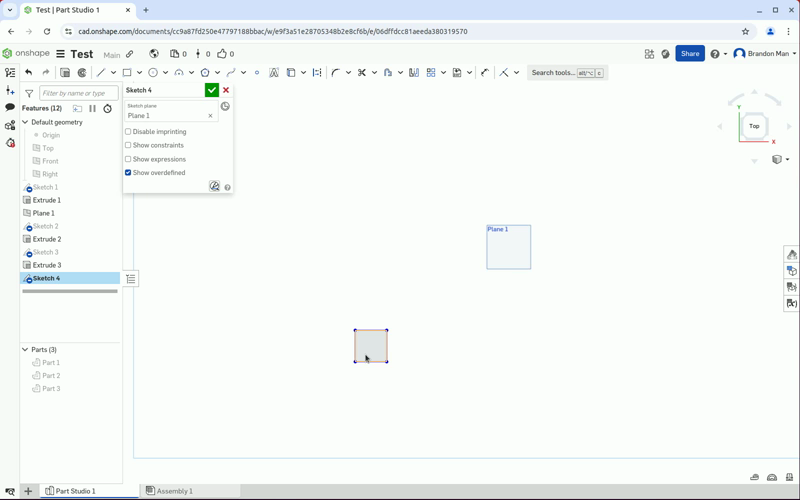
scroll(6)
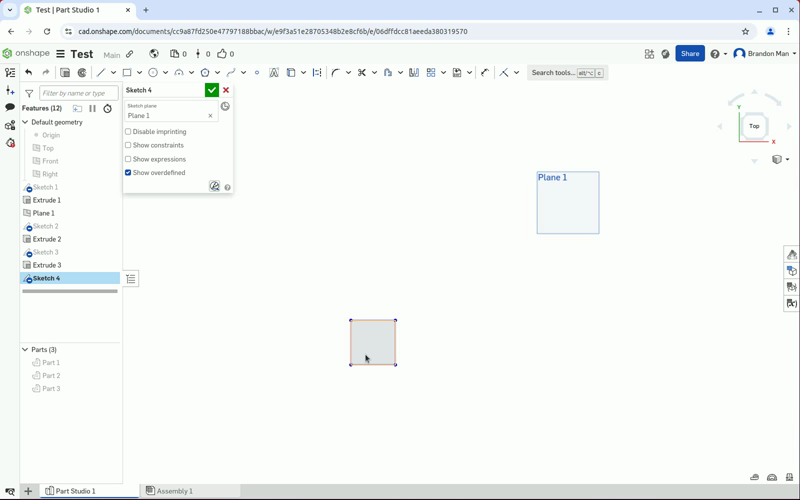
scroll(6)
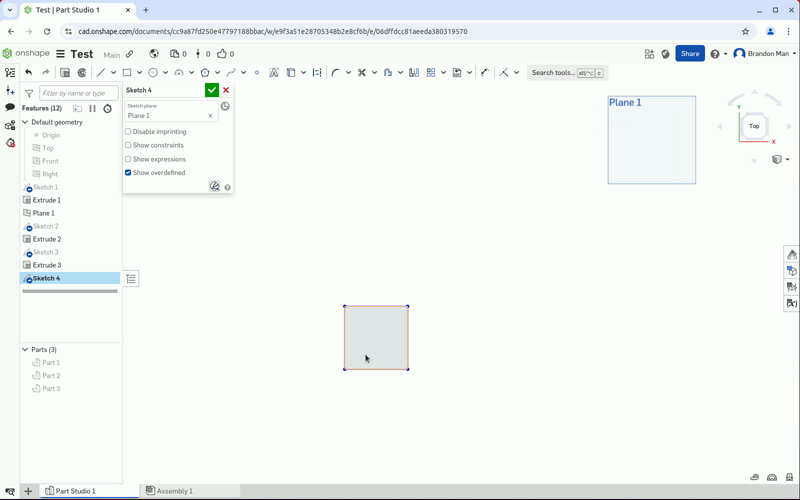
scroll(6)
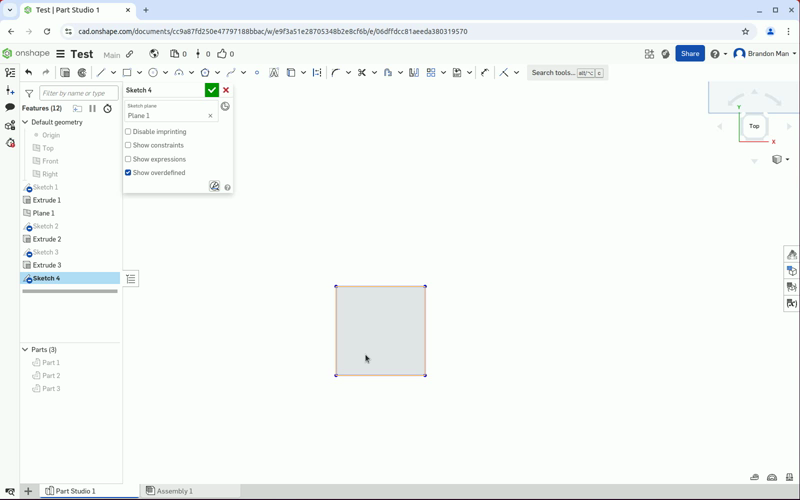
scroll(6)
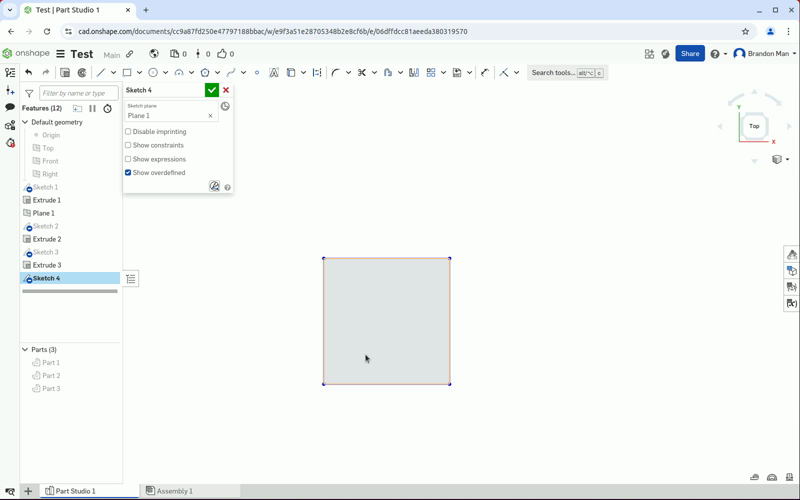
scroll(6)
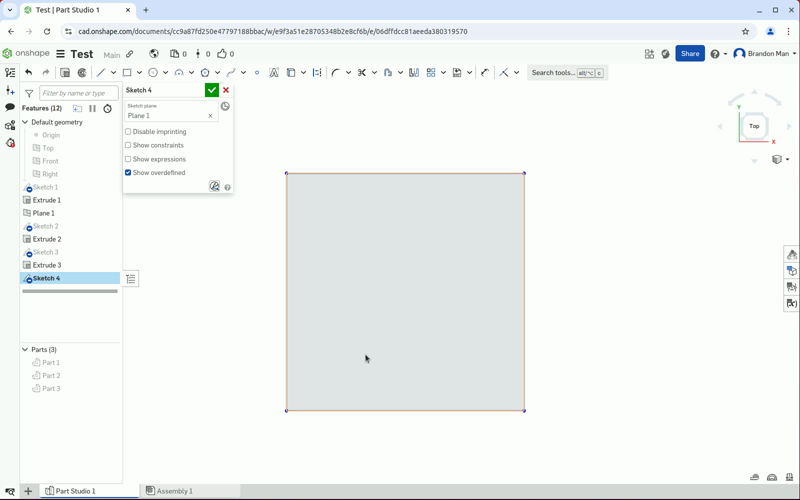
click(365, 354)
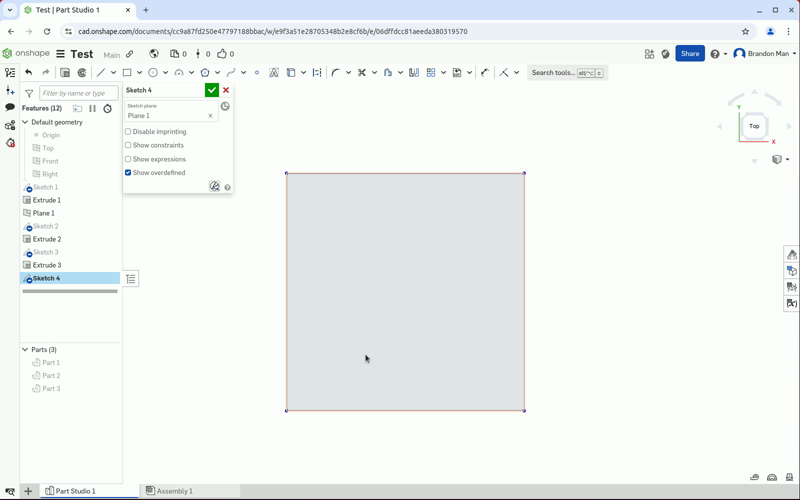
scroll(-6)
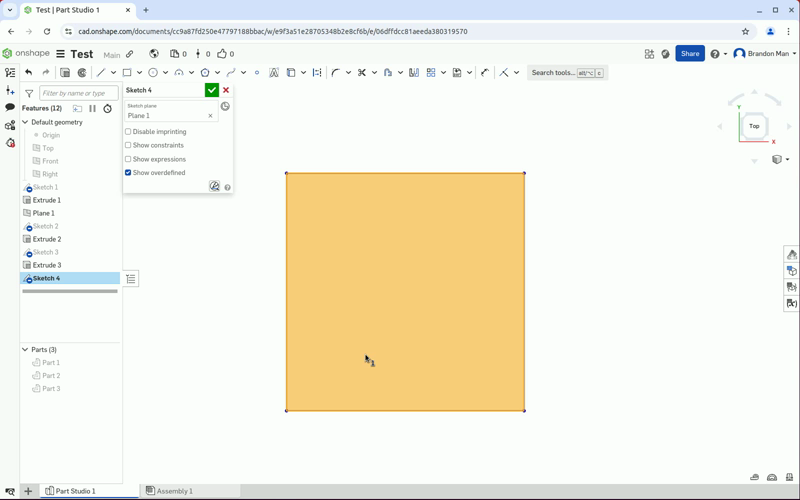
scroll(-6)
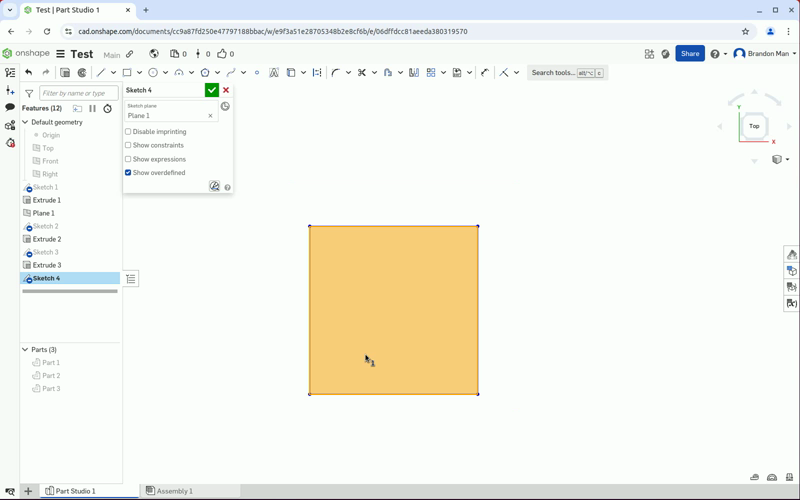
scroll(-6)
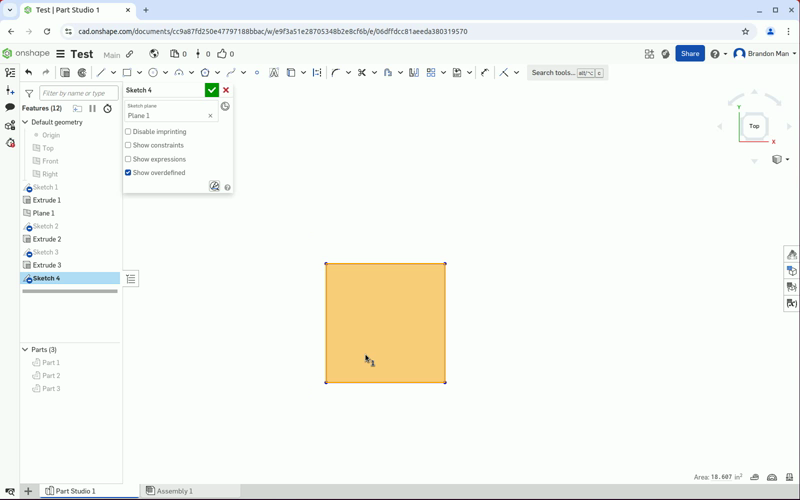
scroll(-6)
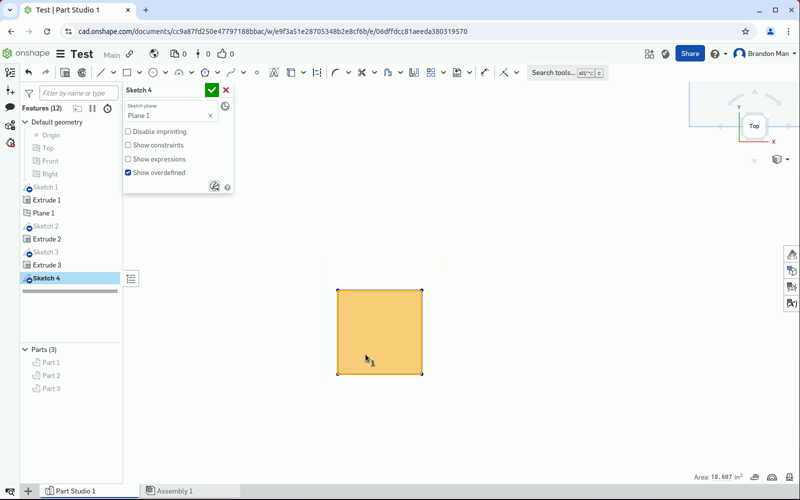
scroll(-6)
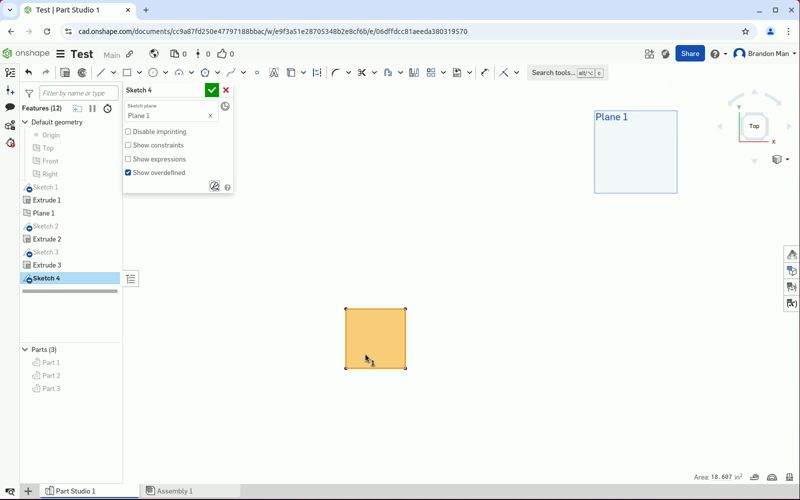
scroll(-6)
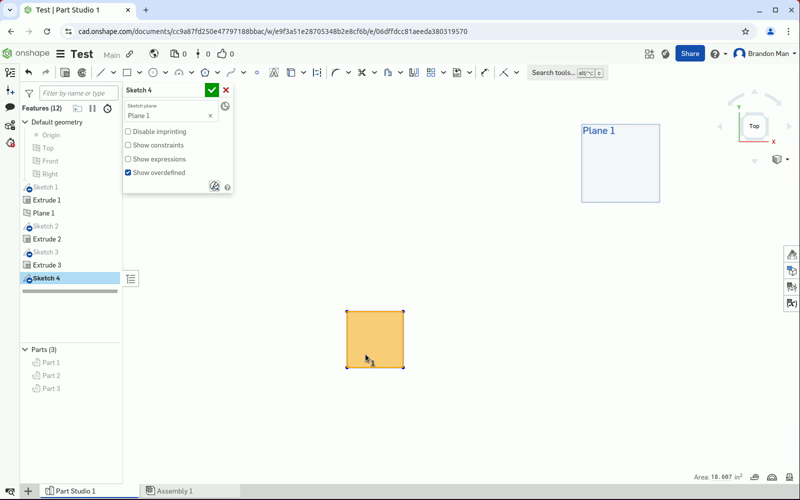
scroll(-6)
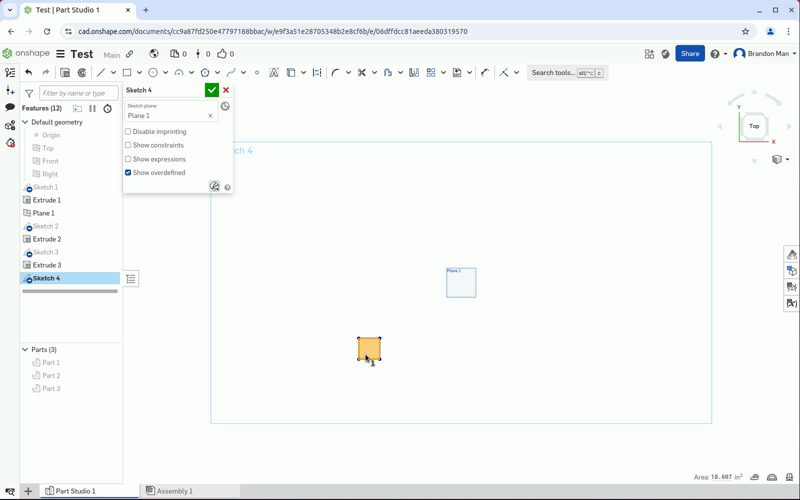
mouse_move(73, 352)
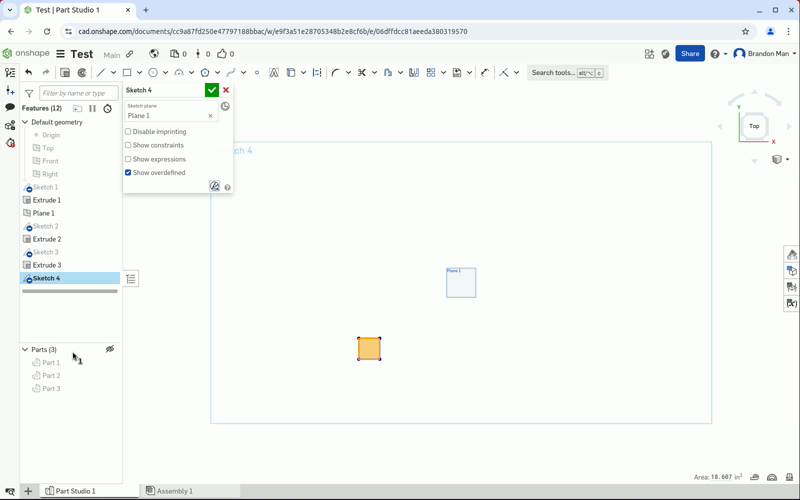
key(shift+y)
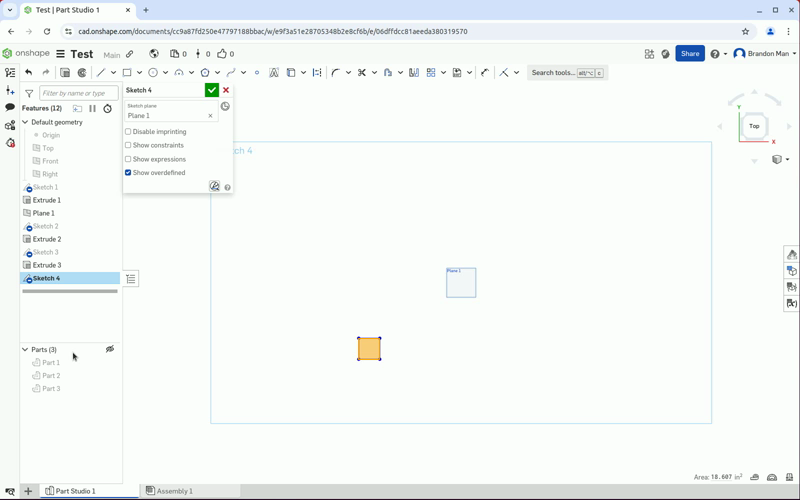
key(shift+e)
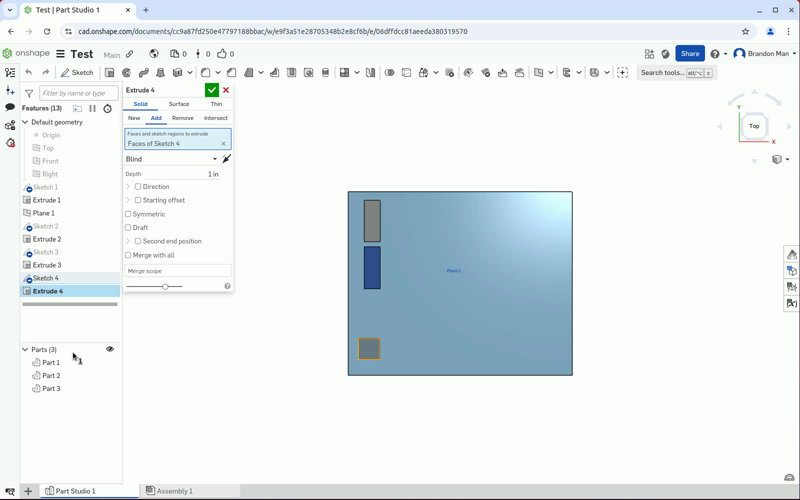
mouse_move(143, 106)
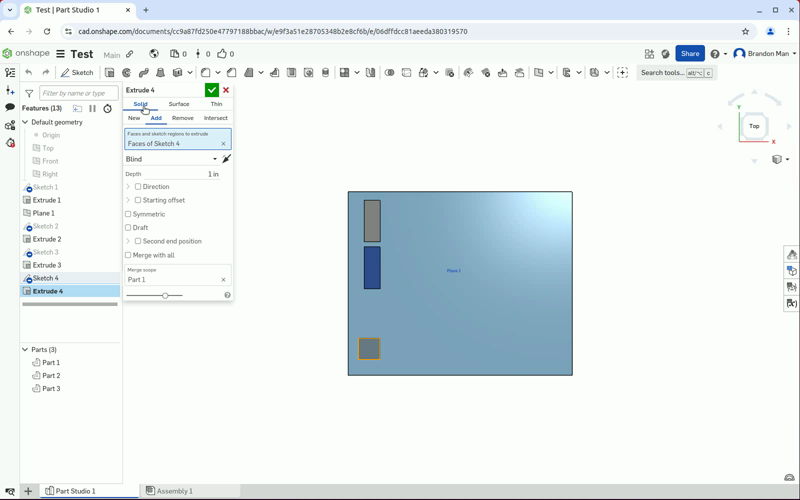
click(143, 106)
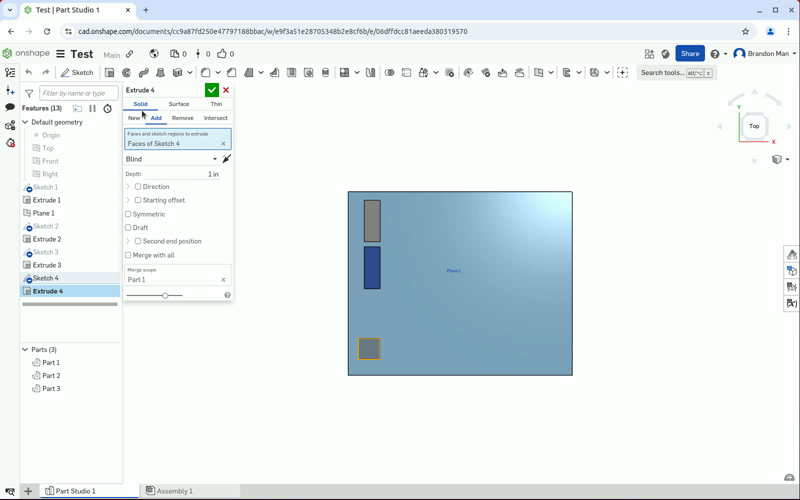
mouse_move(137, 120)
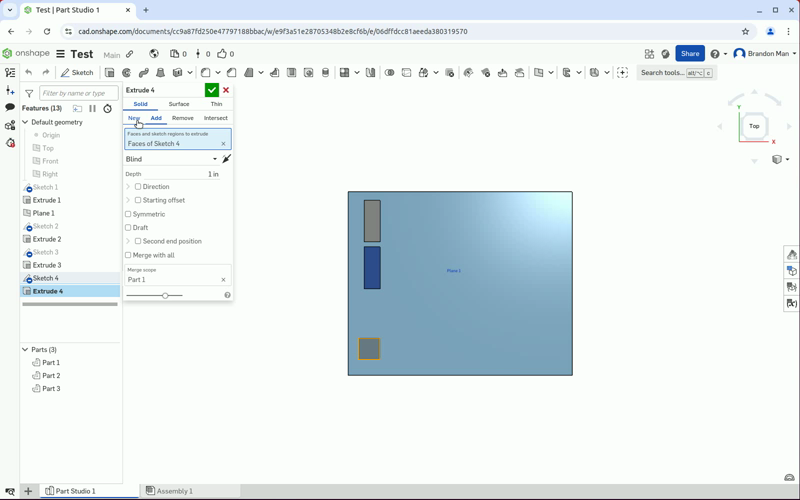
click(137, 120)
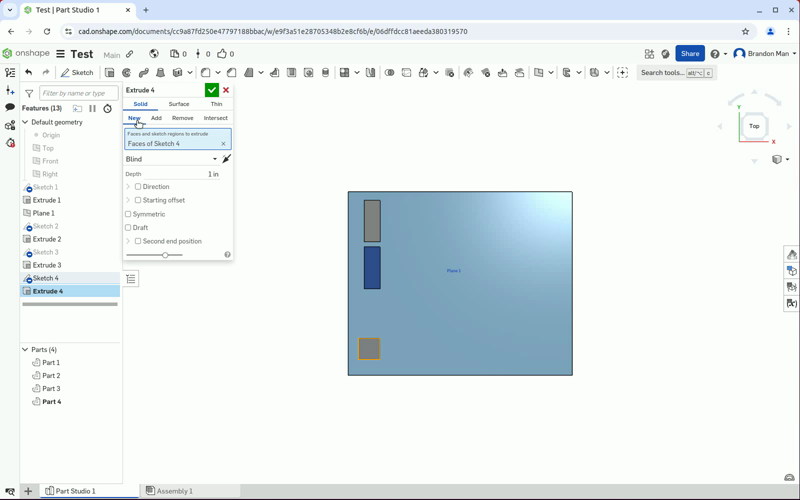
key(tab, 4)
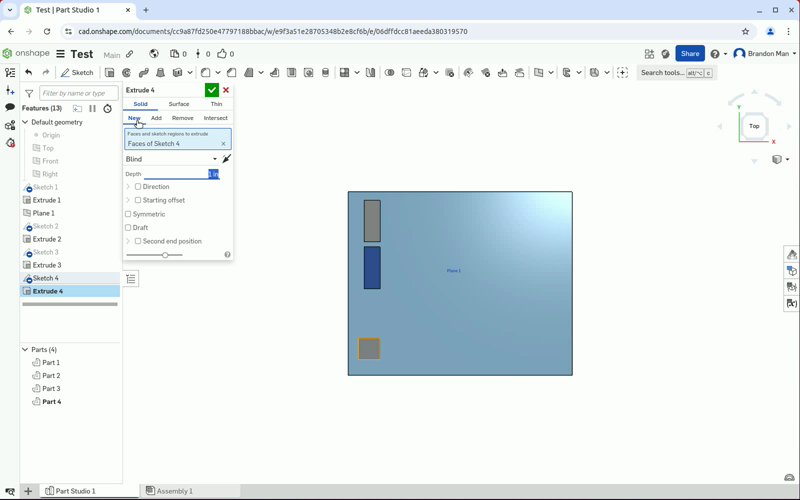
text(6.018)
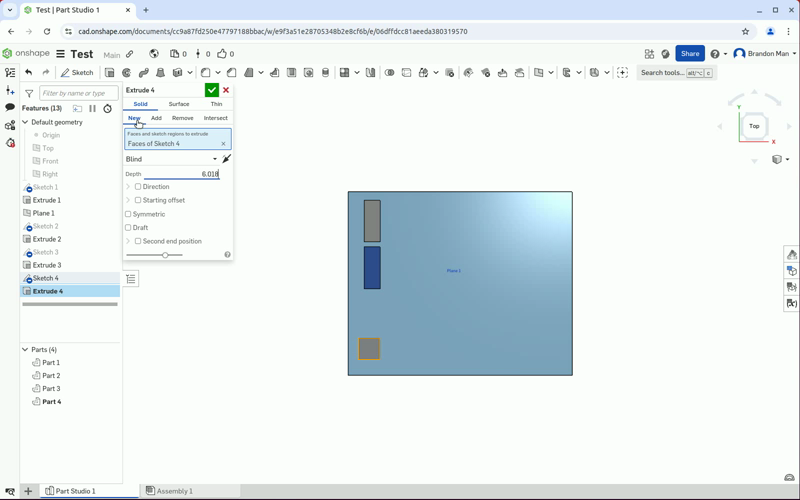
key(enter)
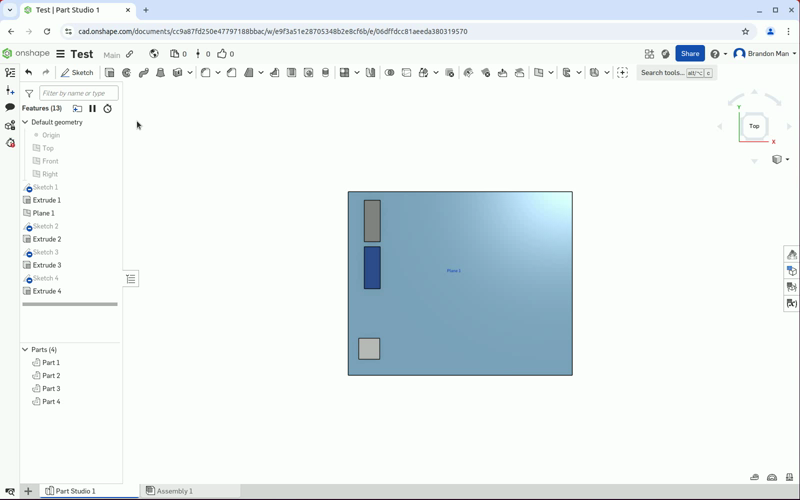
key(shift+h)
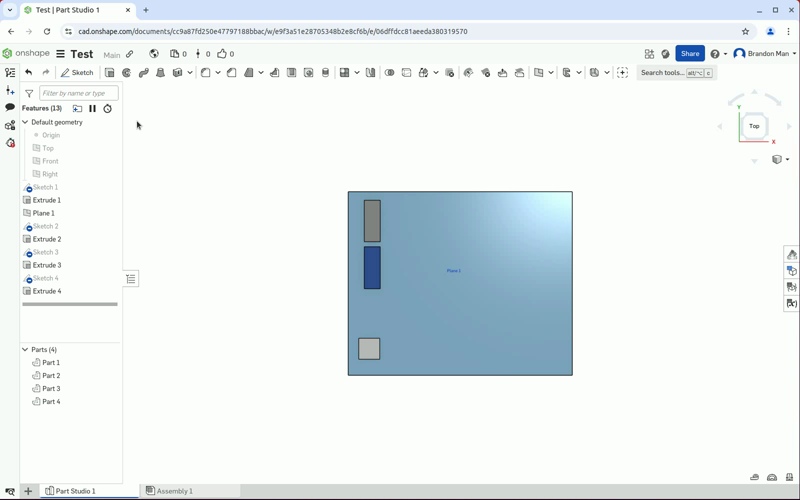
key(shift+h)
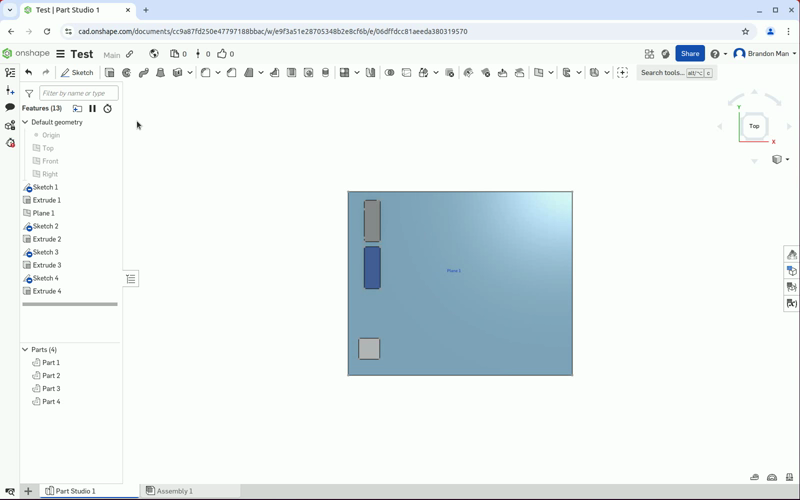
key(shift+7)
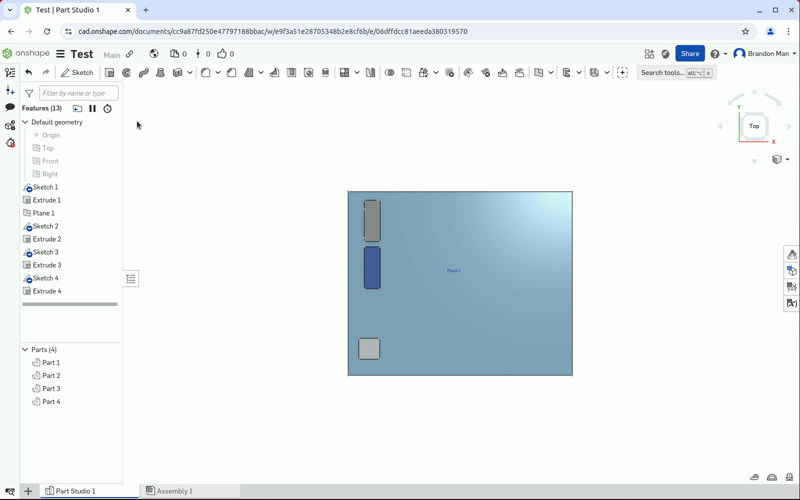
key(up, 3)
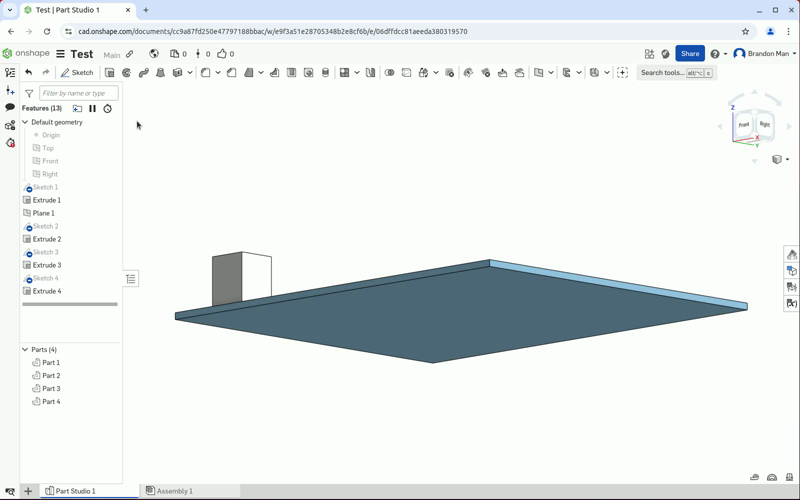
key(left, 3)
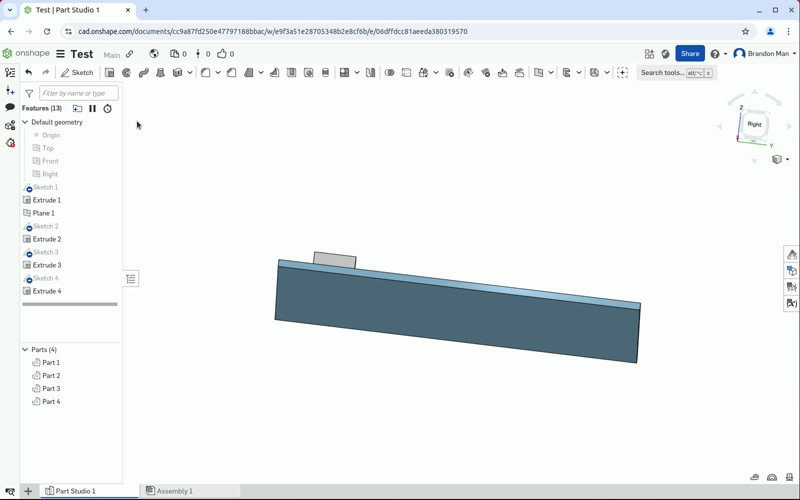
key(right, 3)
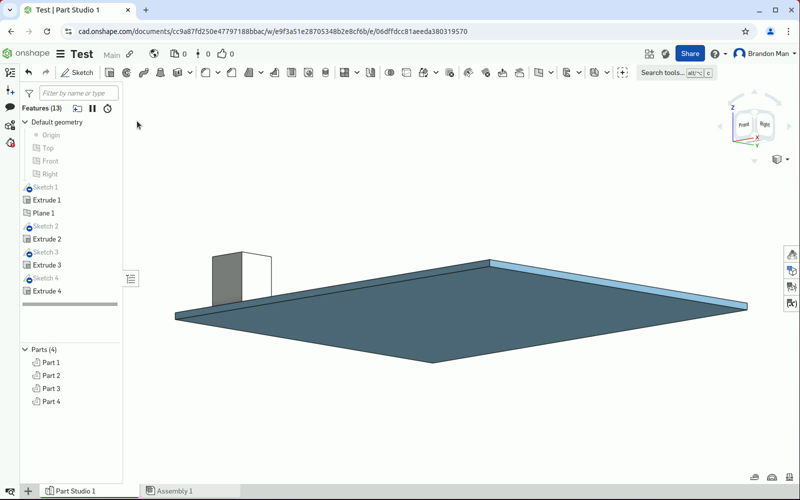
key(down, 3)
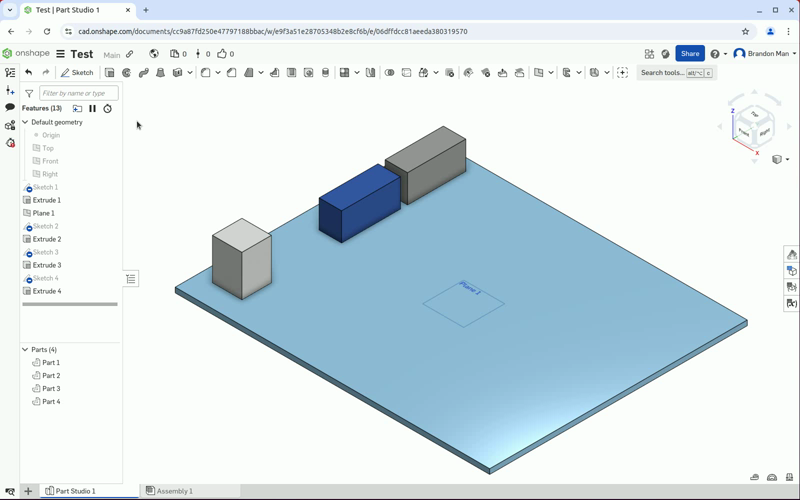
mouse_move(73, 189)
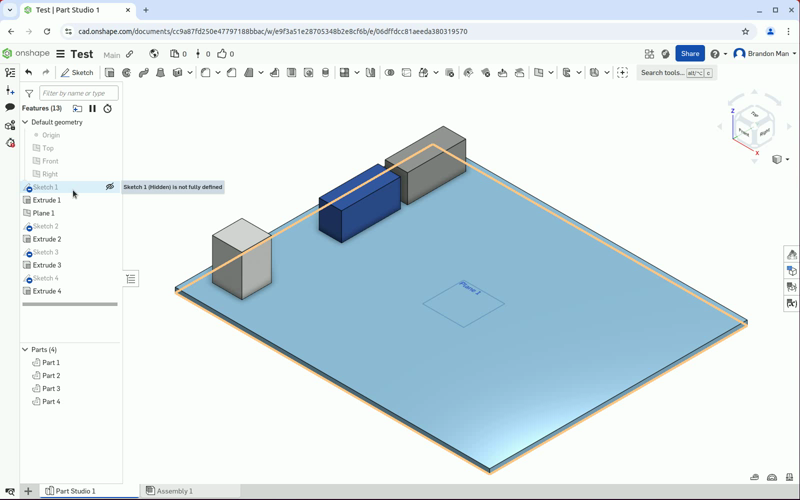
click(73, 189)